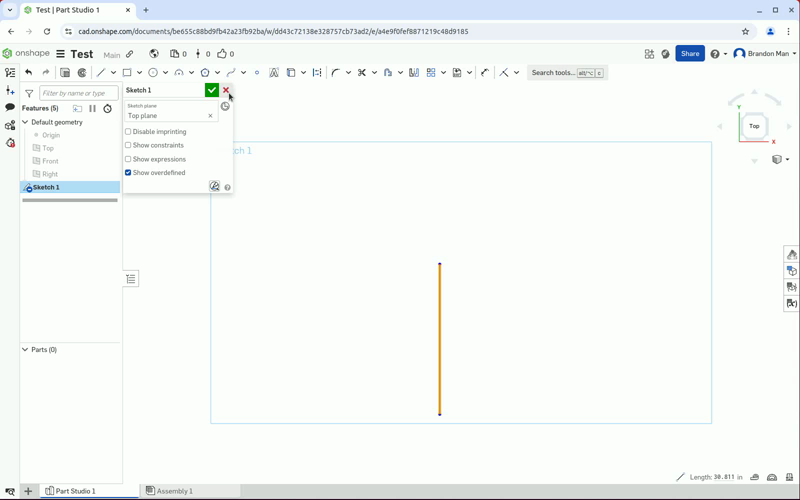
key(shift+h)
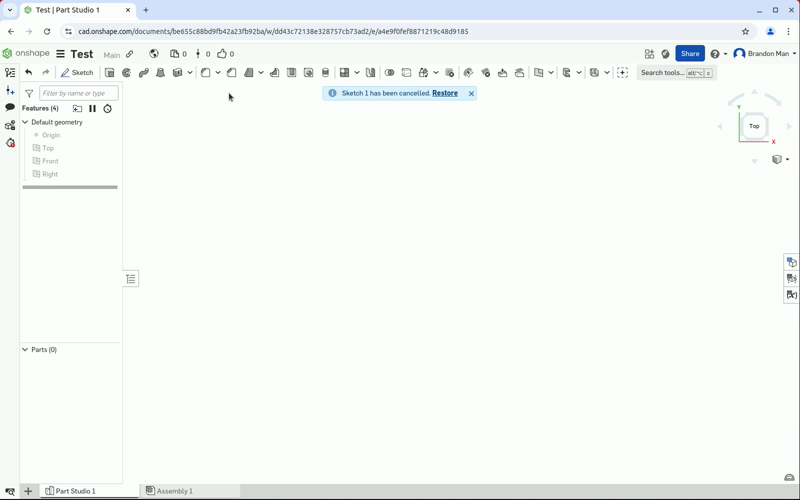
mouse_move(73, 352)
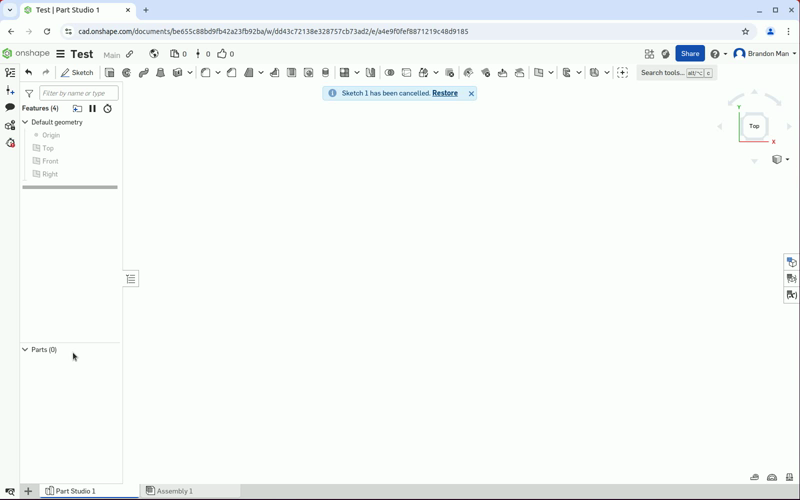
key(y)
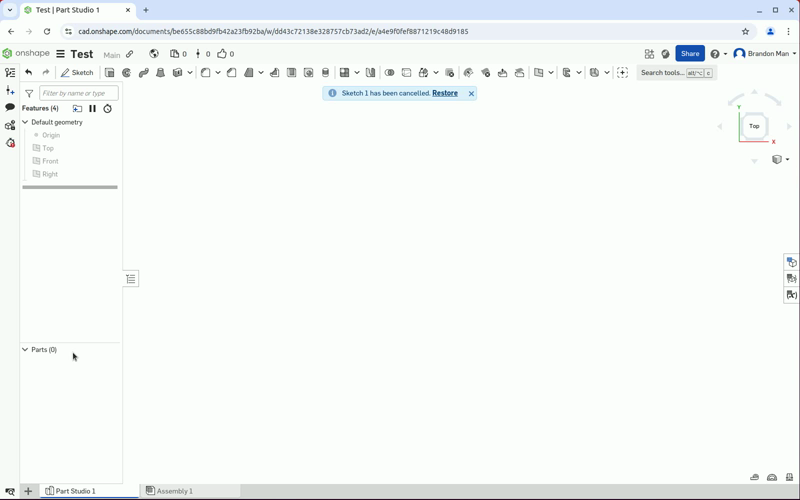
key(shift+p)
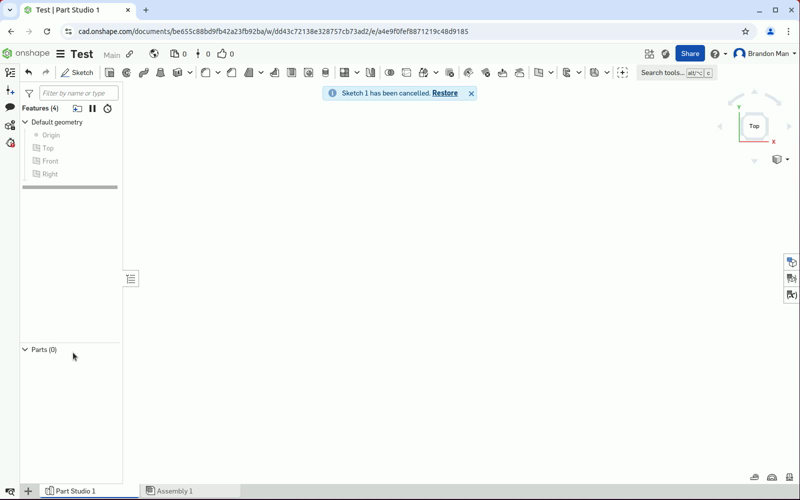
key(space)
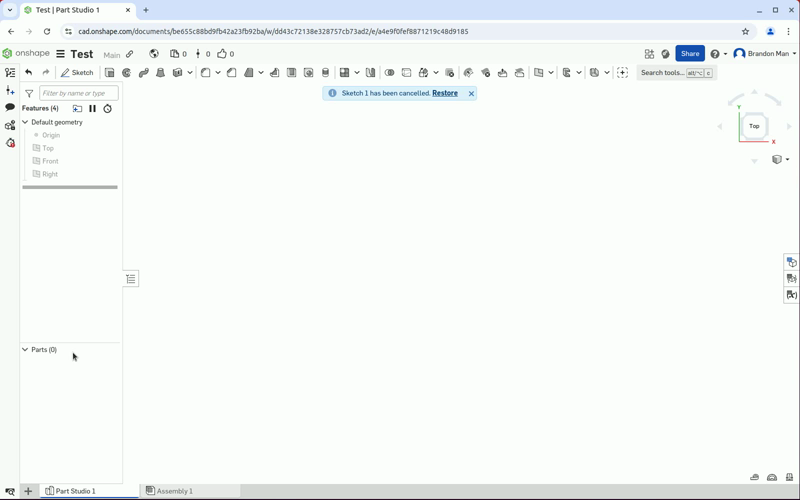
key_down(shift)
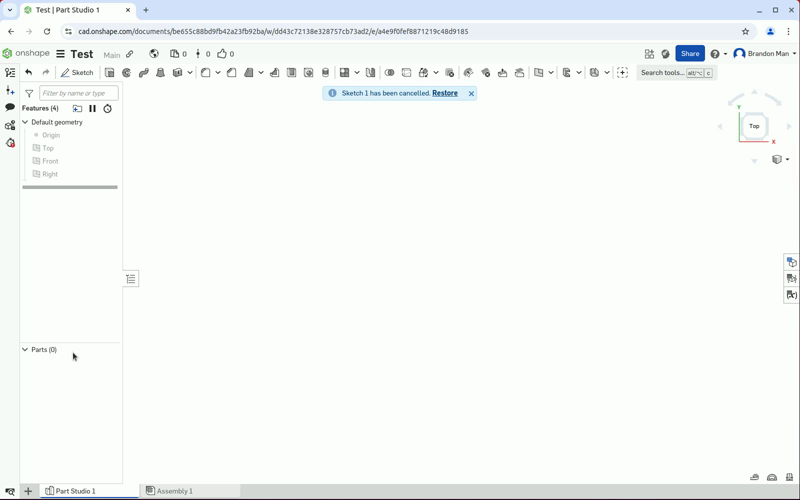
key(up)
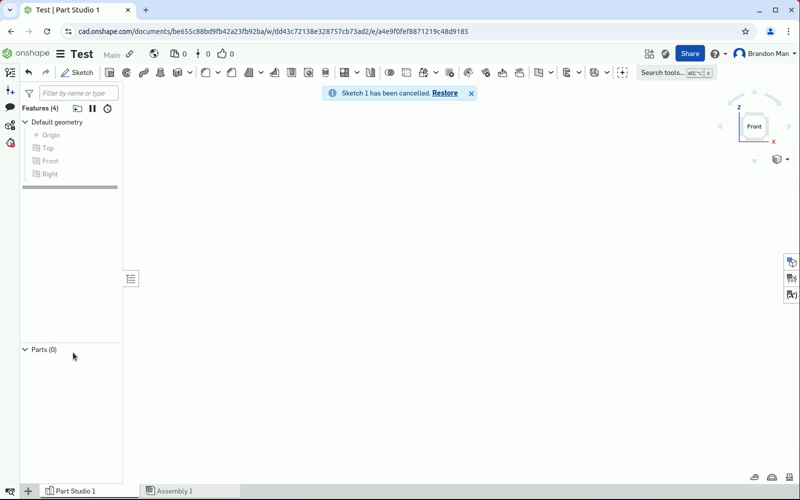
key_up(shift)
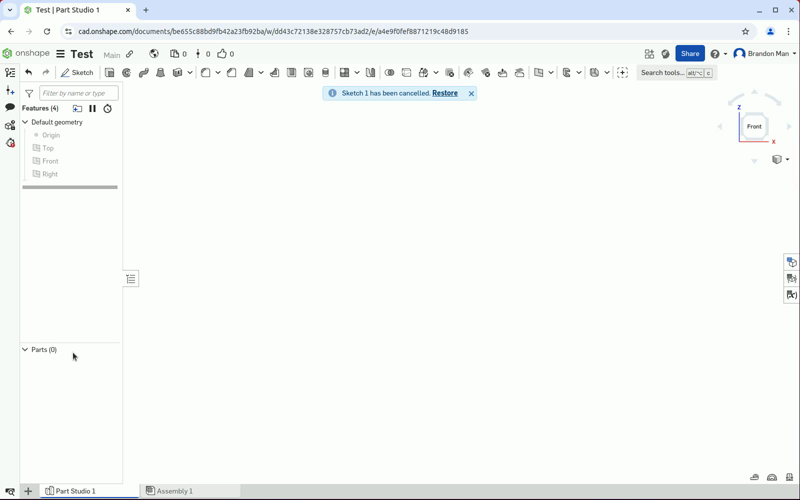
mouse_move(73, 352)
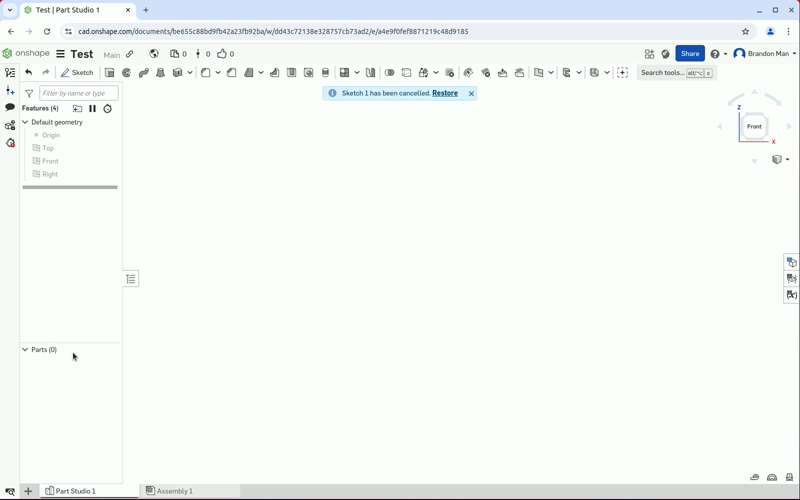
key(shift+y)
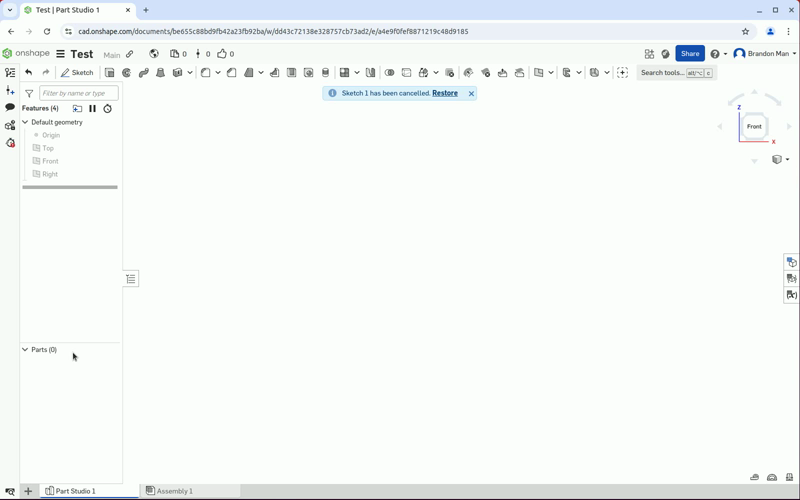
key(shift+s)
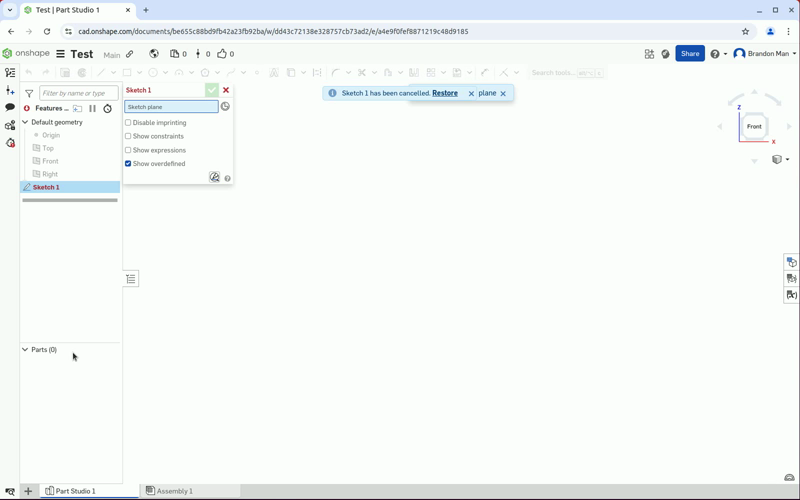
mouse_move(73, 163)
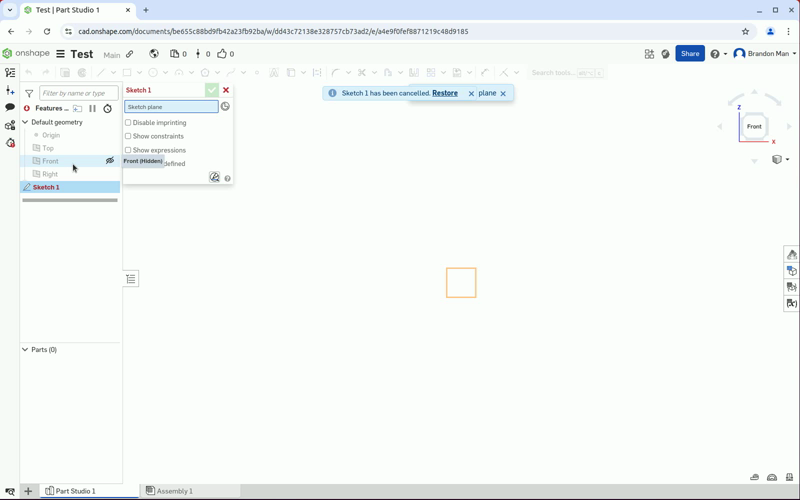
click(73, 163)
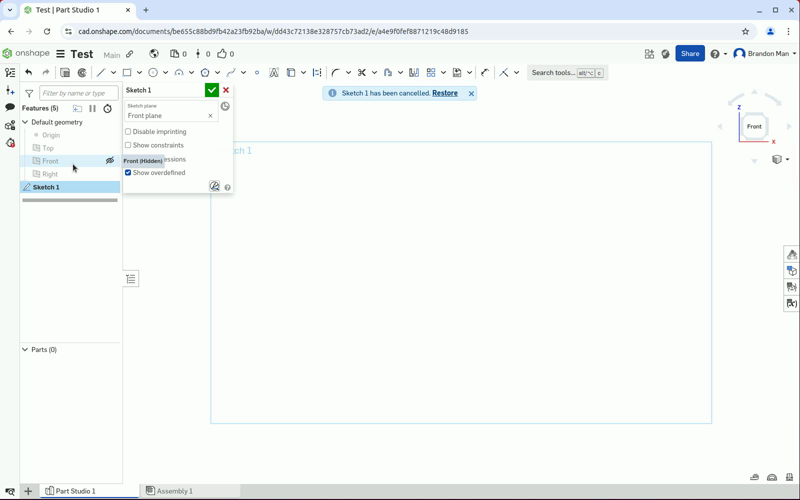
mouse_move(73, 352)
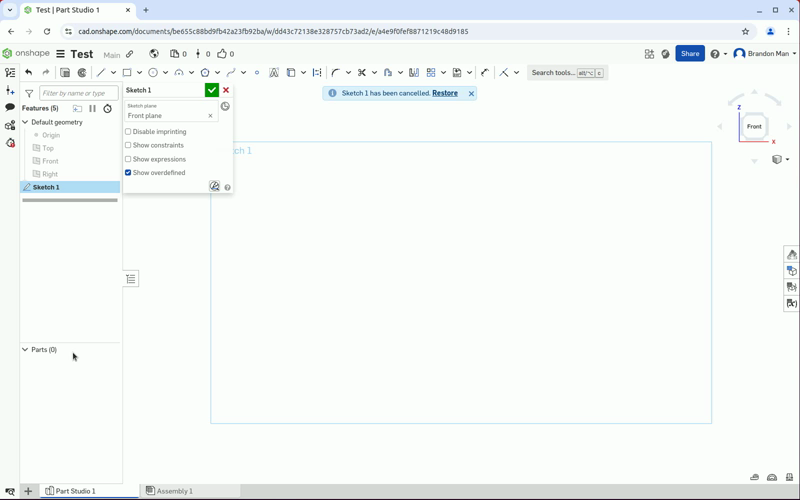
key(y)
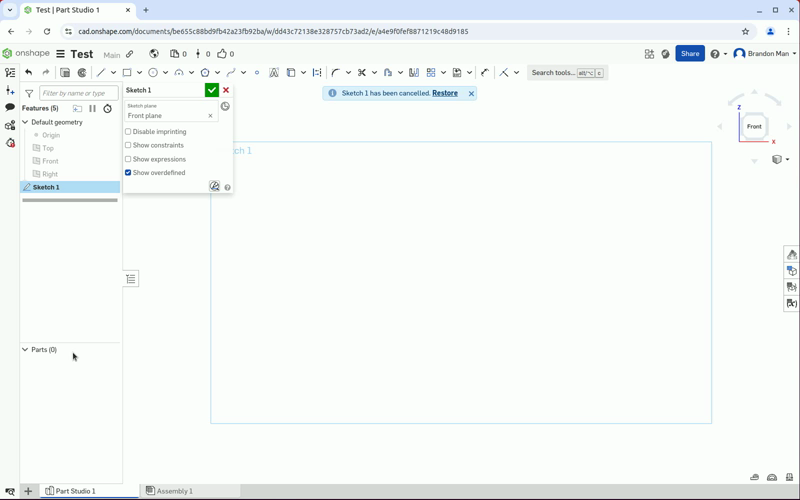
key(c)
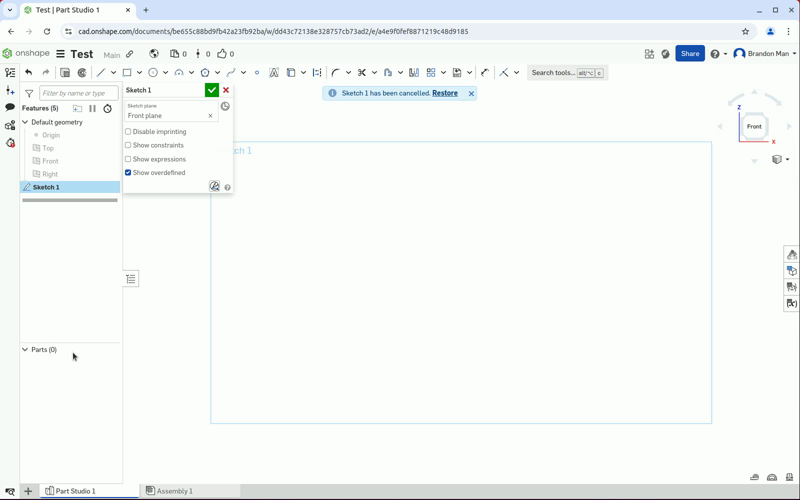
key_down(shift)
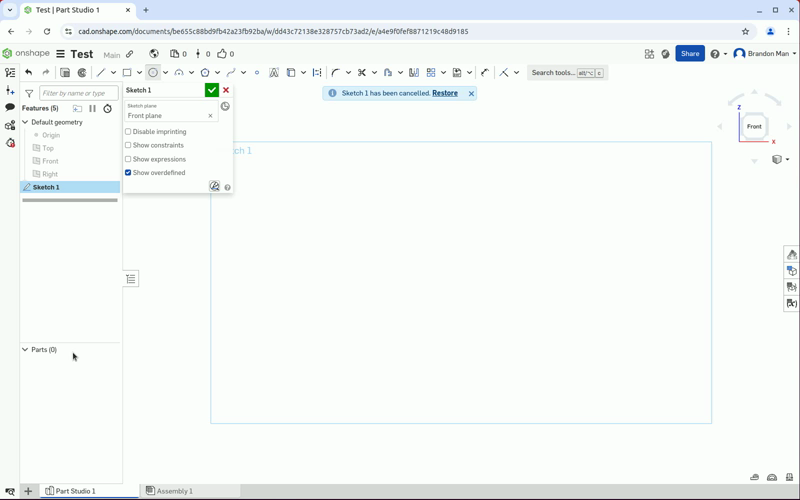
mouse_move(461, 282)
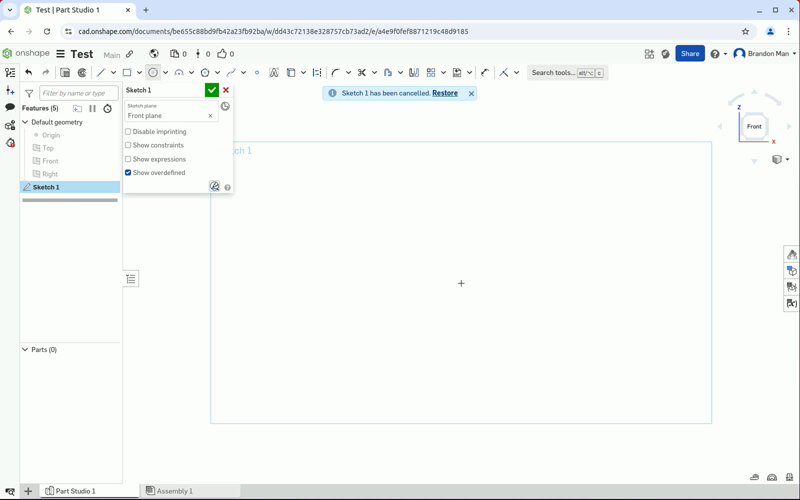
click(461, 282)
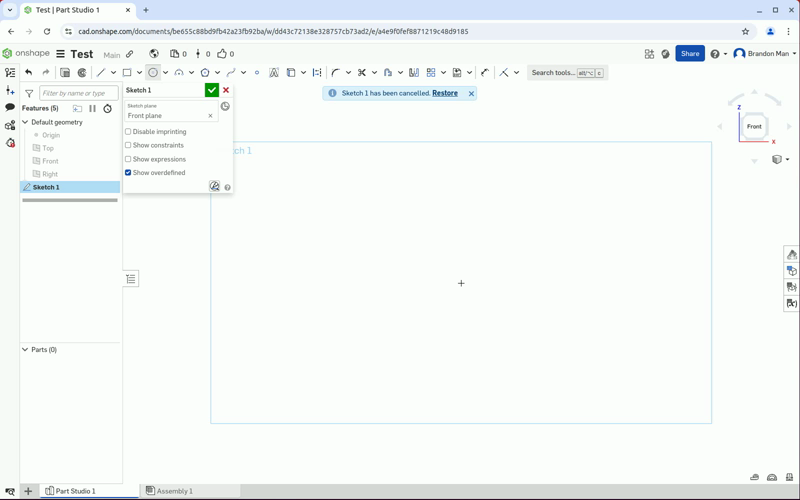
key_up(shift)
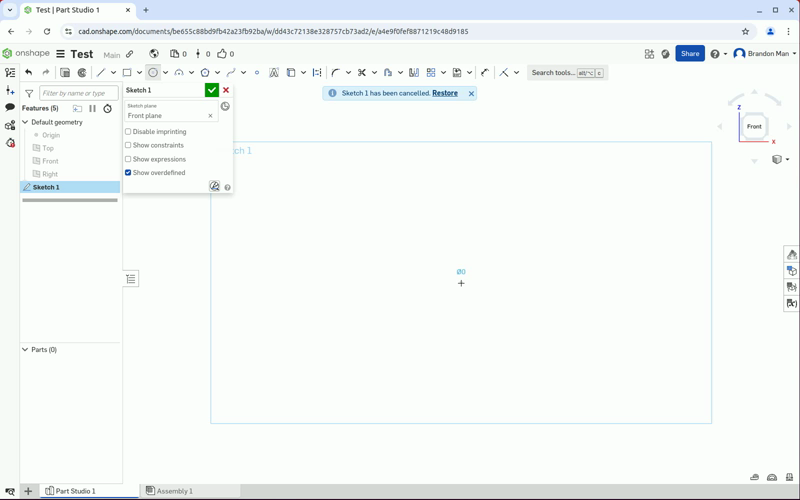
mouse_move(463, 282)
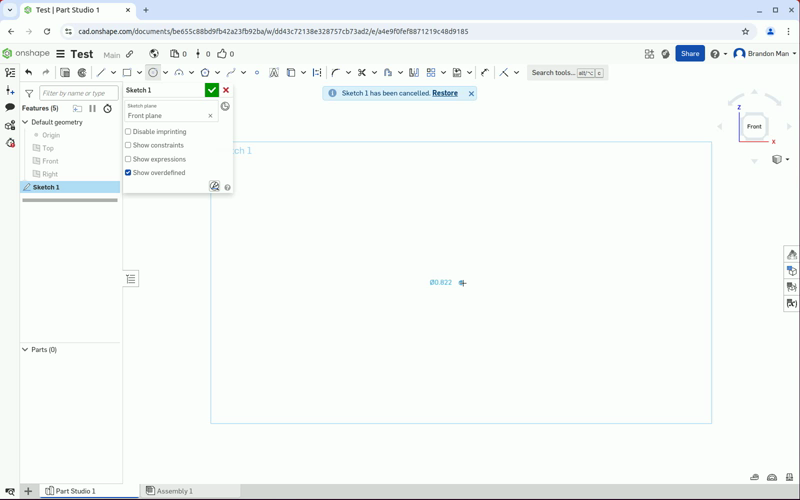
scroll(6)
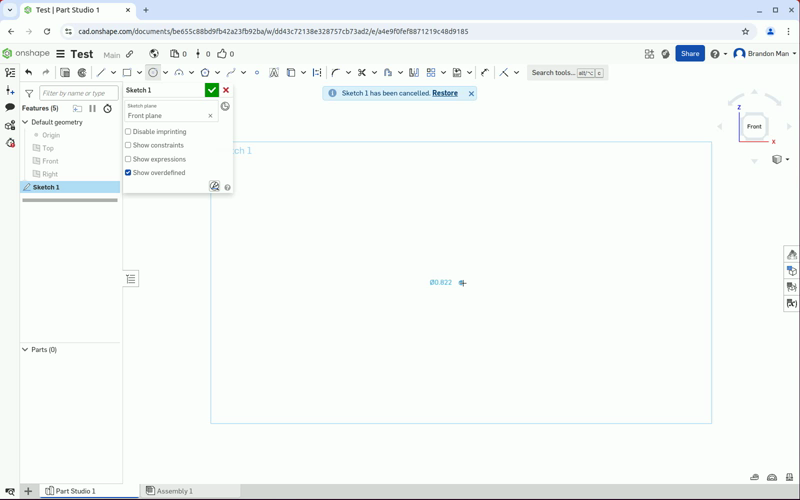
scroll(6)
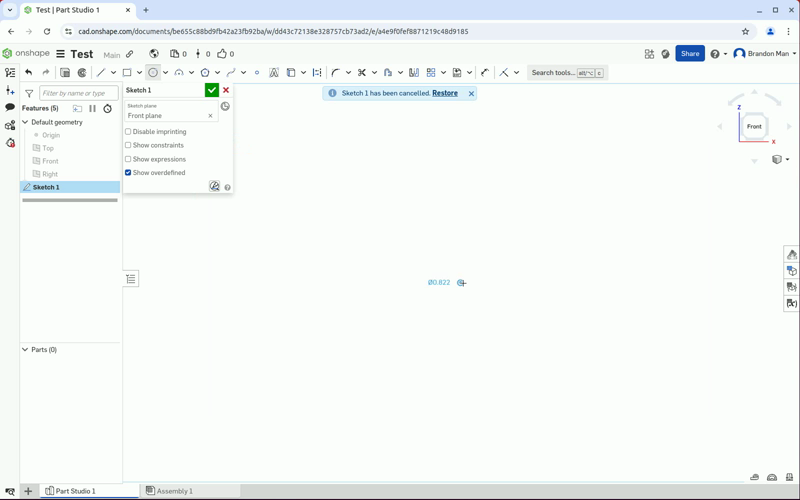
scroll(6)
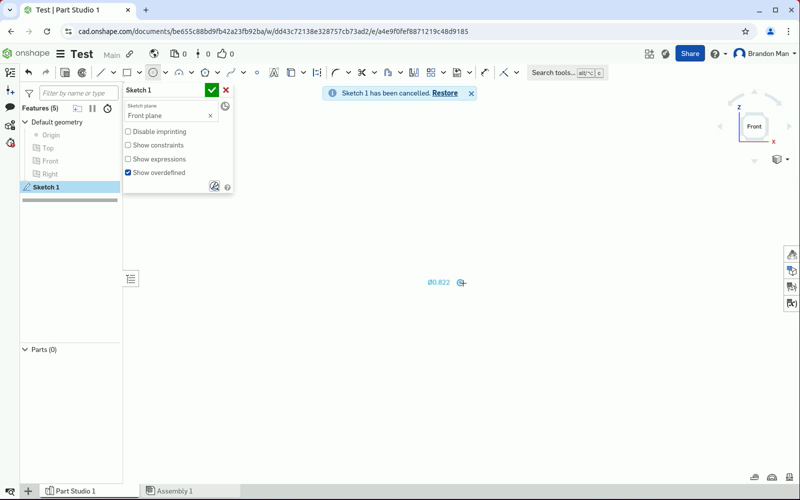
scroll(6)
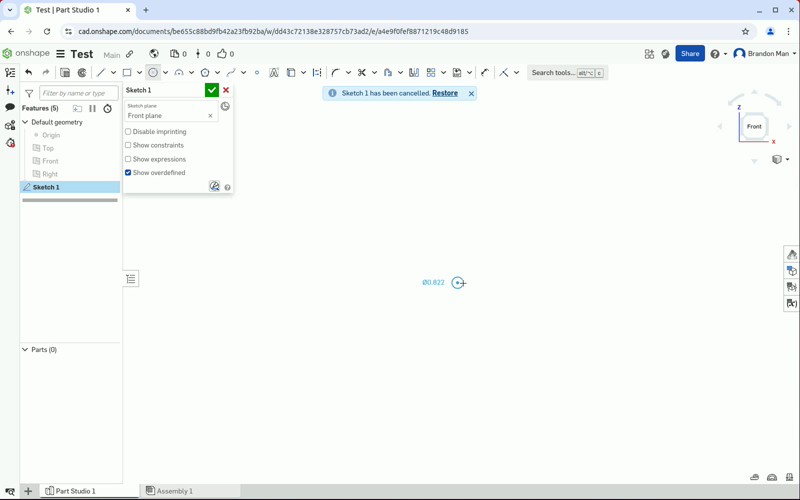
scroll(6)
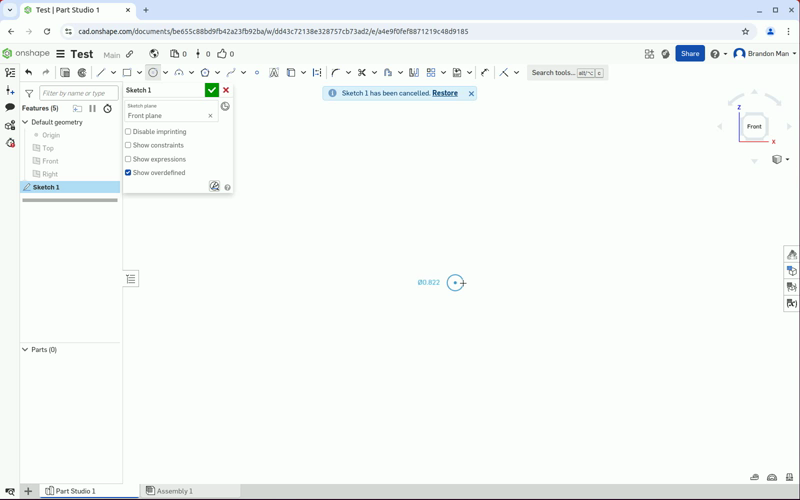
scroll(6)
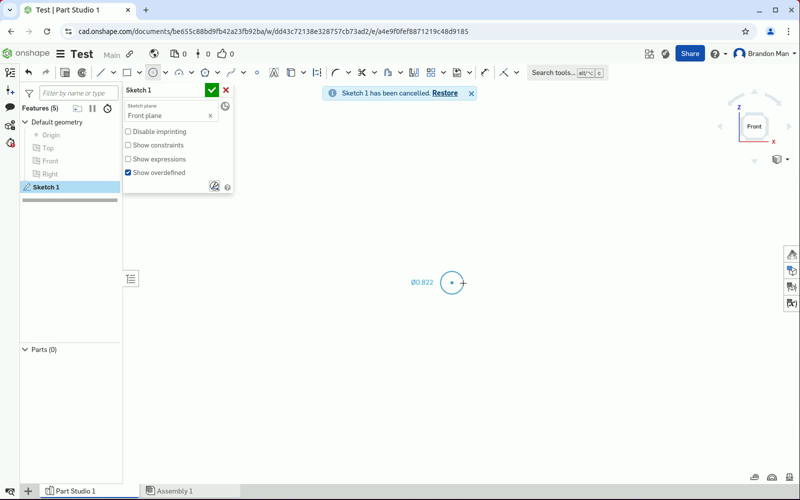
scroll(6)
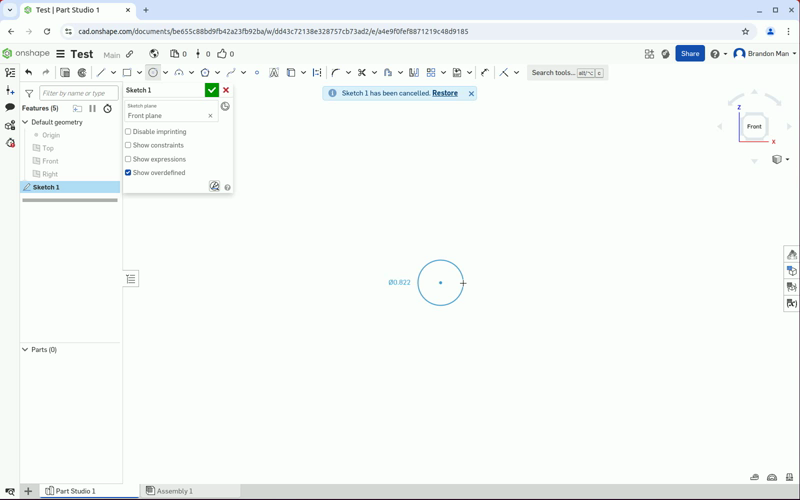
click(463, 282)
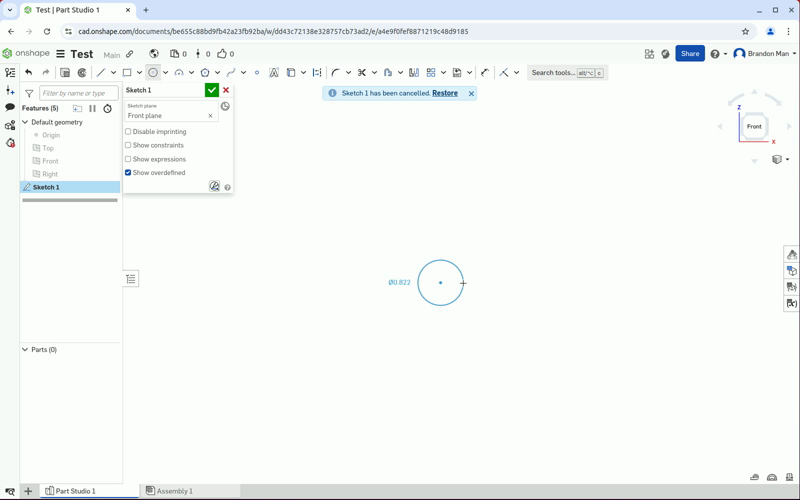
scroll(-6)
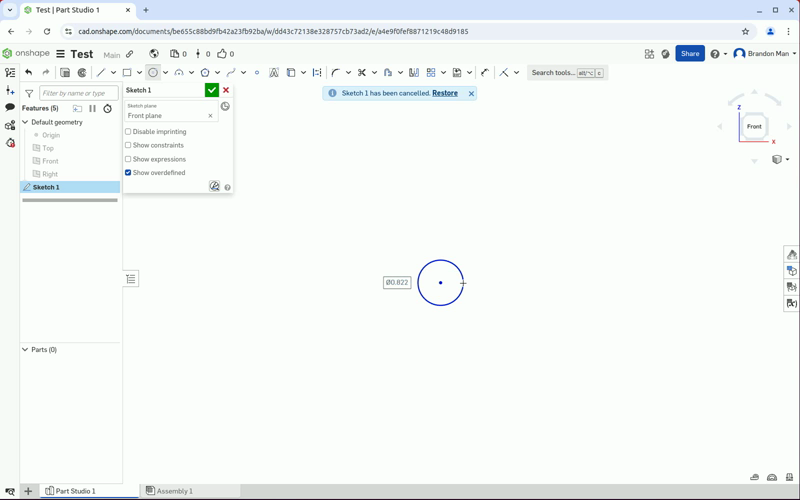
scroll(-6)
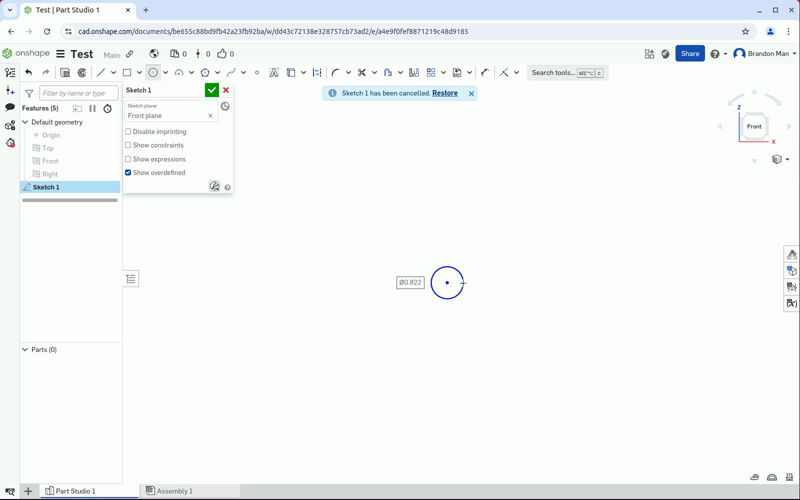
scroll(-6)
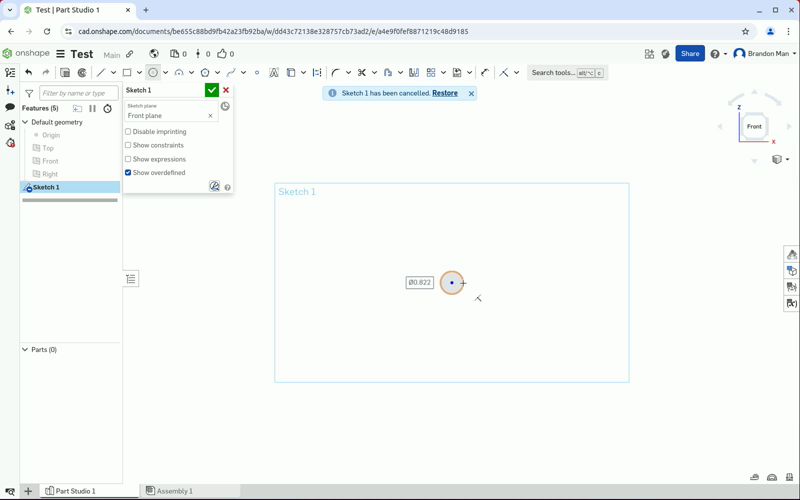
scroll(-6)
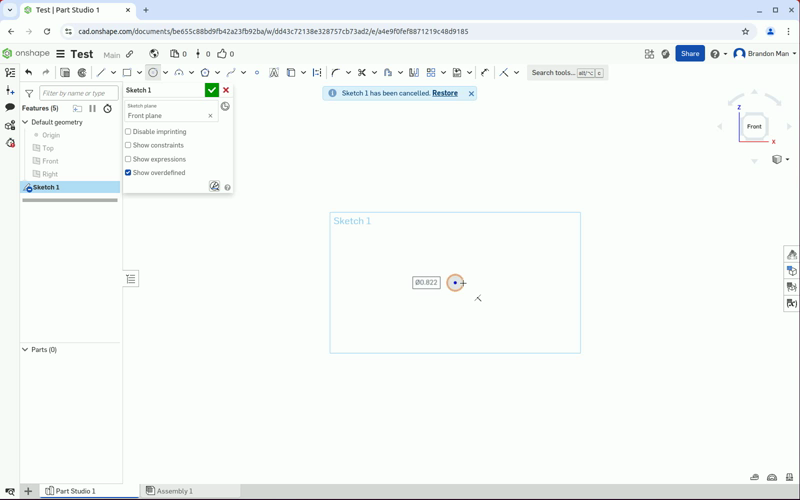
scroll(-6)
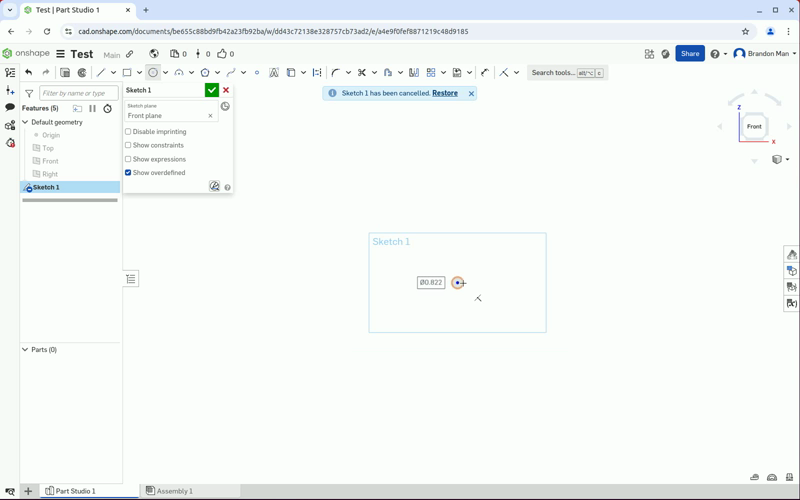
scroll(-6)
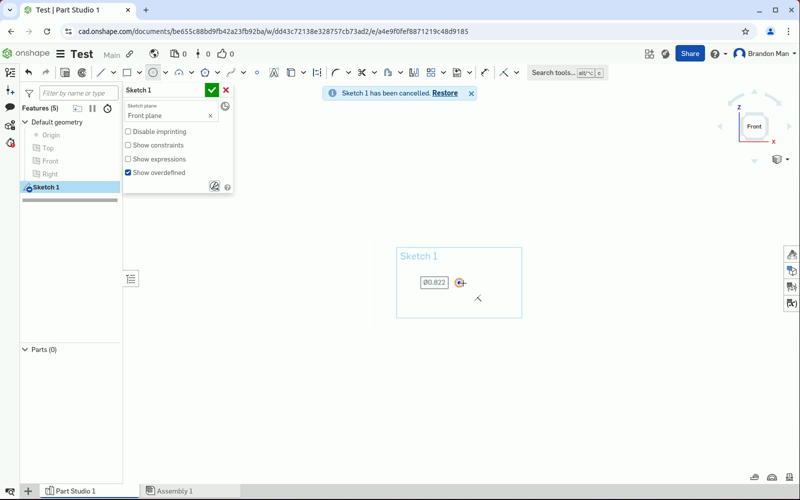
scroll(-6)
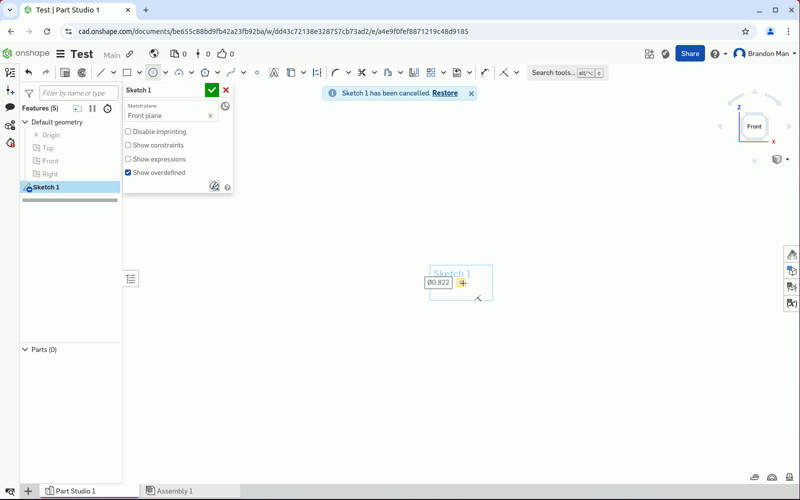
key(esc)
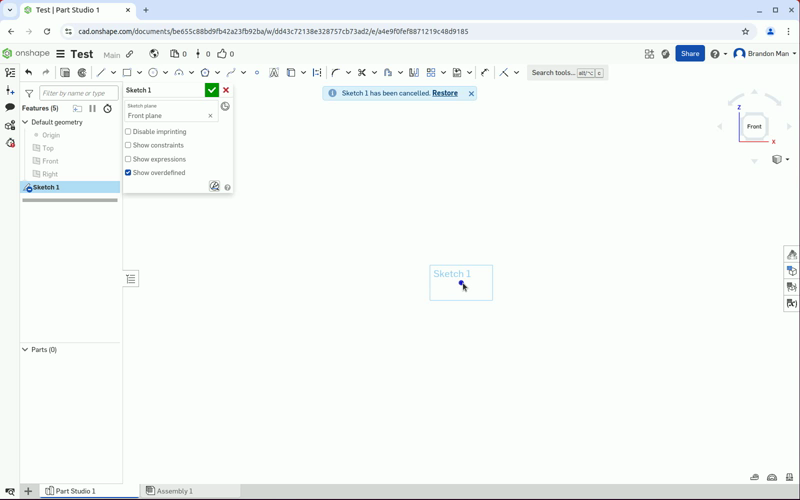
key(c)
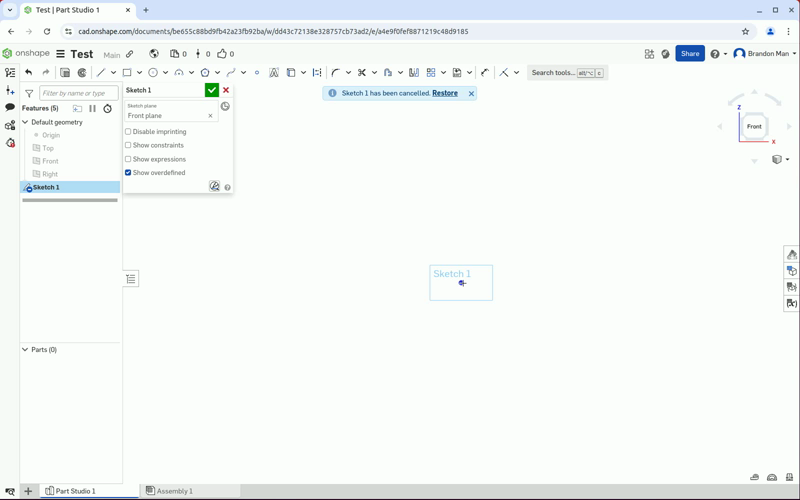
key_down(shift)
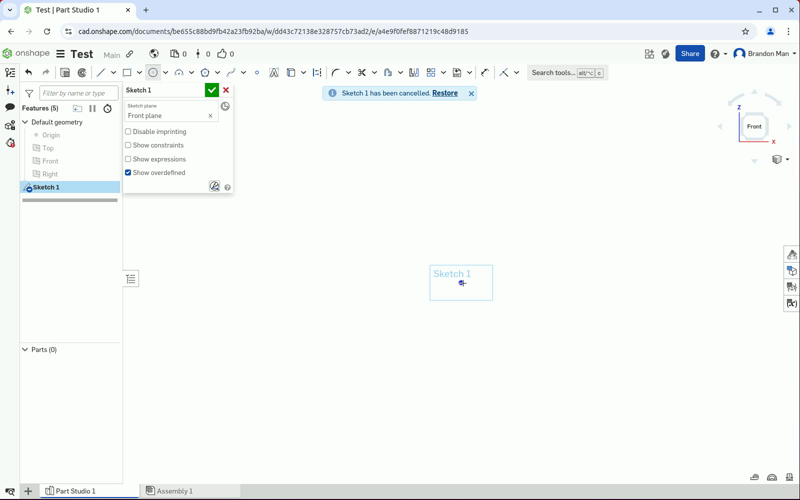
mouse_move(461, 282)
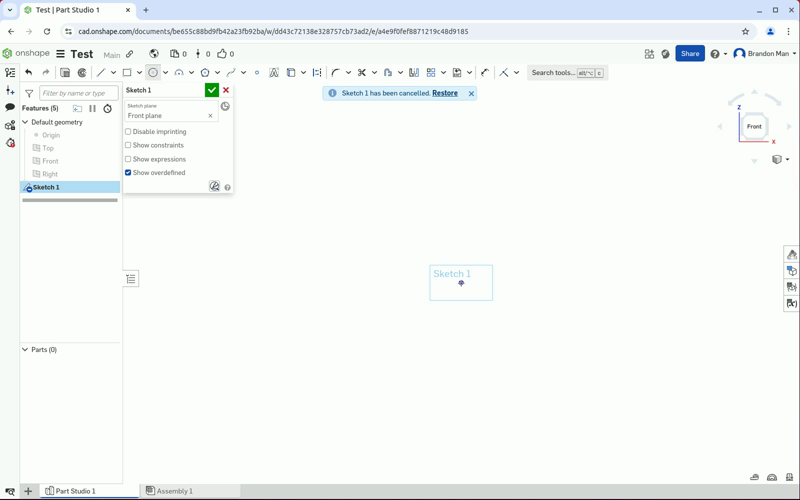
scroll(6)
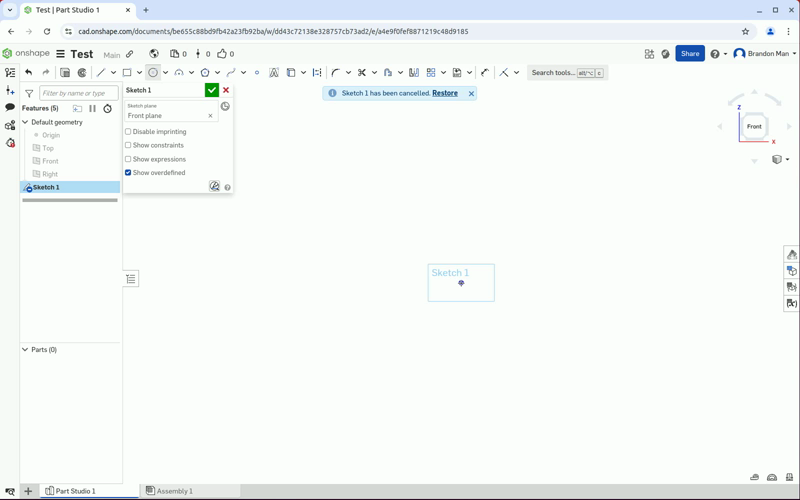
scroll(6)
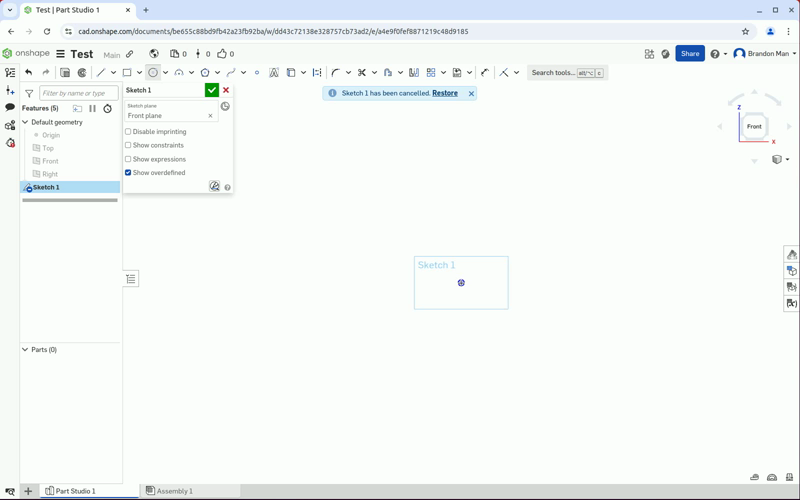
scroll(6)
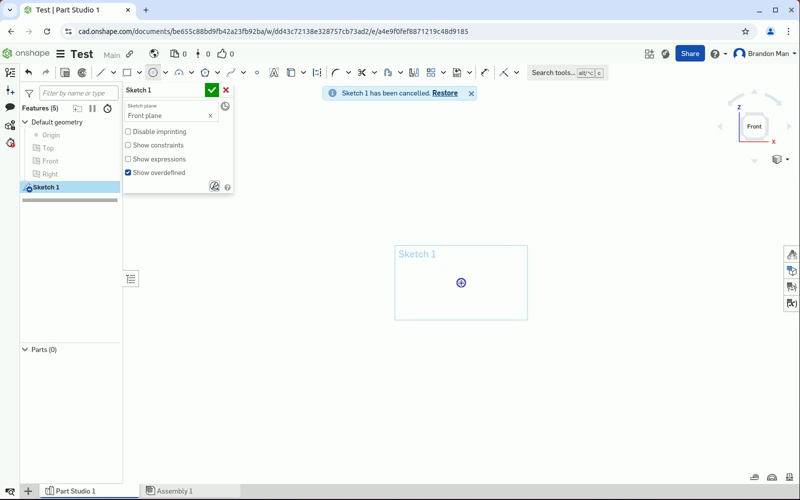
scroll(6)
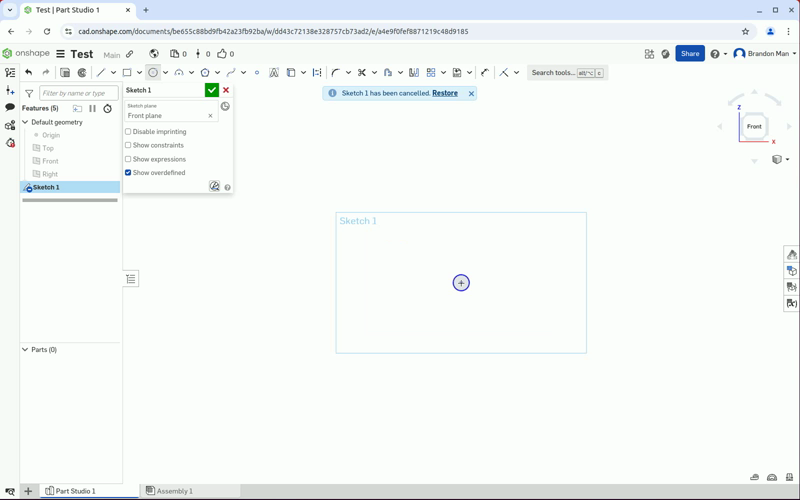
scroll(6)
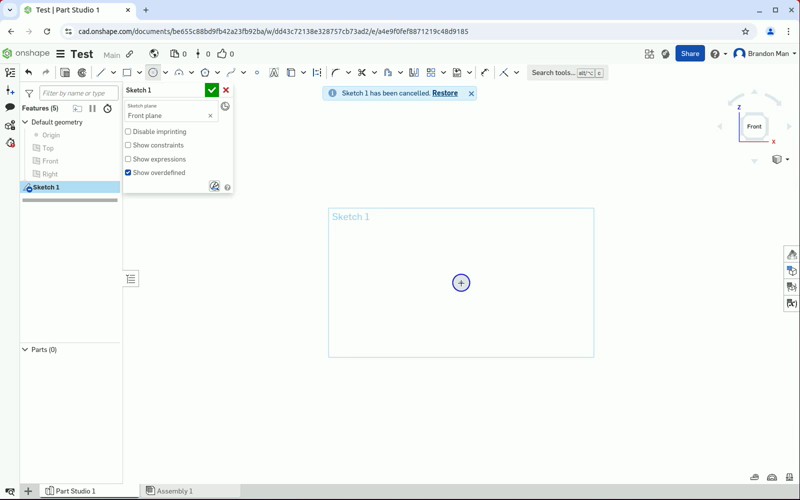
scroll(6)
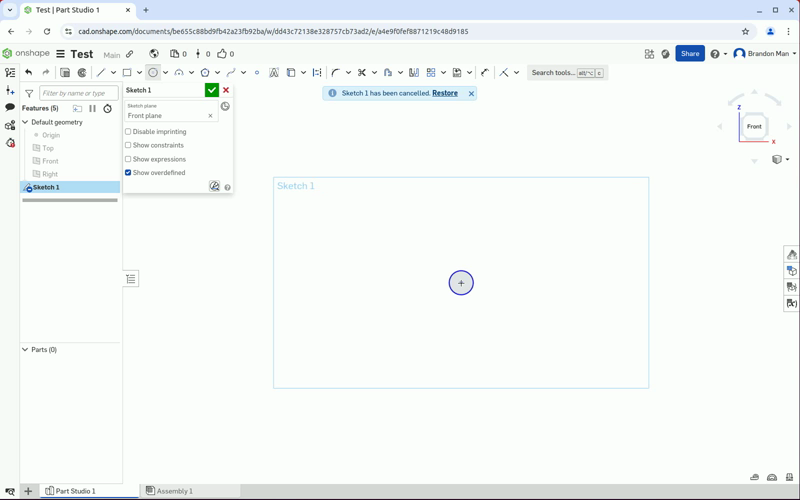
scroll(6)
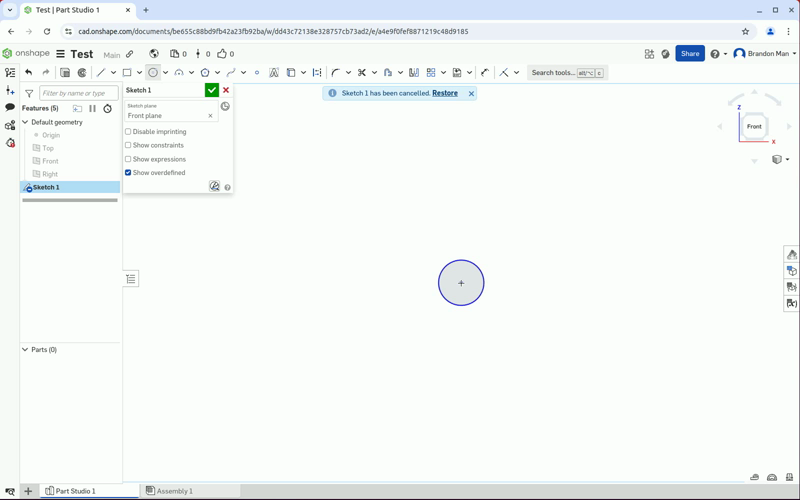
click(461, 282)
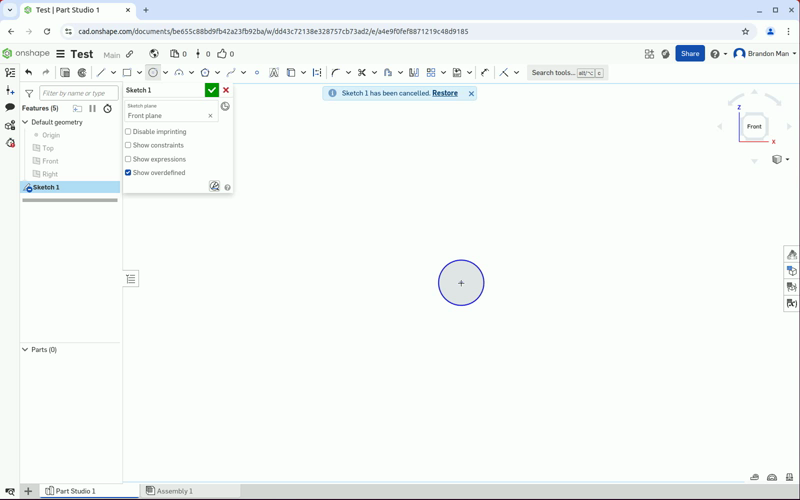
scroll(-6)
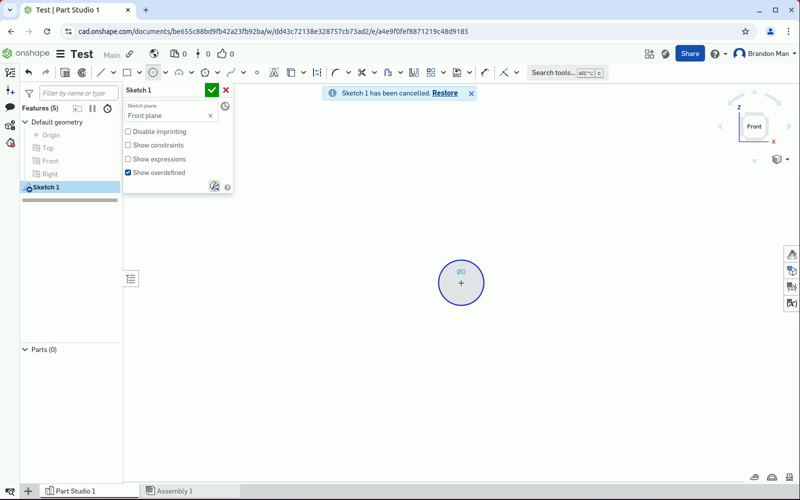
scroll(-6)
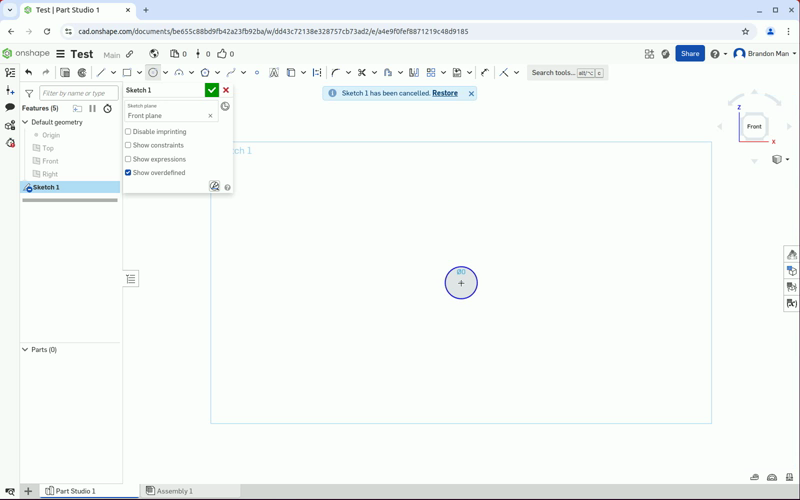
scroll(-6)
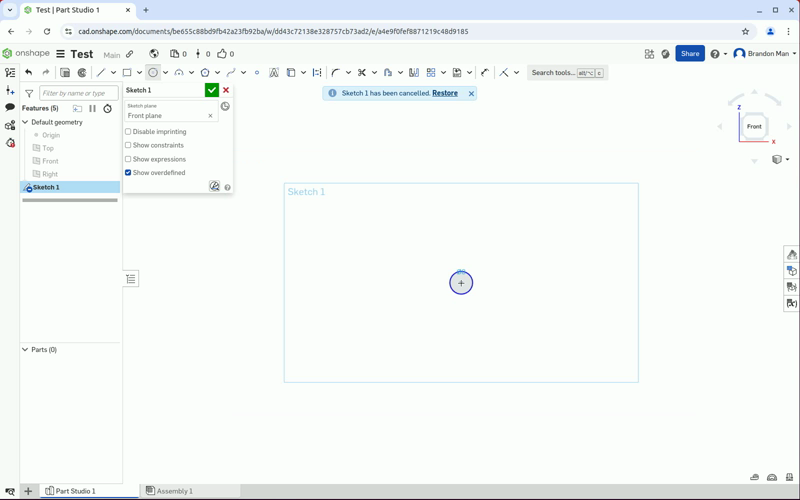
scroll(-6)
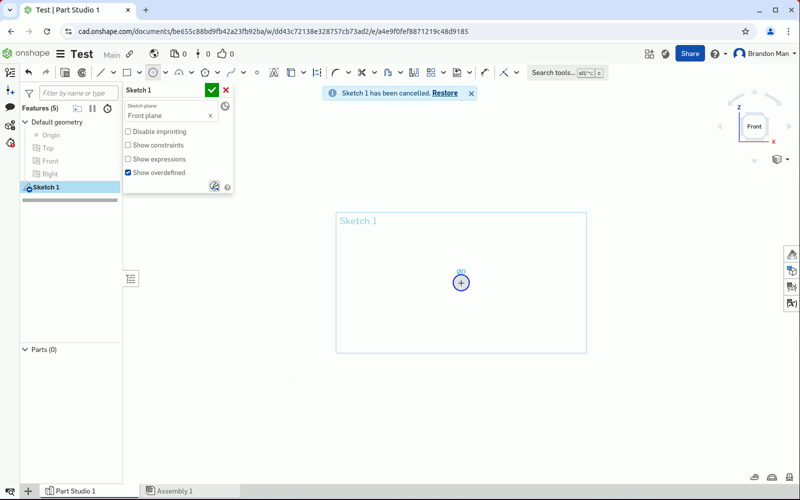
scroll(-6)
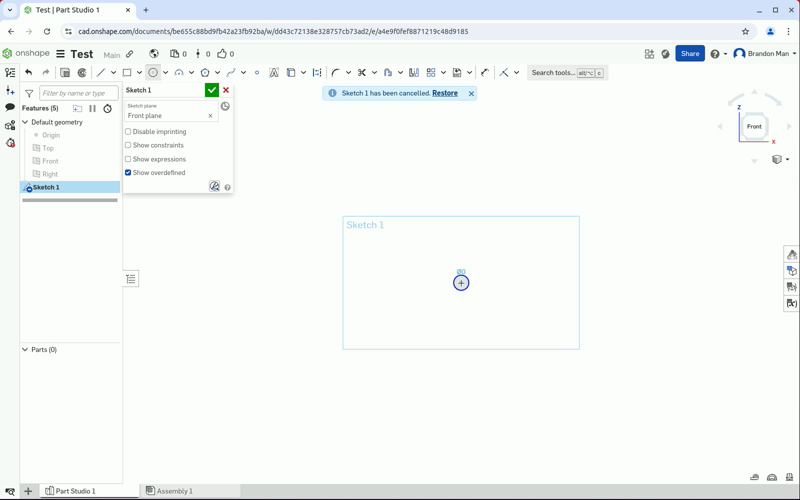
scroll(-6)
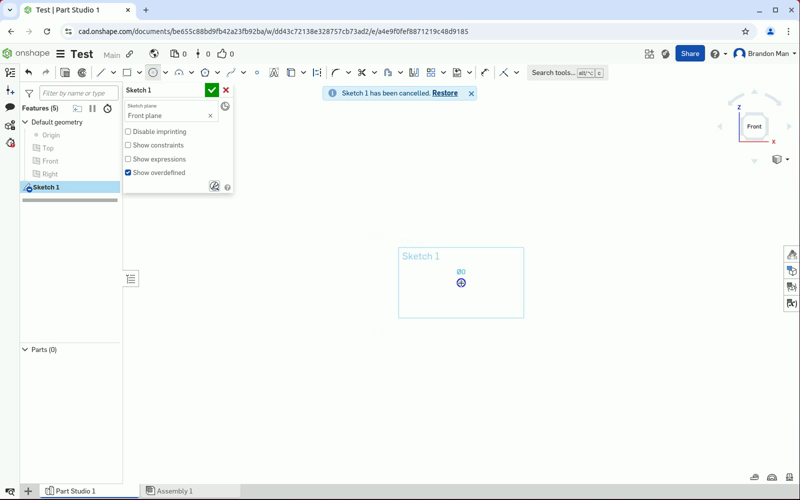
scroll(-6)
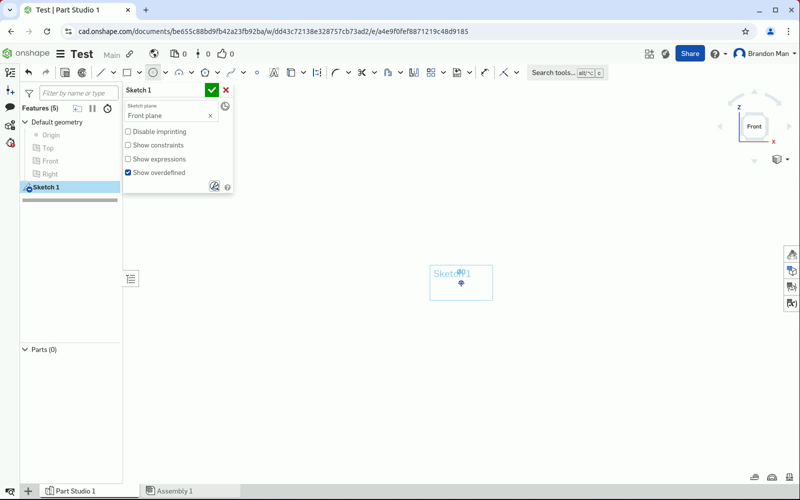
key_up(shift)
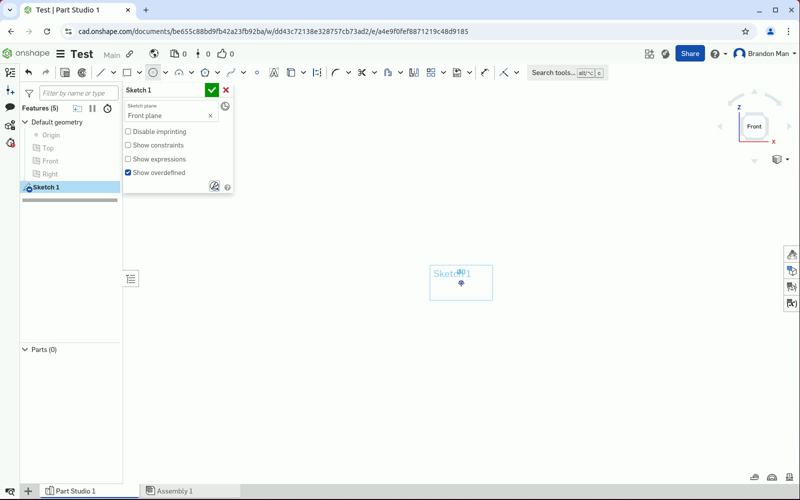
mouse_move(462, 282)
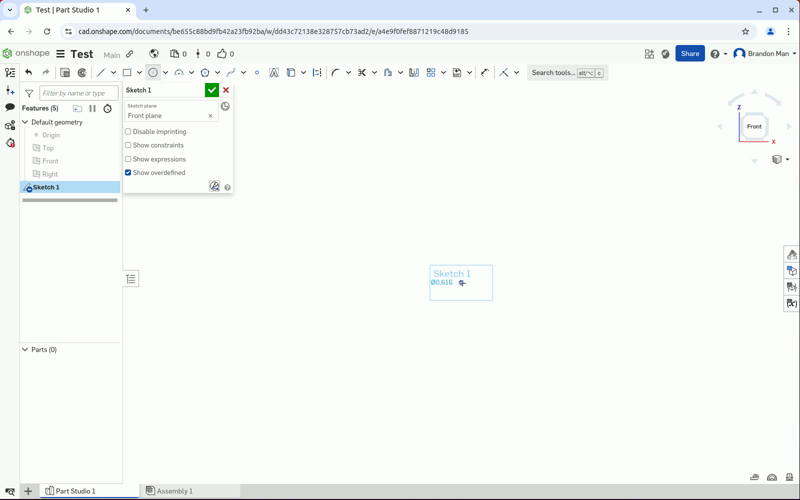
scroll(6)
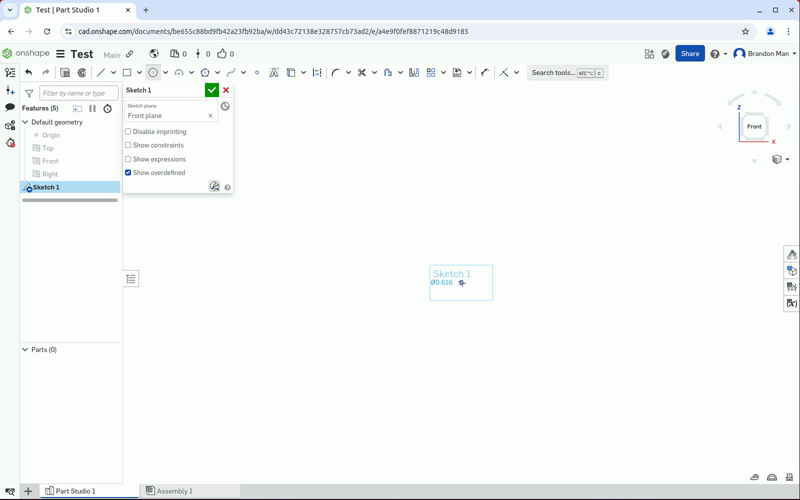
scroll(6)
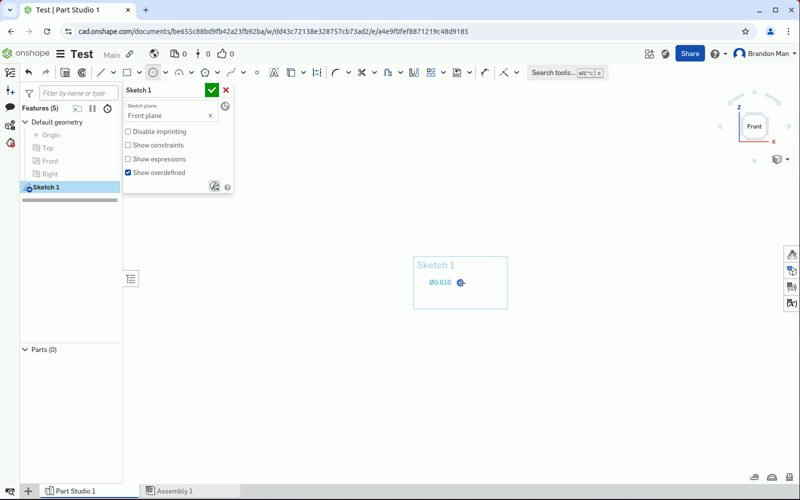
scroll(6)
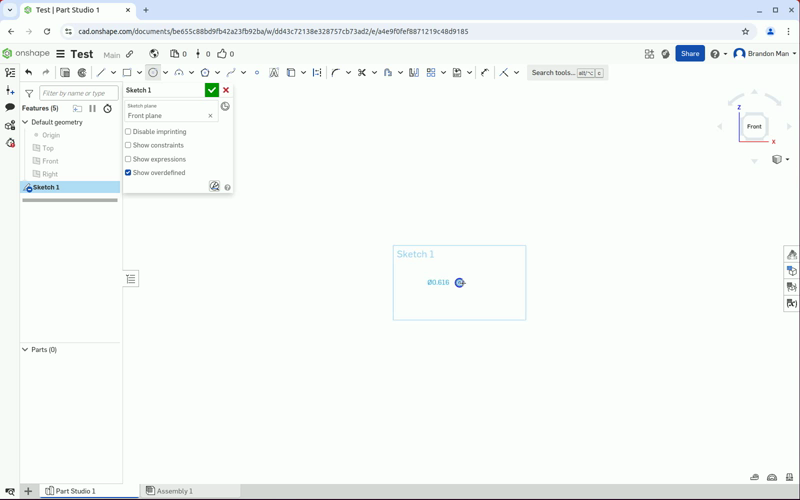
scroll(6)
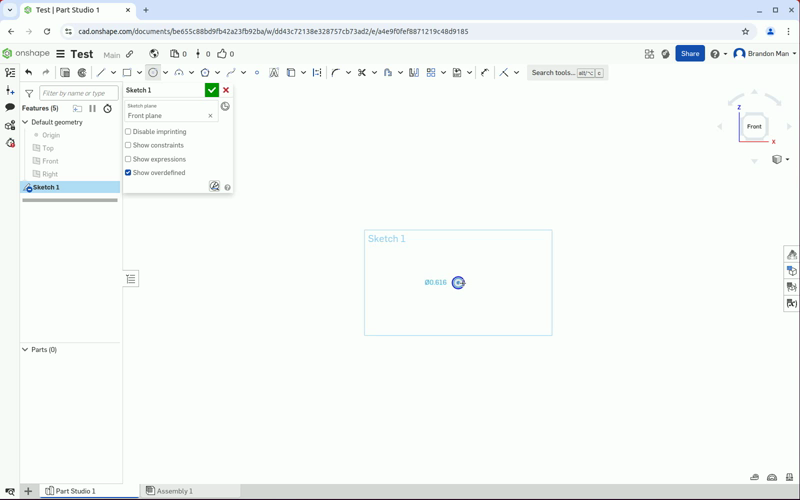
scroll(6)
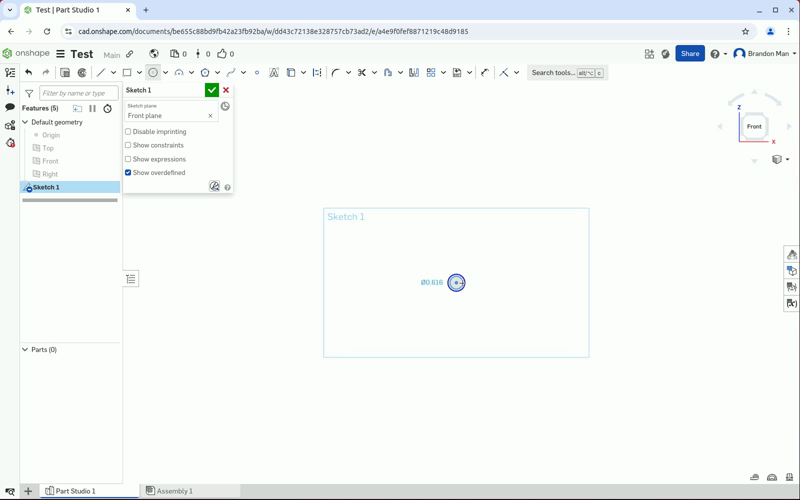
scroll(6)
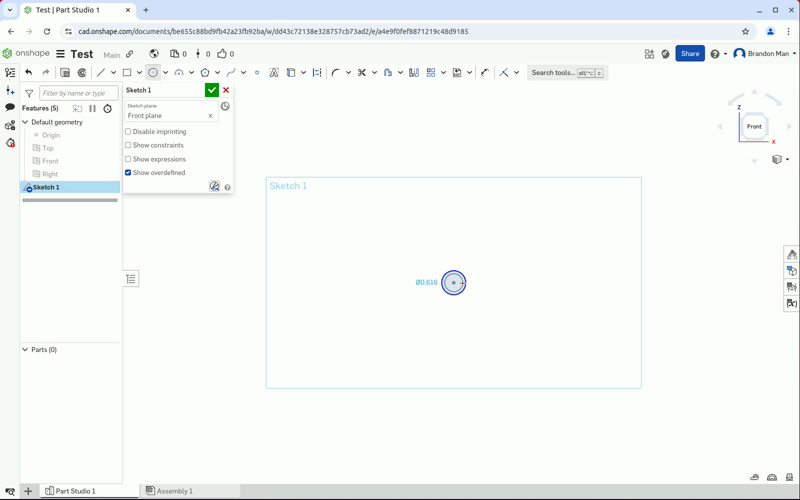
scroll(6)
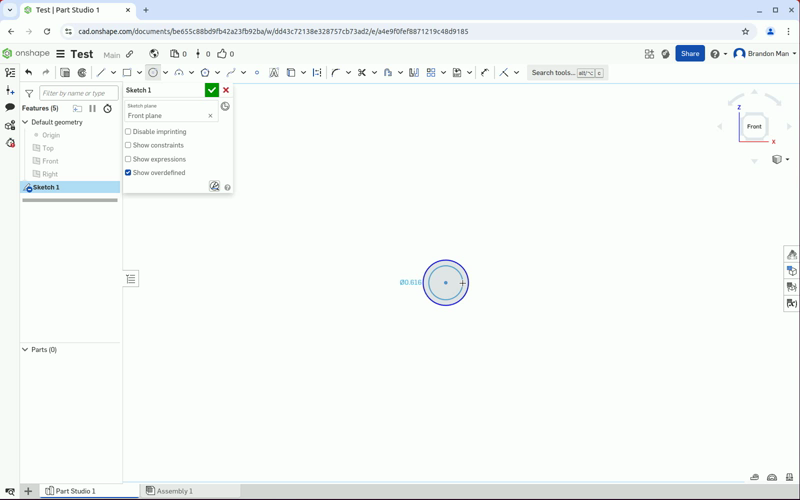
click(462, 282)
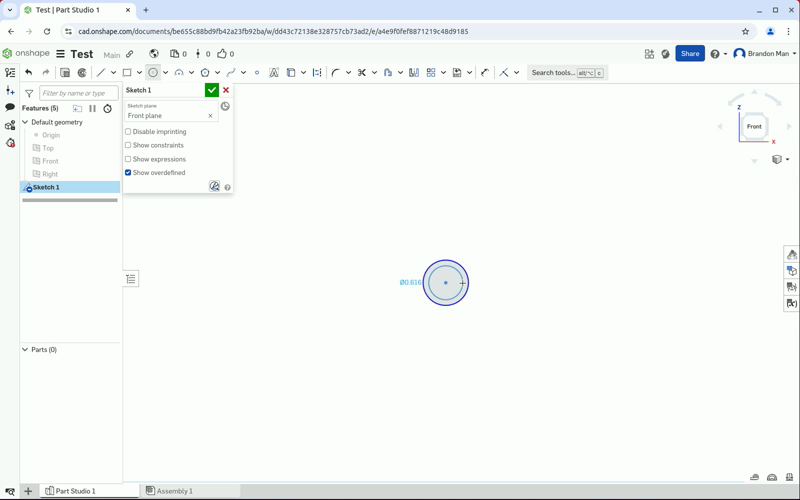
scroll(-6)
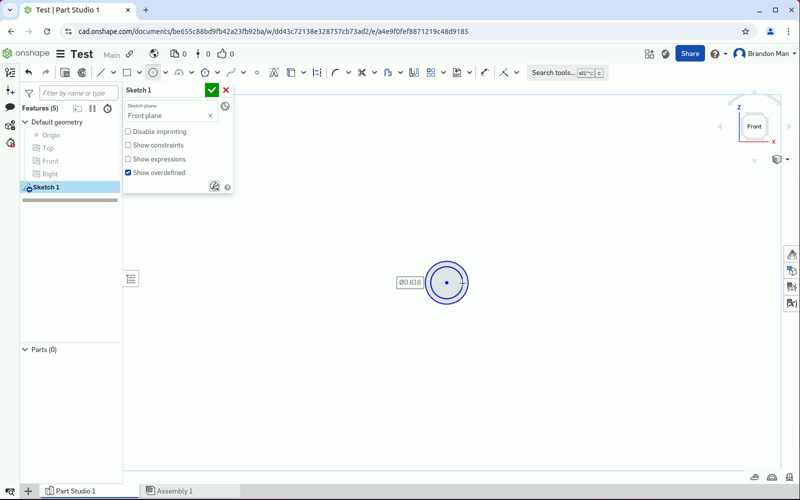
scroll(-6)
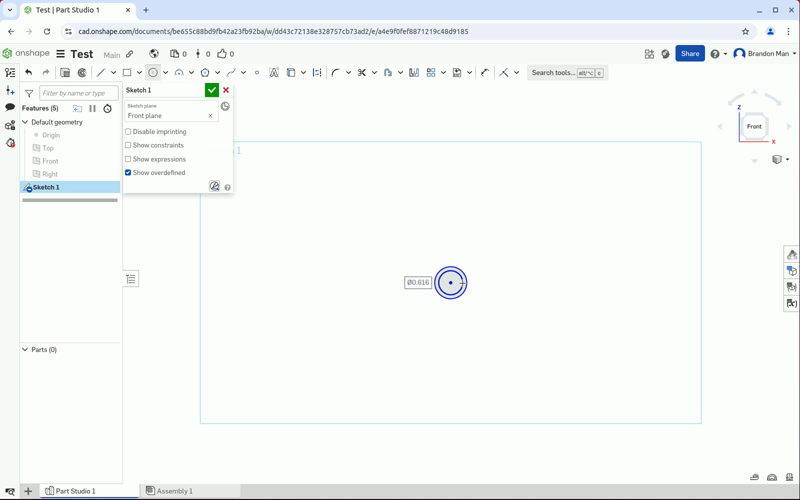
scroll(-6)
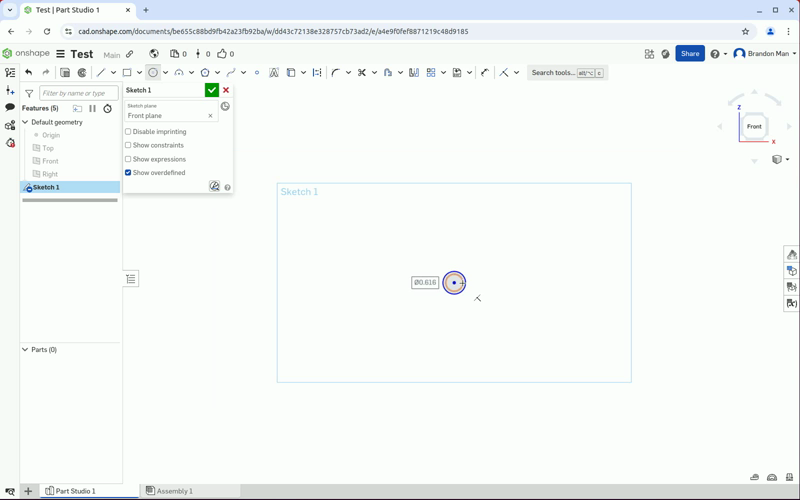
scroll(-6)
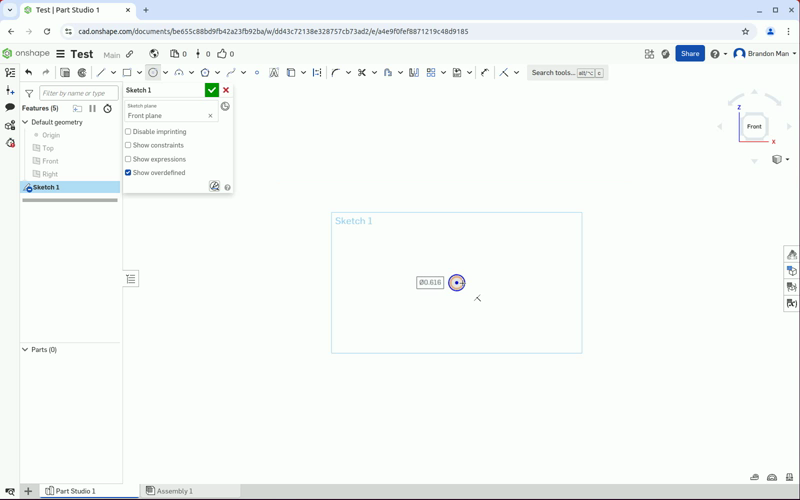
scroll(-6)
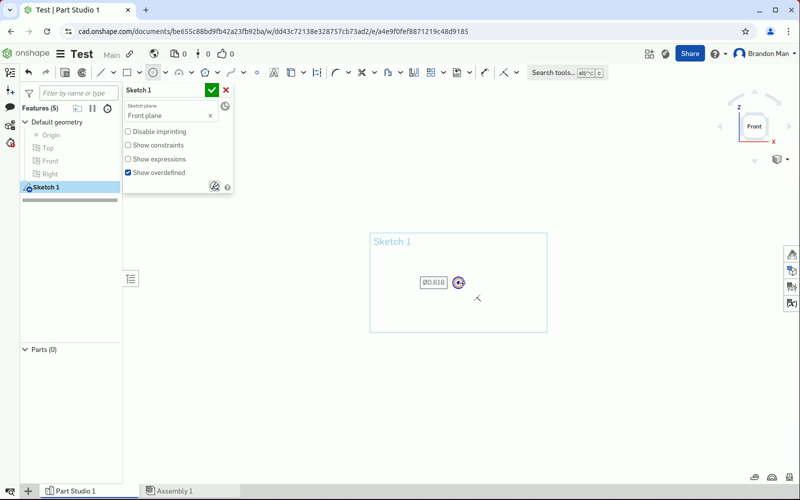
scroll(-6)
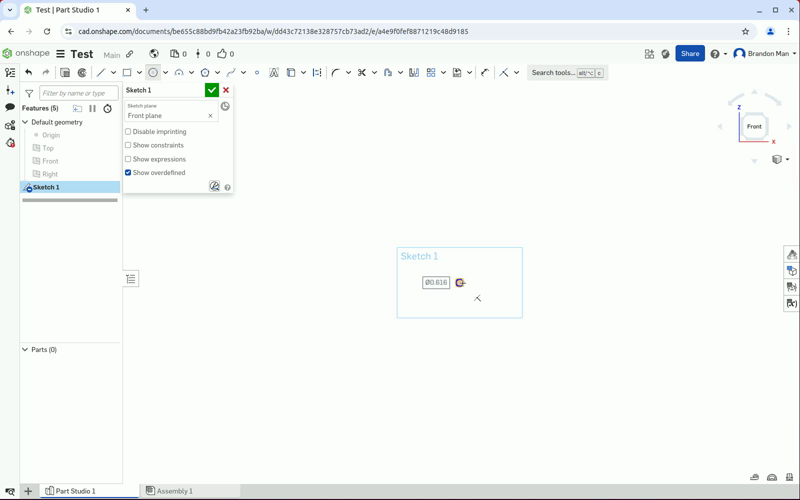
scroll(-6)
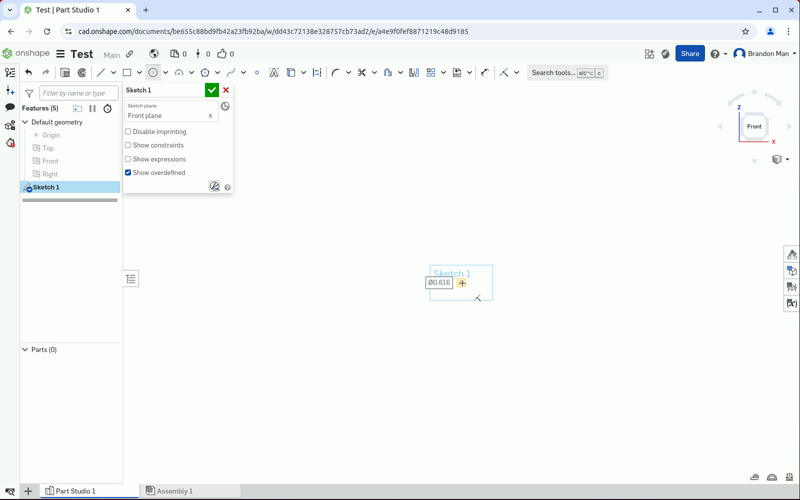
key(esc)
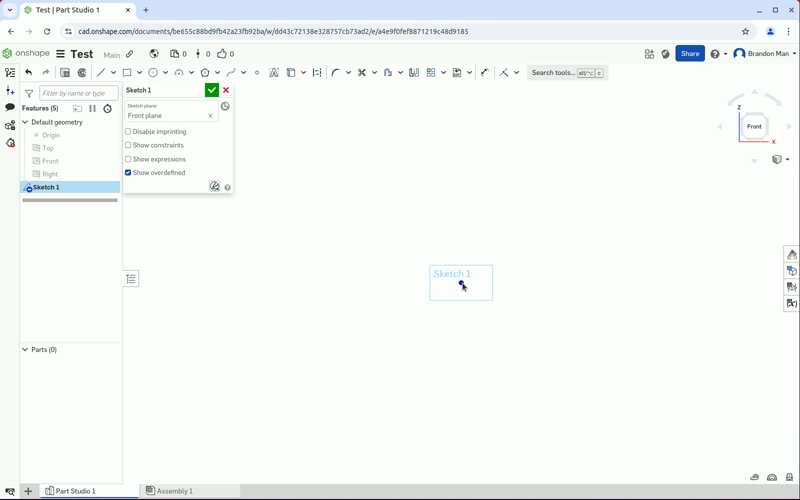
mouse_move(460, 282)
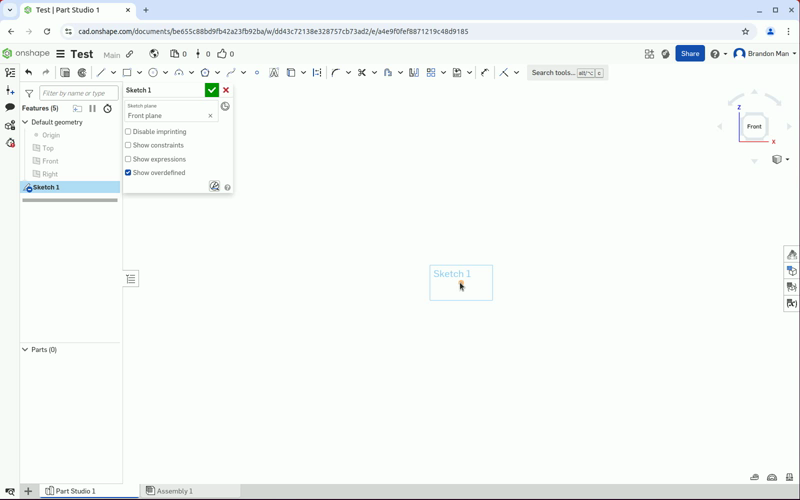
scroll(6)
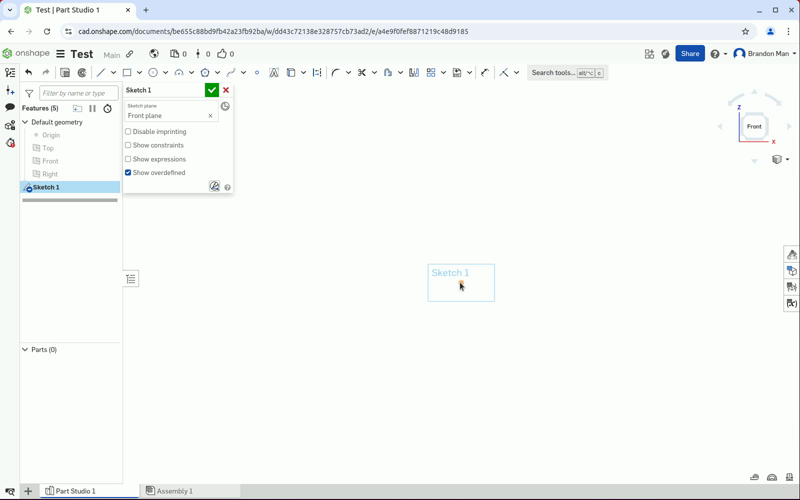
scroll(6)
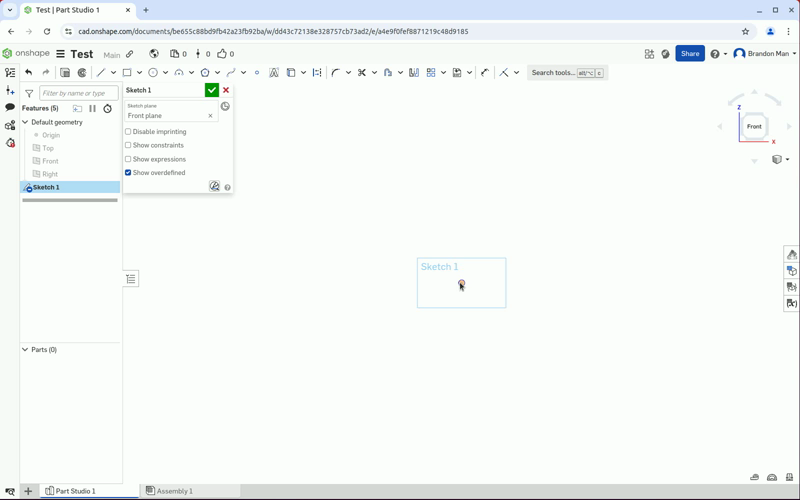
scroll(6)
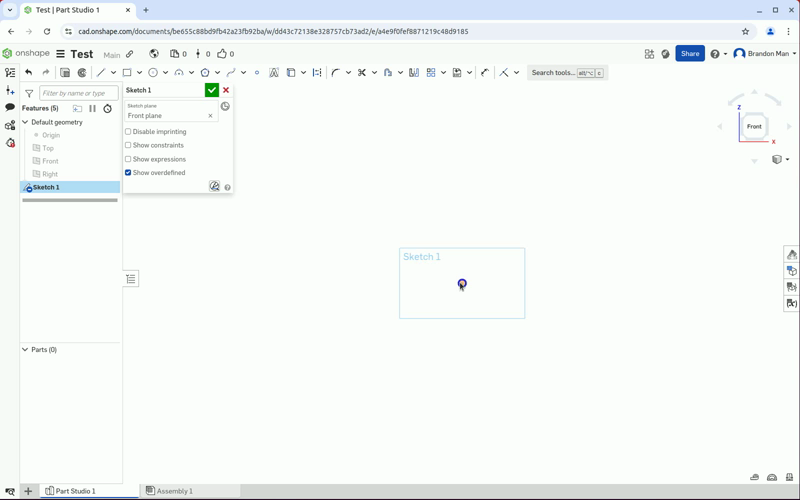
scroll(6)
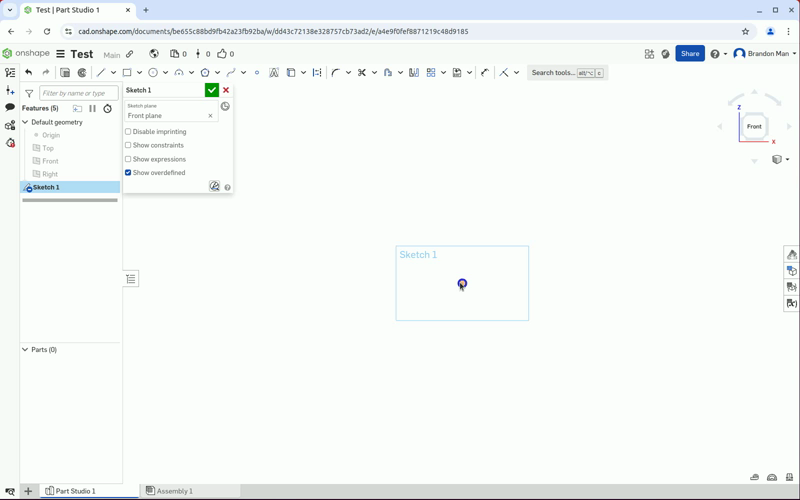
scroll(6)
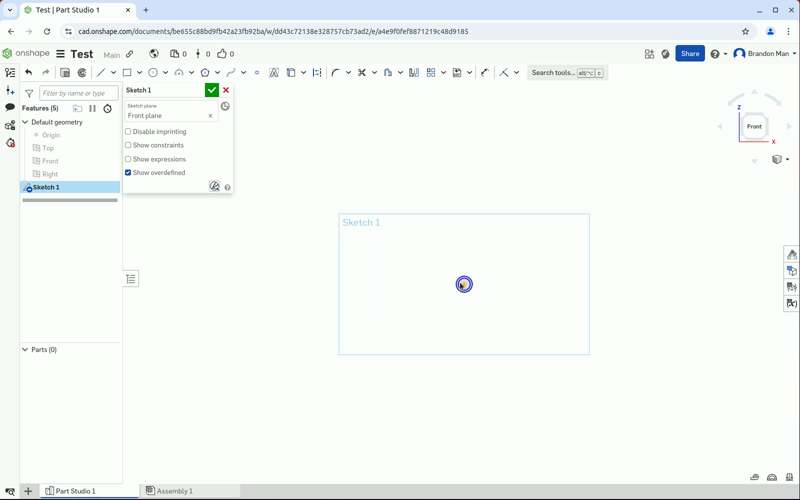
scroll(6)
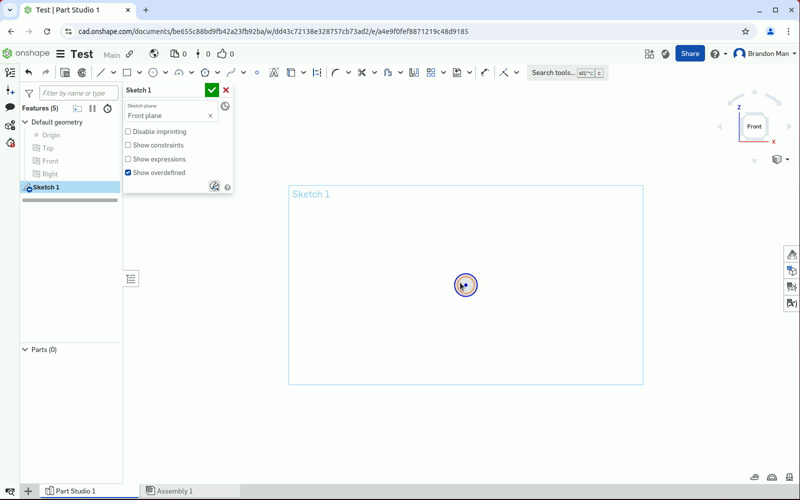
scroll(6)
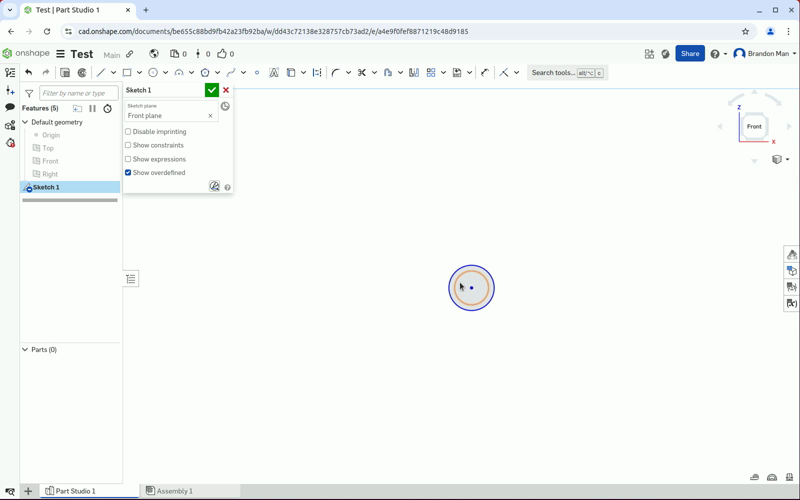
click(460, 282)
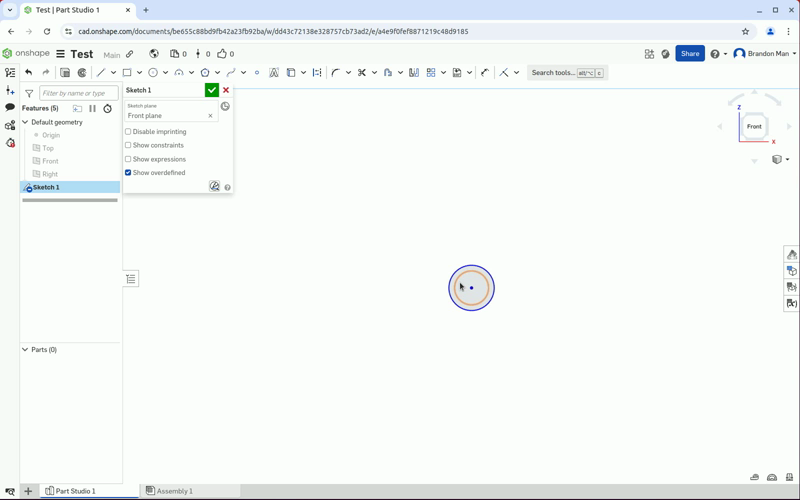
scroll(-6)
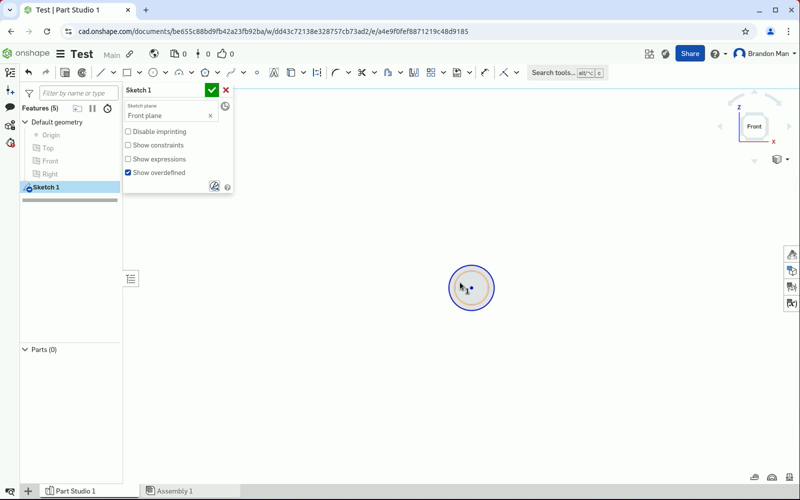
scroll(-6)
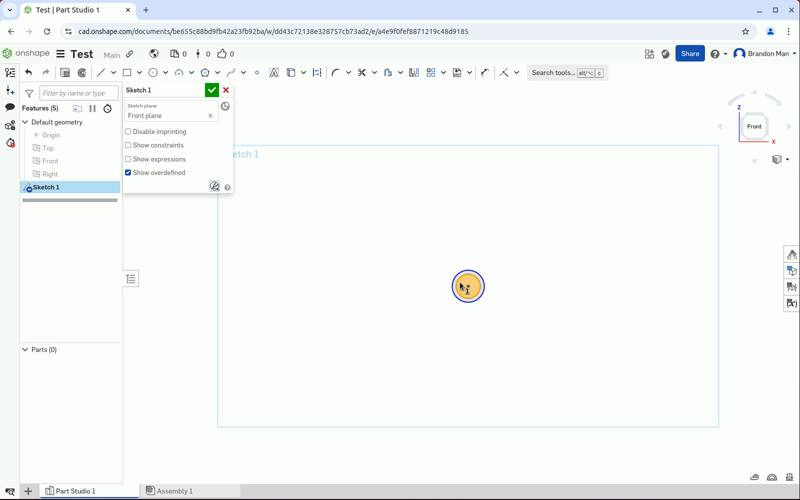
scroll(-6)
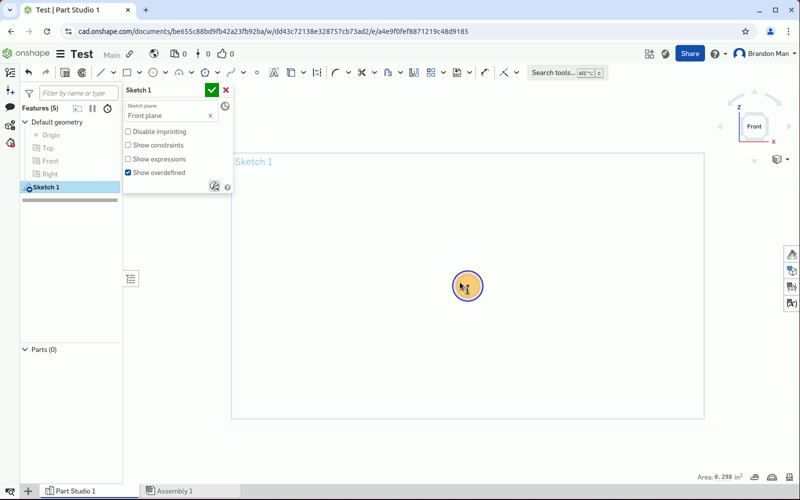
scroll(-6)
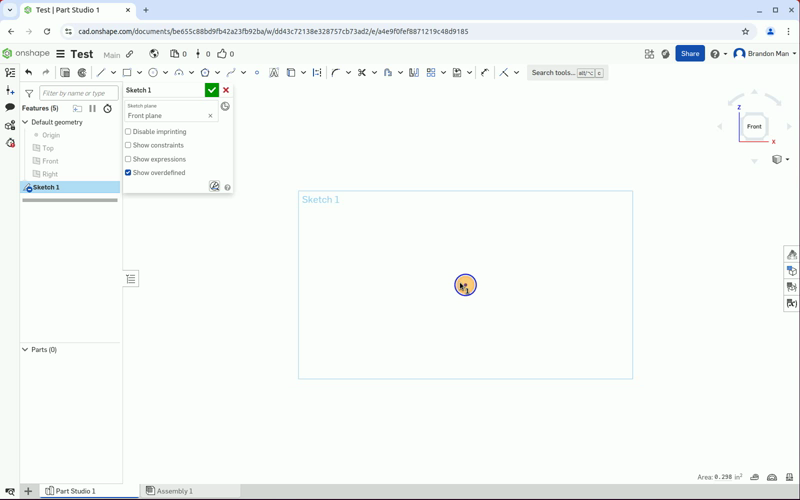
scroll(-6)
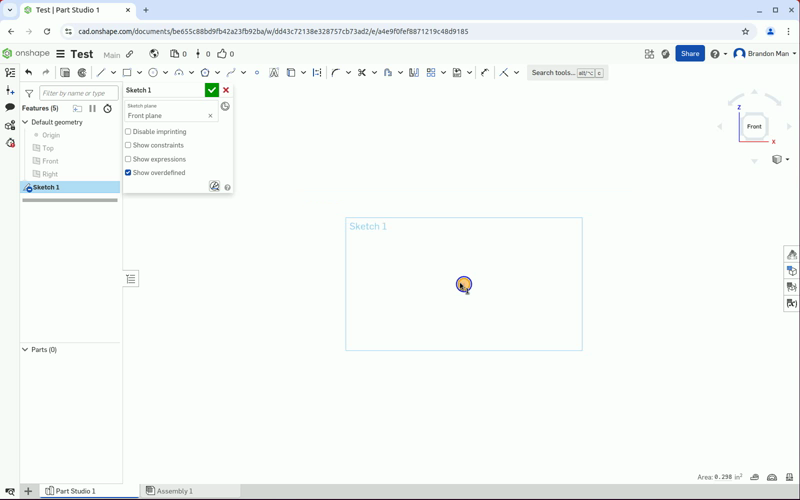
scroll(-6)
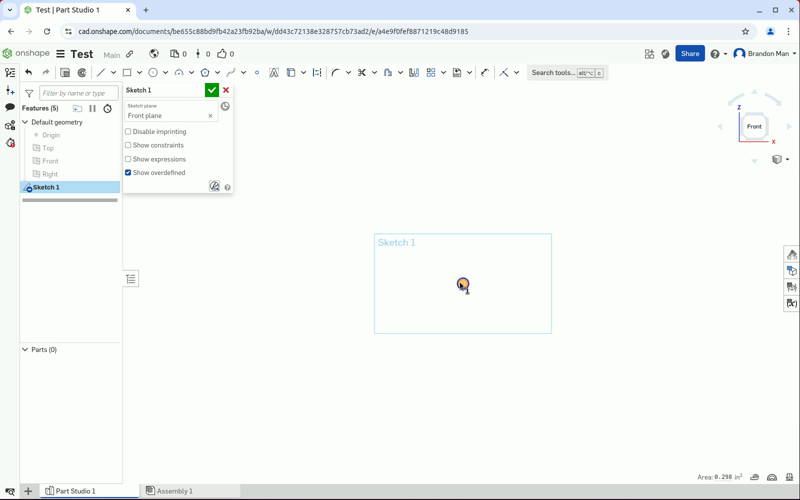
scroll(-6)
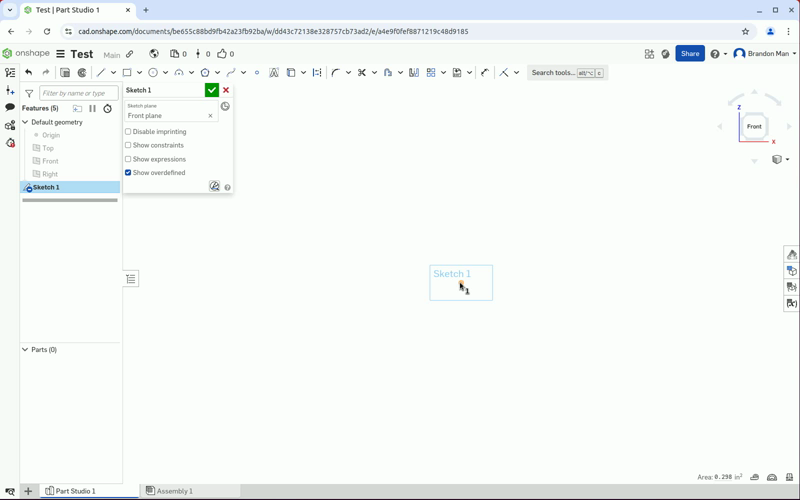
mouse_move(73, 352)
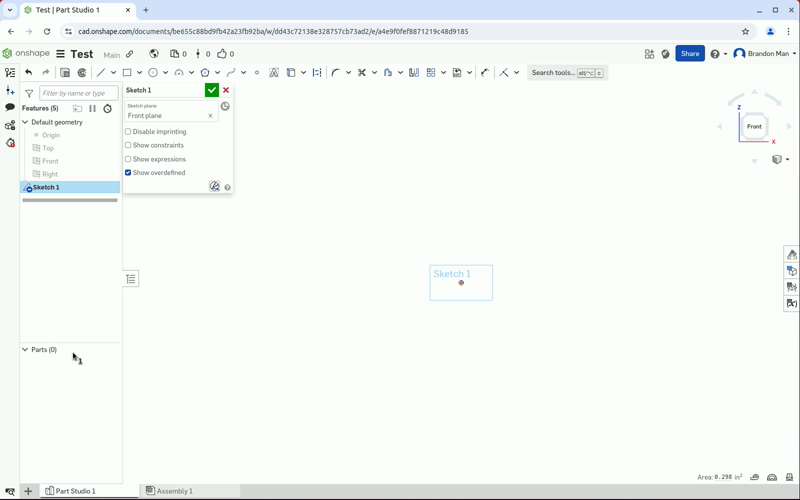
key(shift+y)
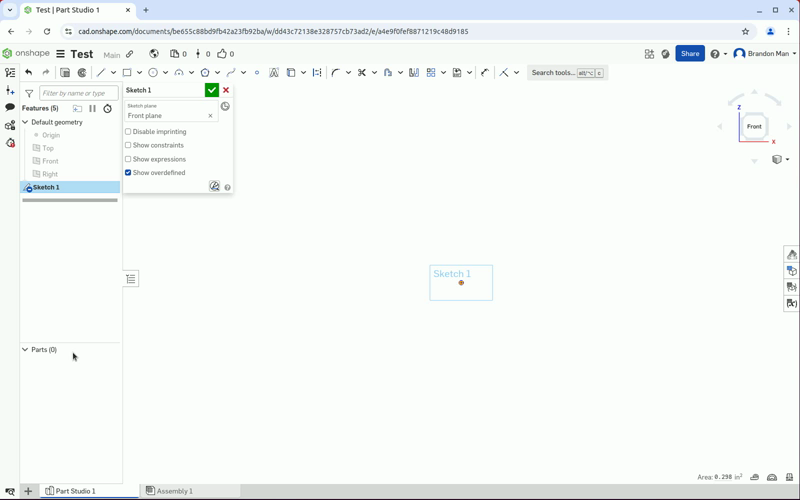
key(shift+e)
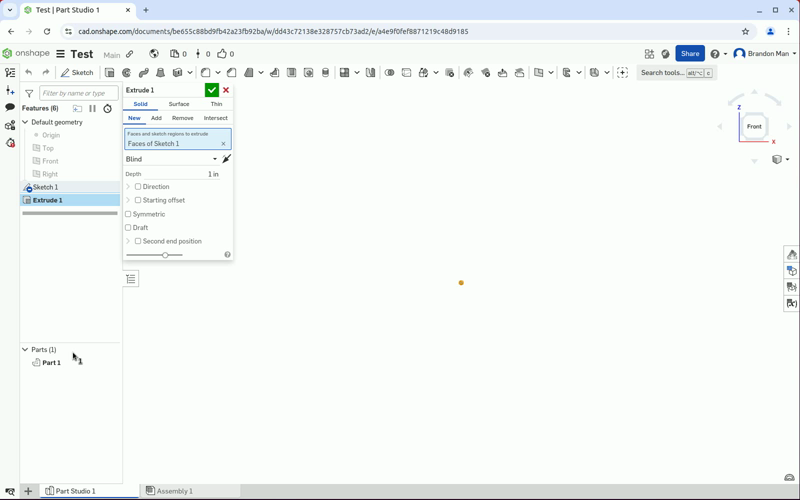
mouse_move(143, 106)
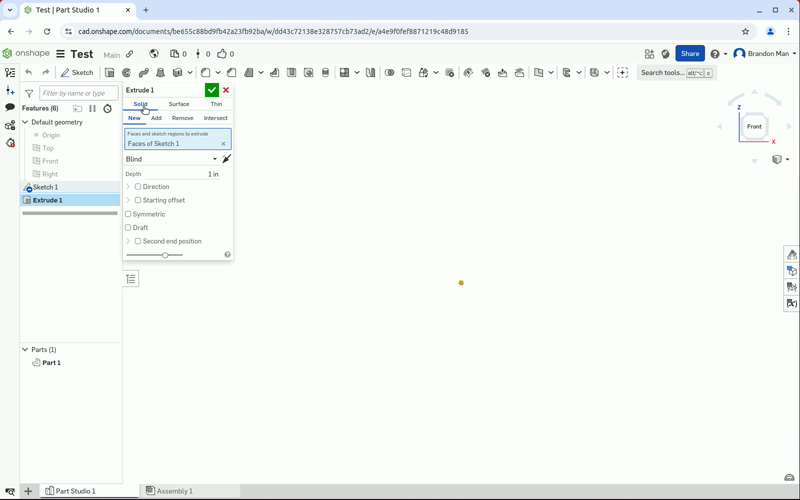
click(143, 106)
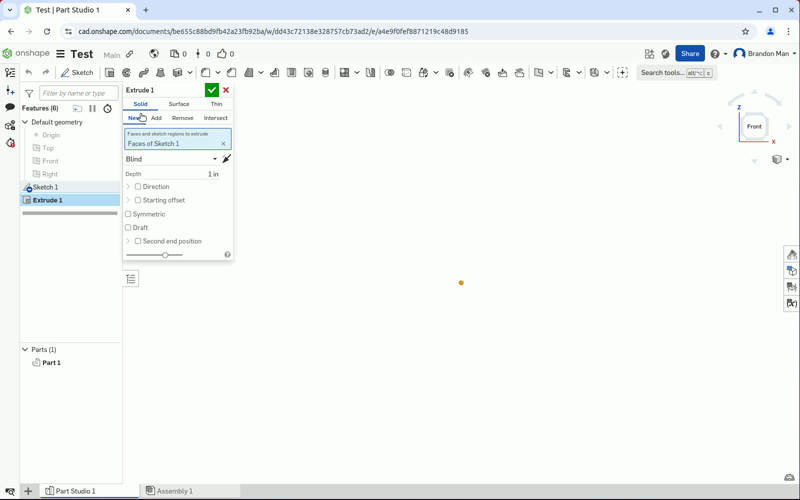
mouse_move(137, 120)
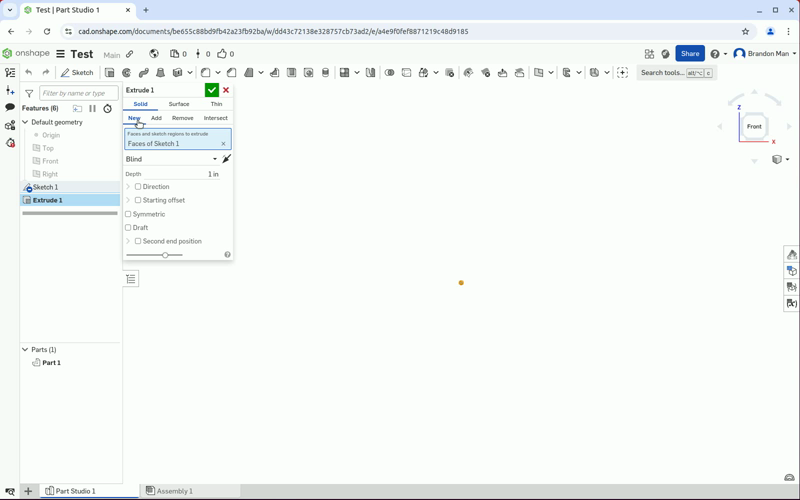
click(137, 120)
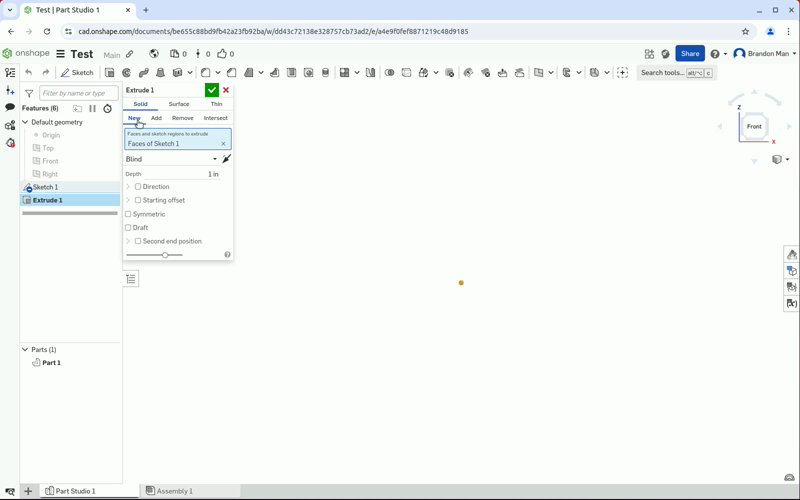
key(tab, 4)
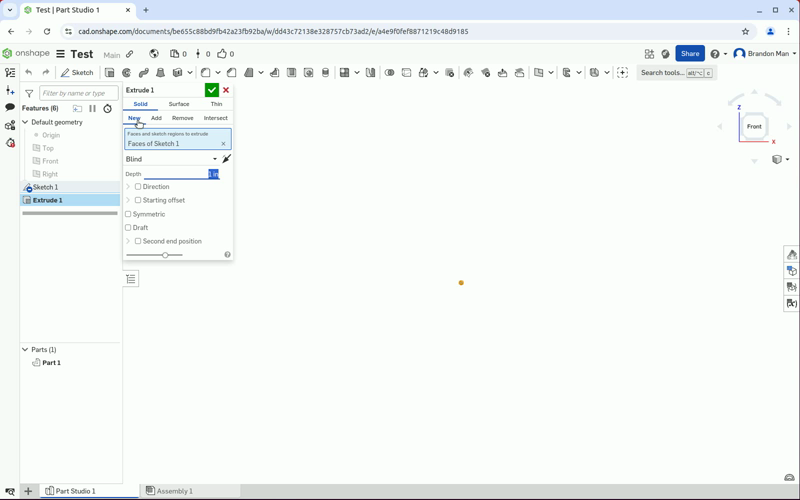
text(4.333)
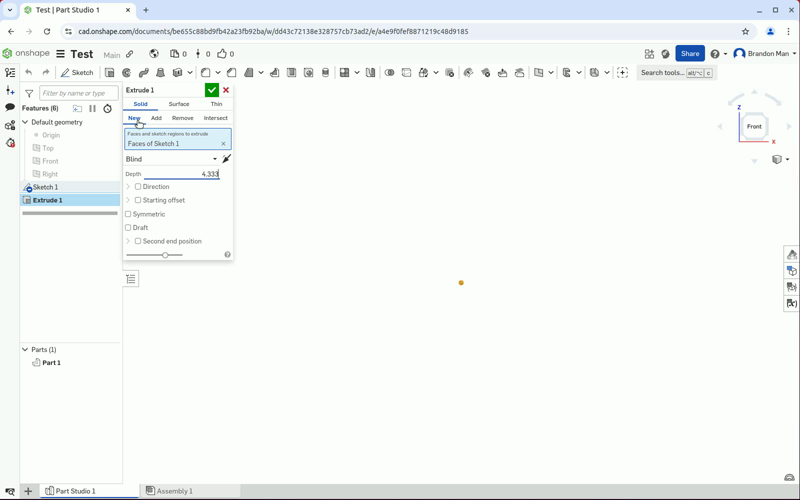
key(enter)
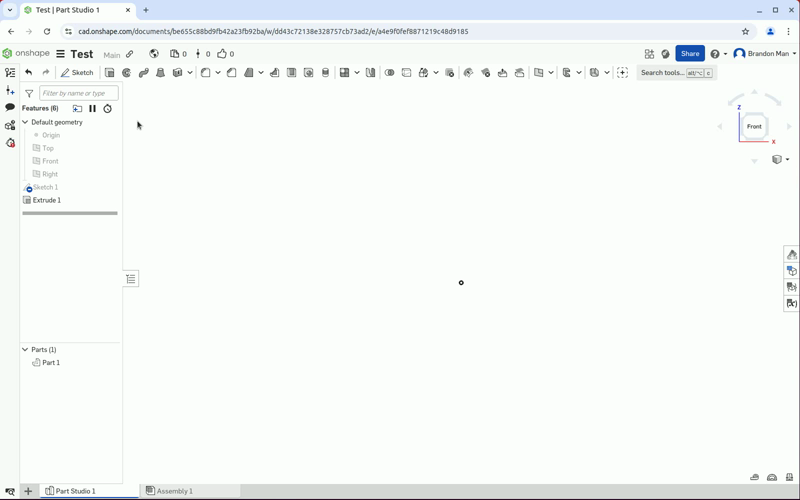
key(shift+h)
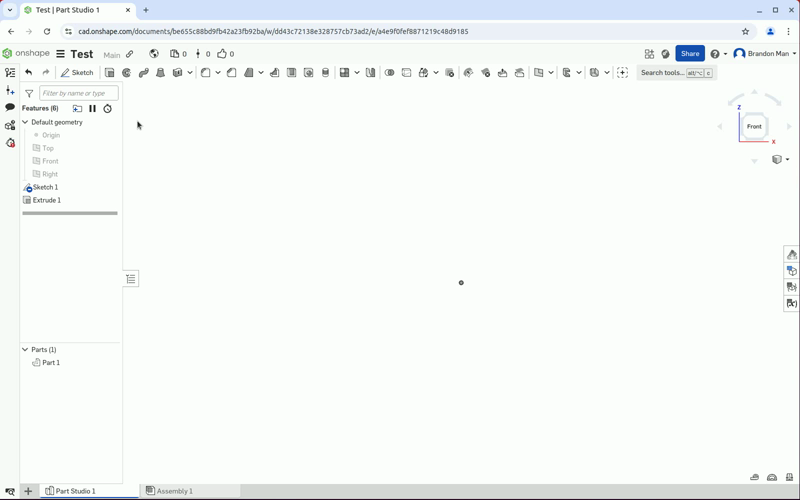
key(shift+h)
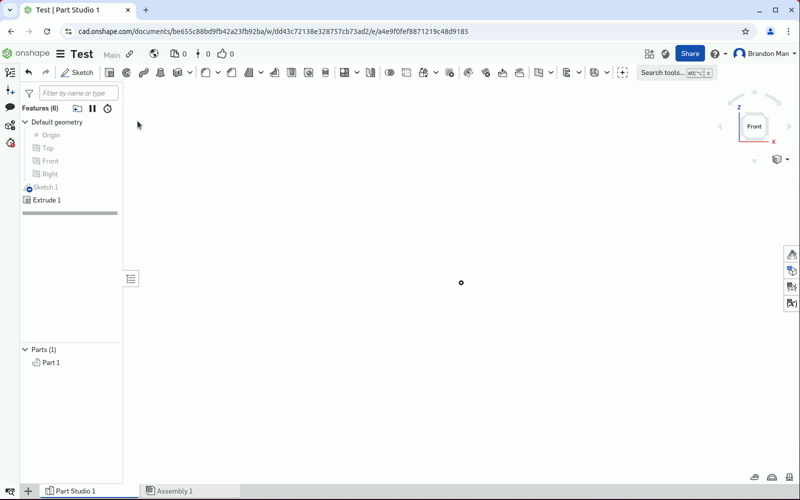
mouse_move(73, 189)
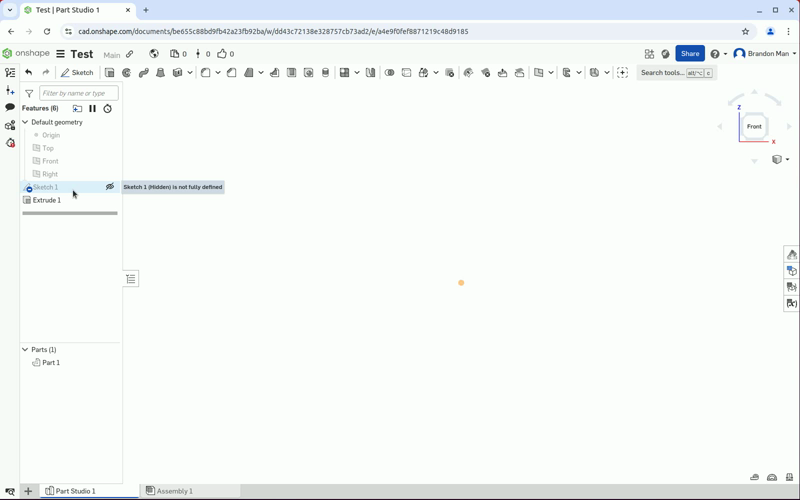
click(73, 189)
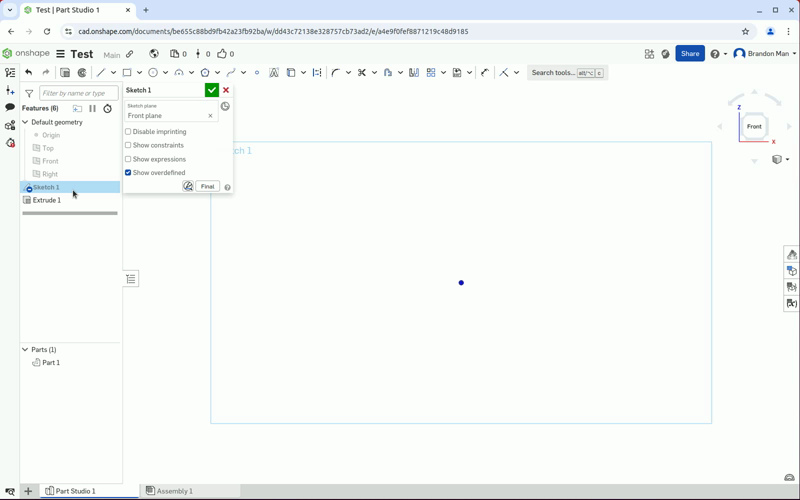
mouse_move(229, 92)
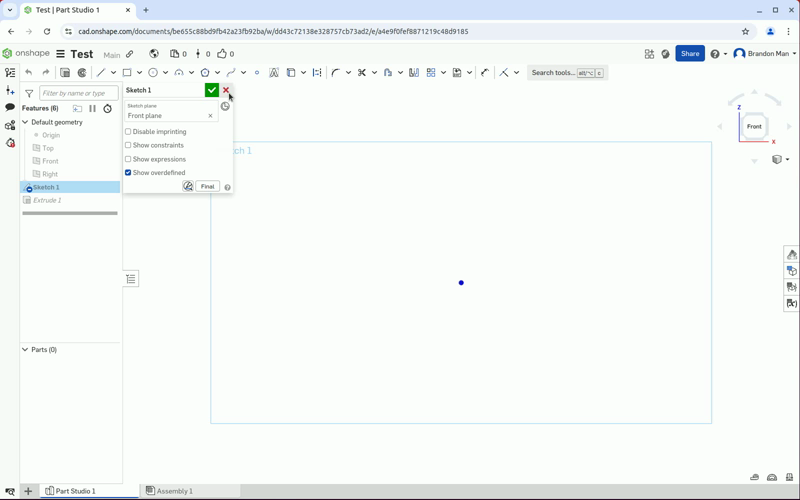
click(229, 92)
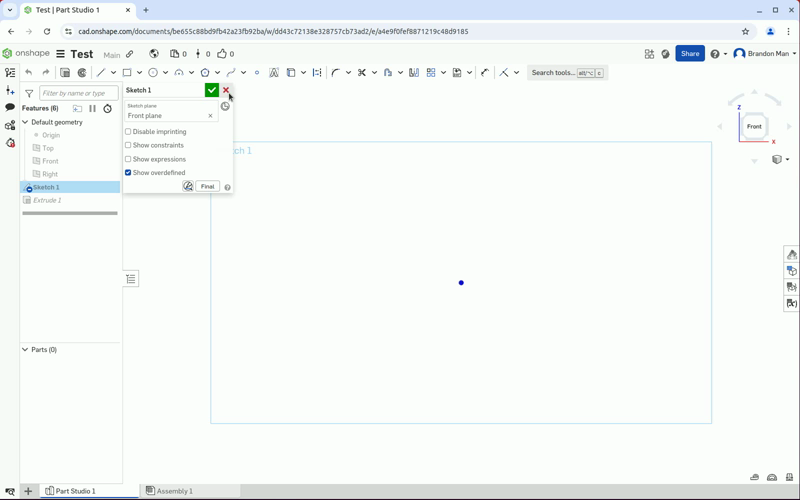
key(shift+s)
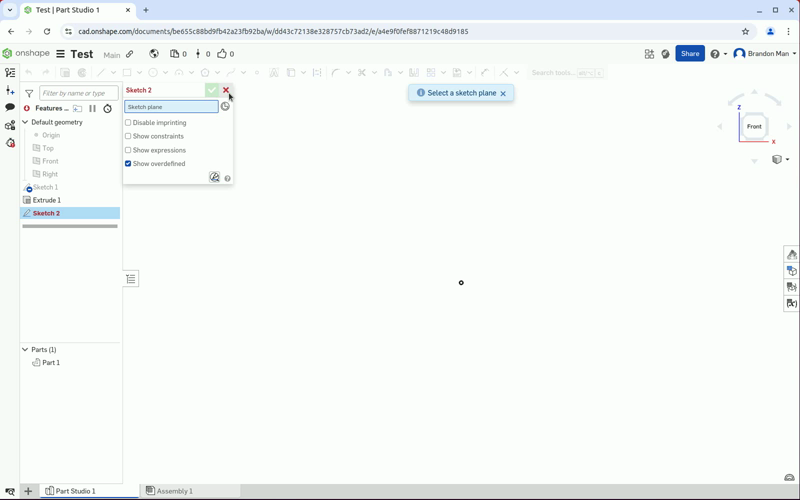
mouse_move(73, 163)
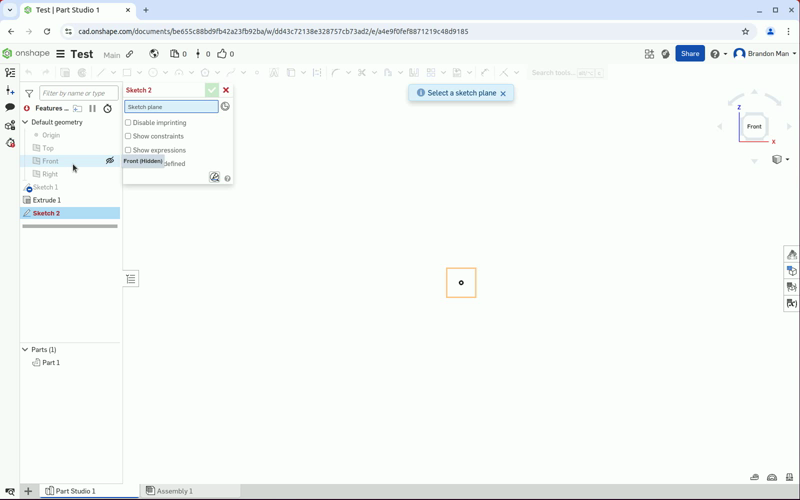
click(73, 163)
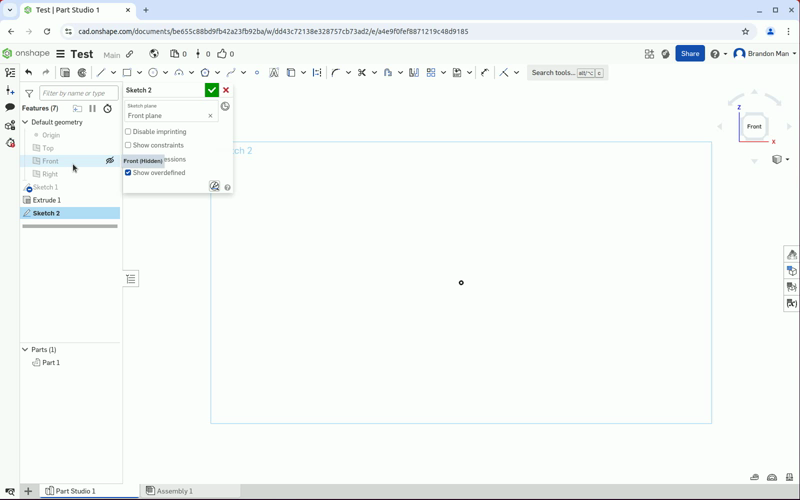
mouse_move(73, 352)
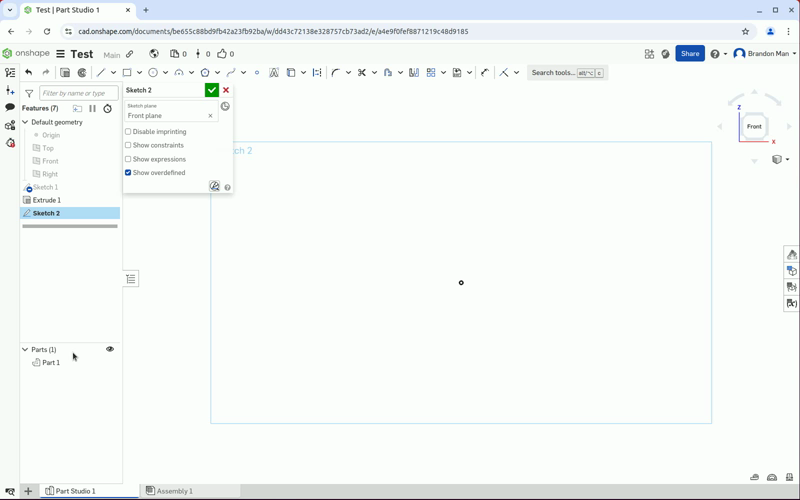
key(y)
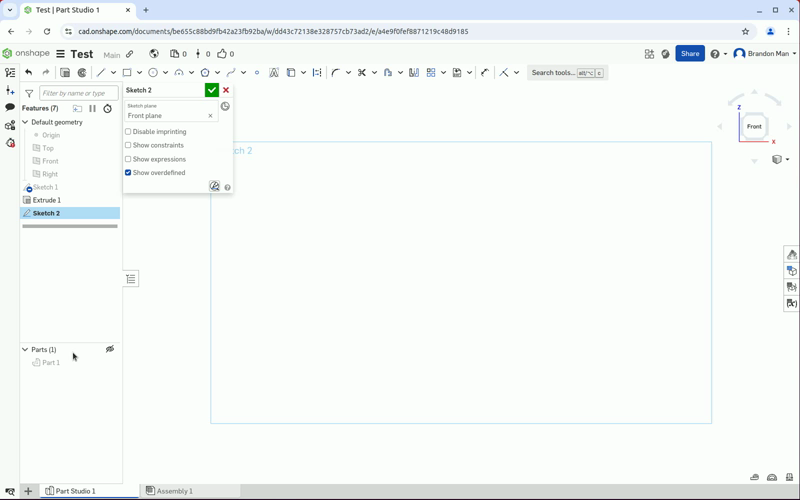
key(c)
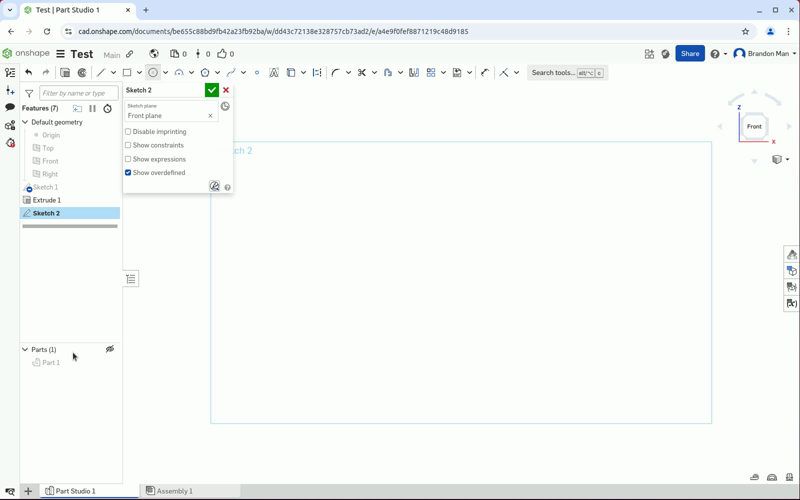
key_down(shift)
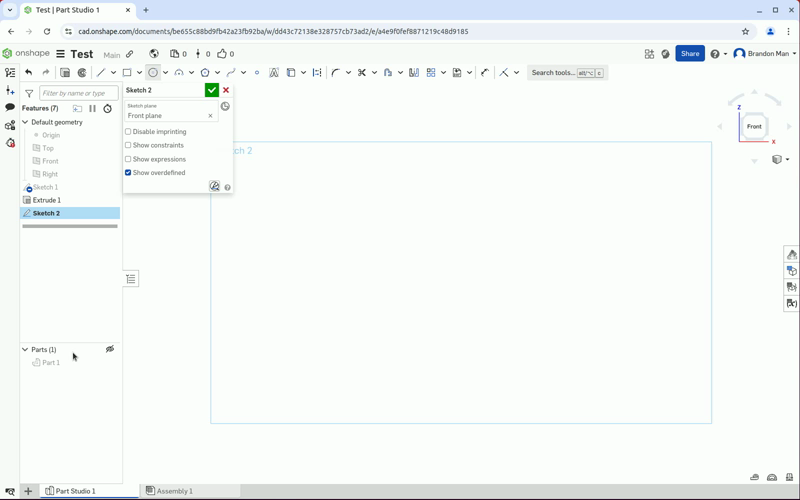
mouse_move(464, 282)
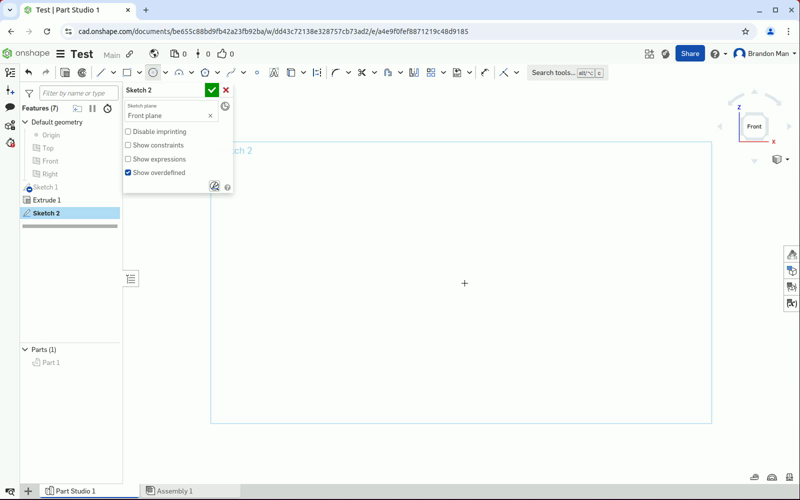
click(464, 282)
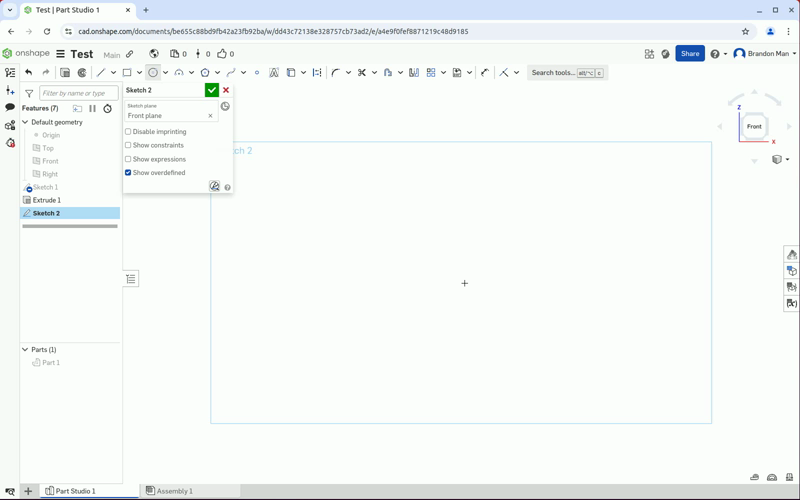
key_up(shift)
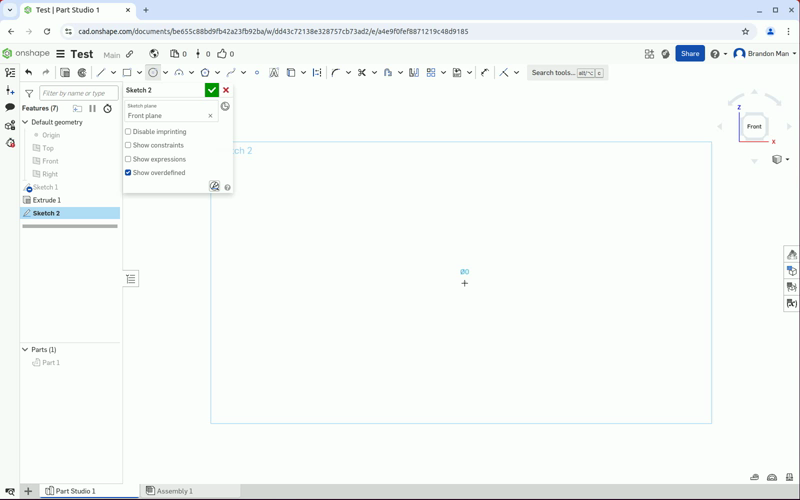
mouse_move(466, 282)
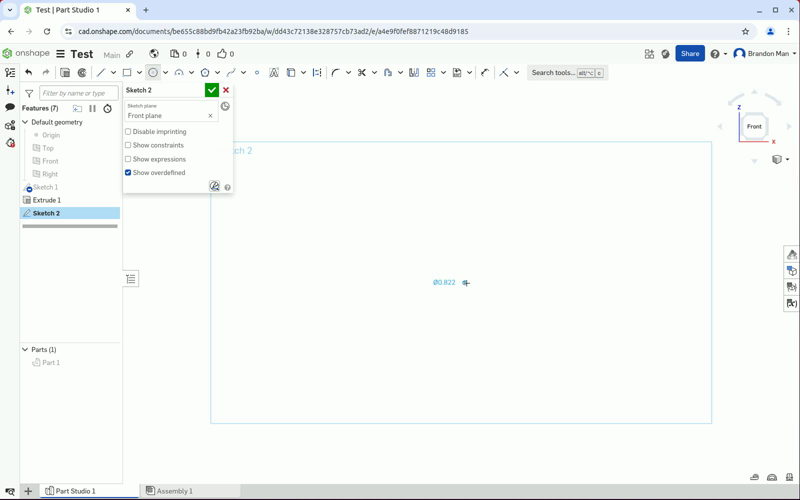
scroll(6)
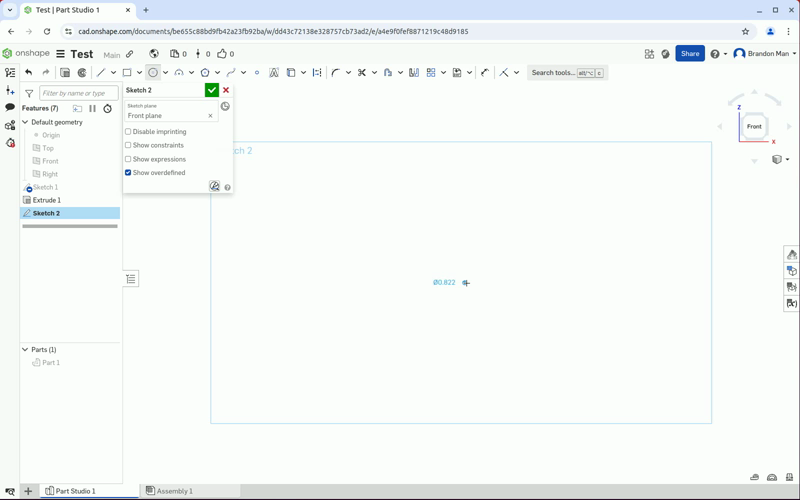
scroll(6)
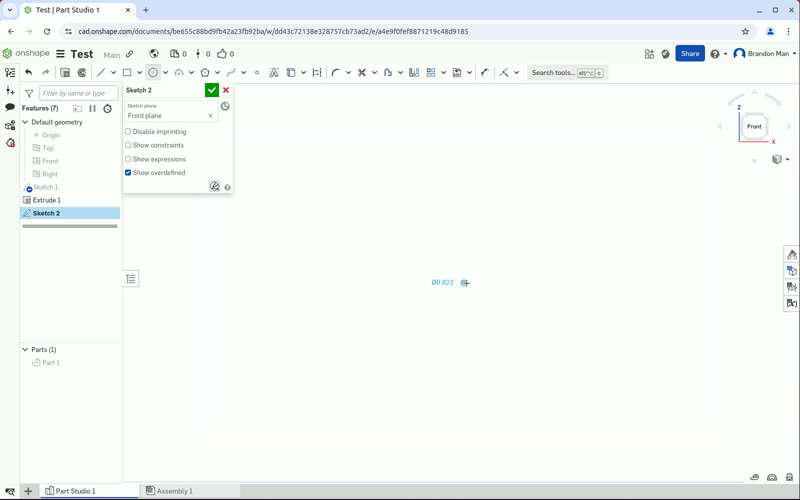
scroll(6)
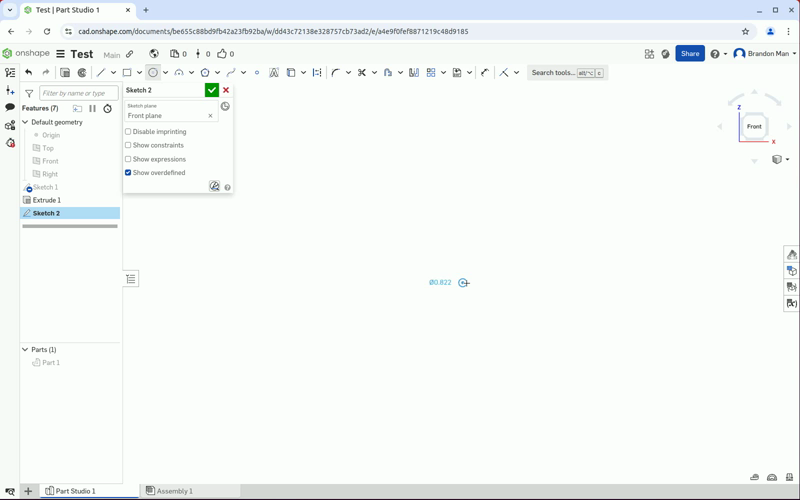
scroll(6)
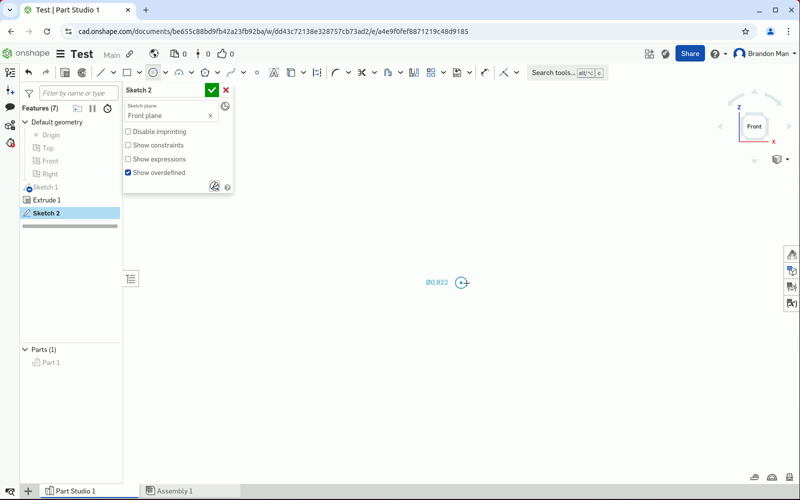
scroll(6)
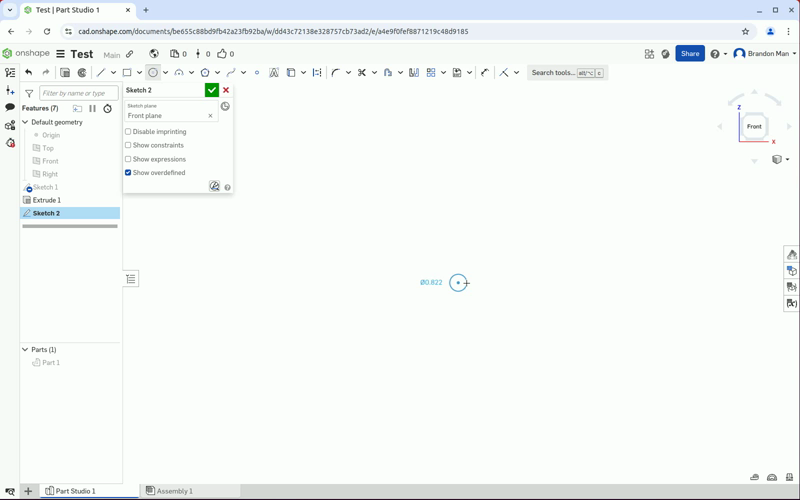
scroll(6)
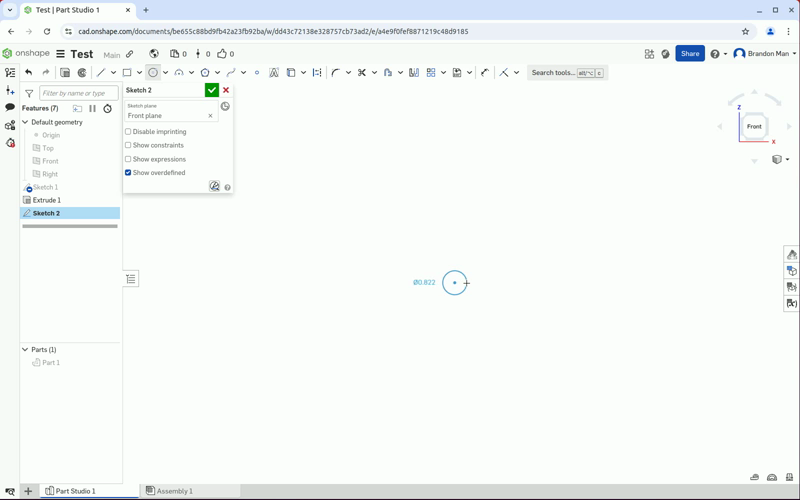
scroll(6)
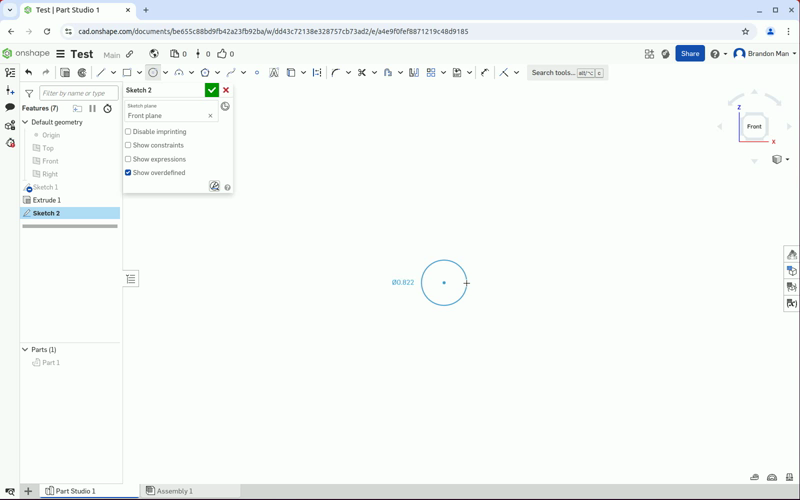
click(466, 282)
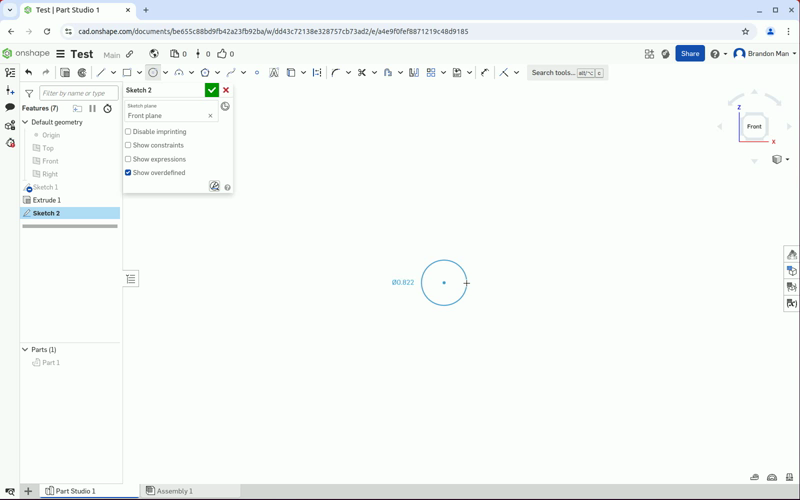
scroll(-6)
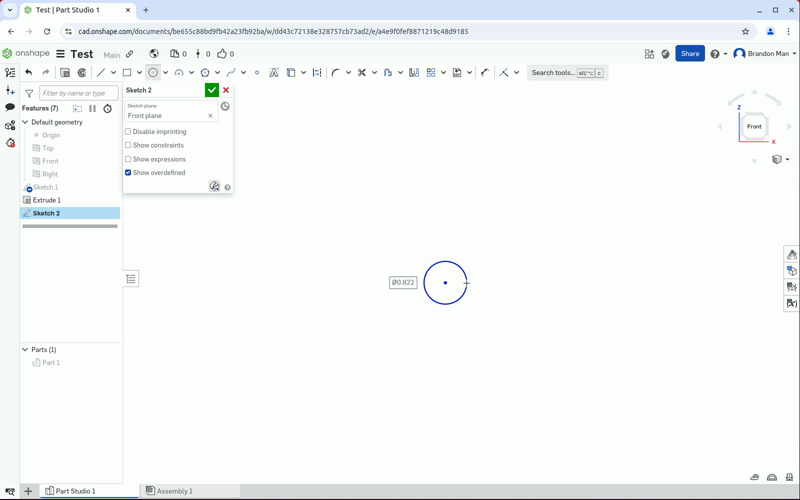
scroll(-6)
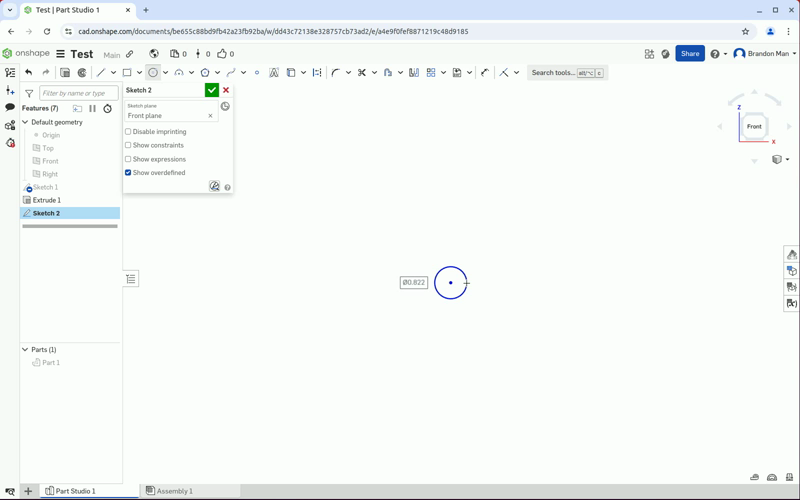
scroll(-6)
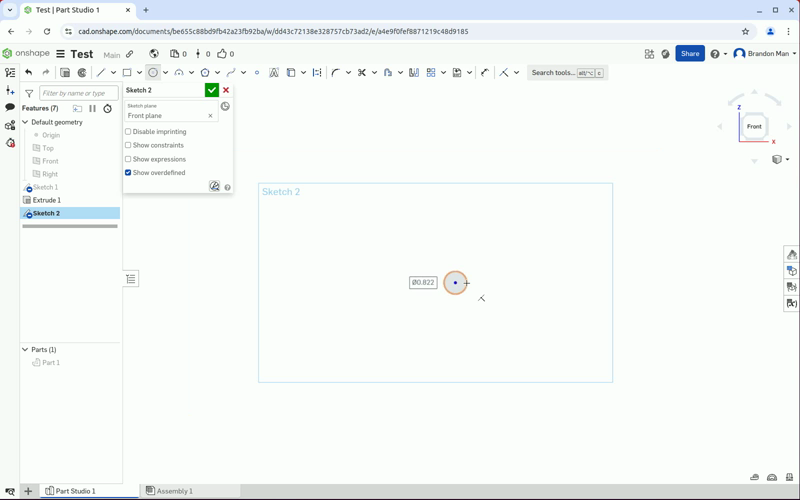
scroll(-6)
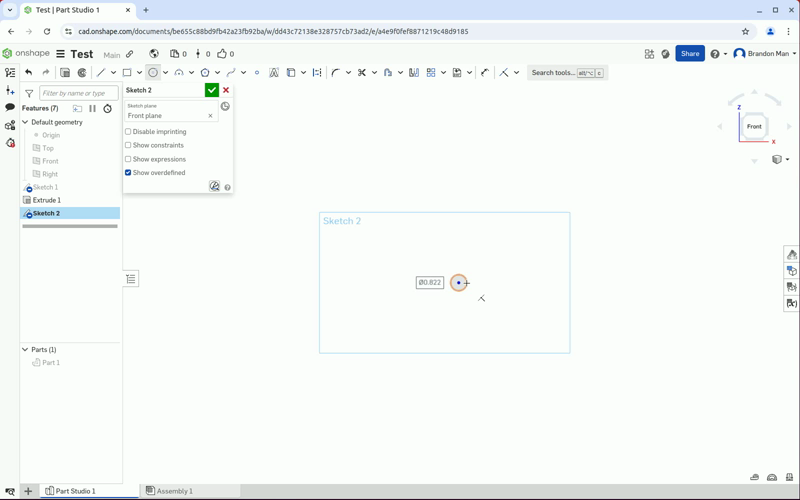
scroll(-6)
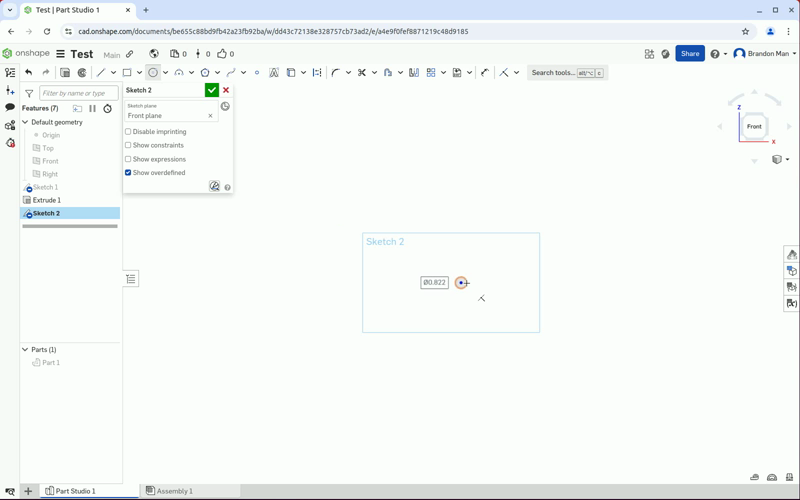
scroll(-6)
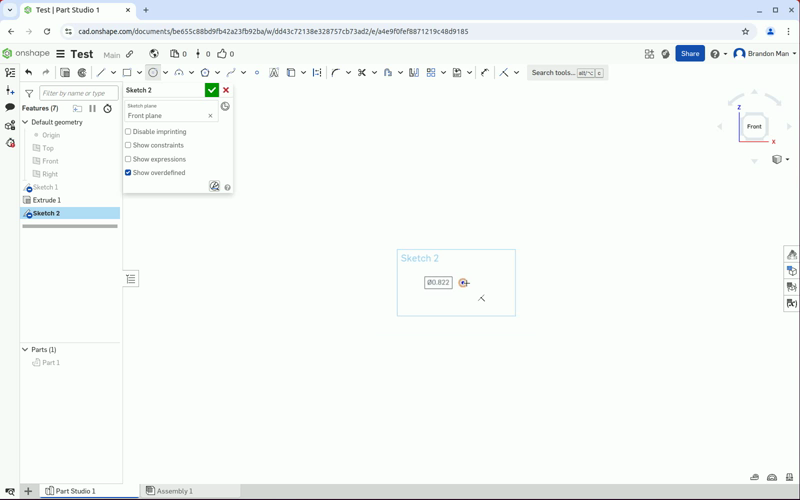
scroll(-6)
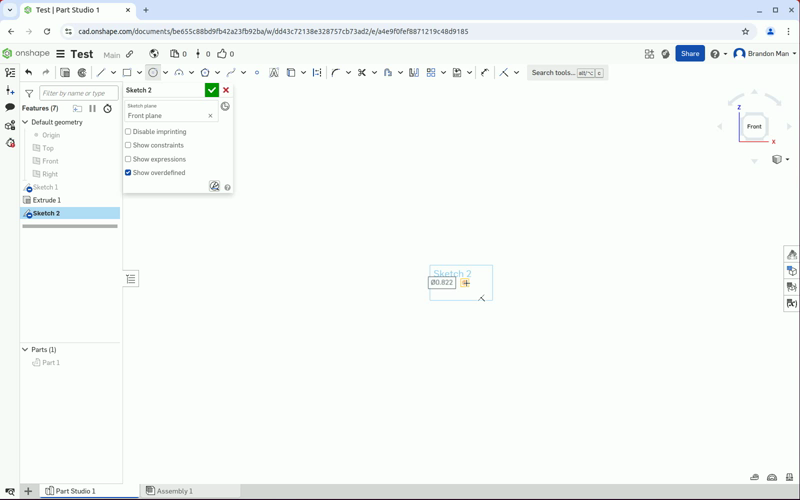
key(esc)
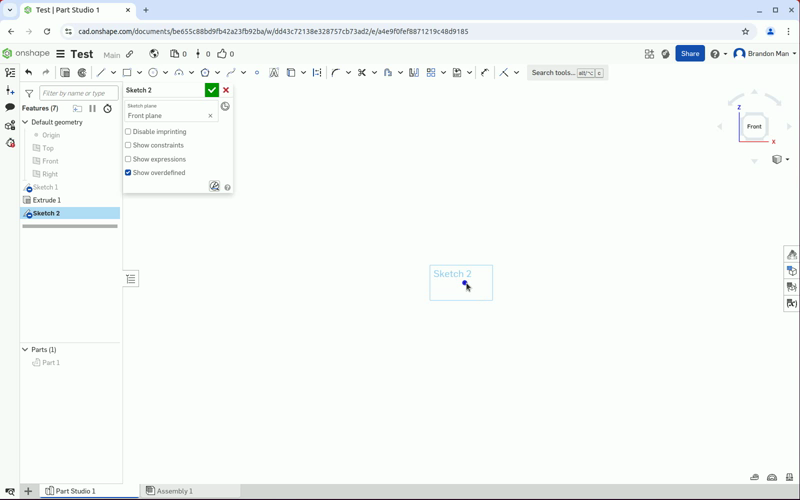
key(c)
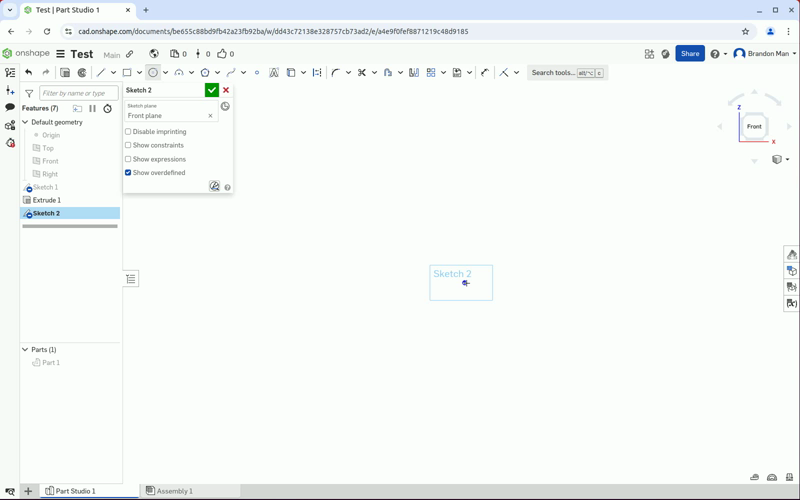
key_down(shift)
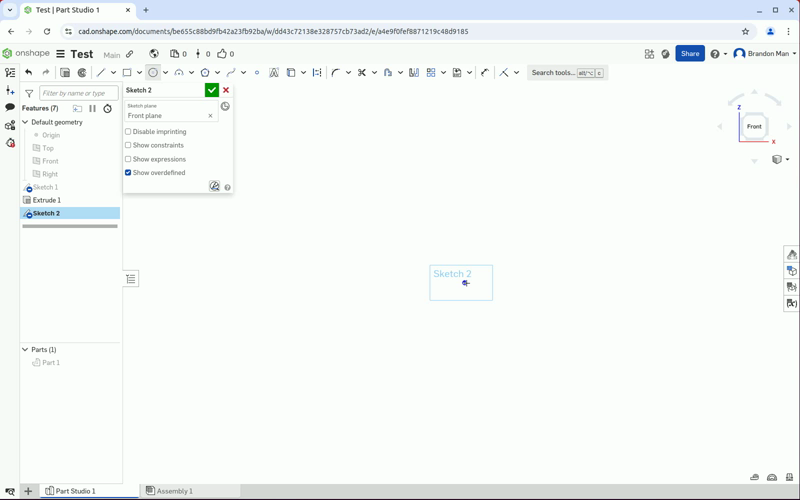
mouse_move(464, 282)
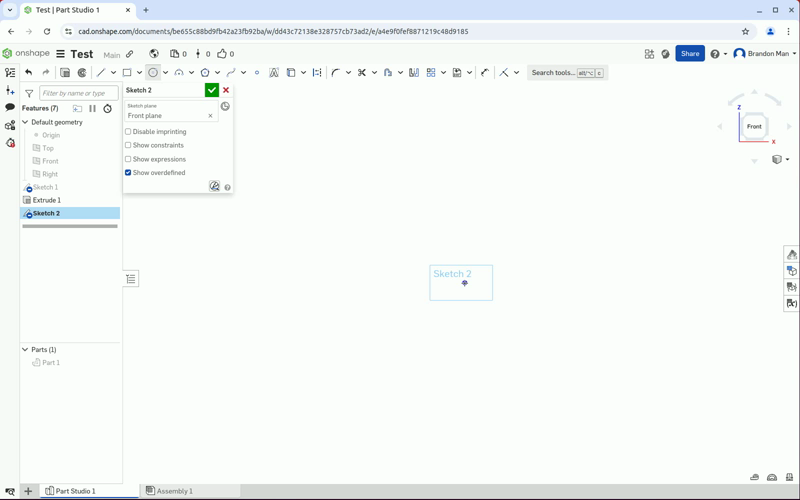
scroll(6)
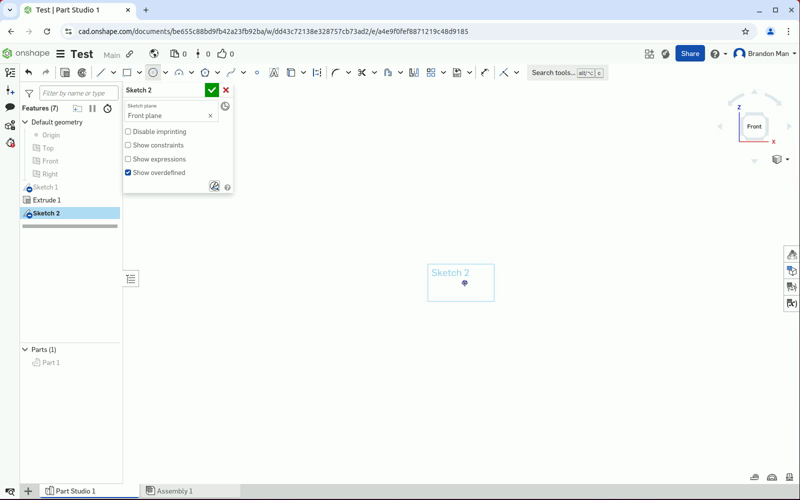
scroll(6)
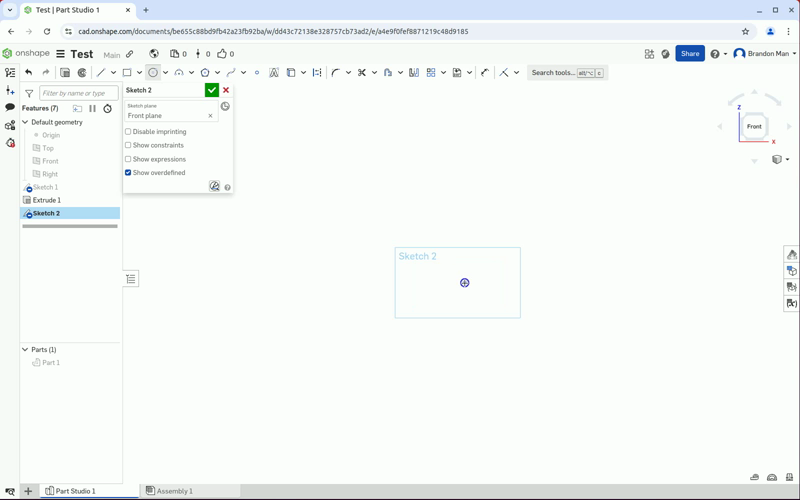
scroll(6)
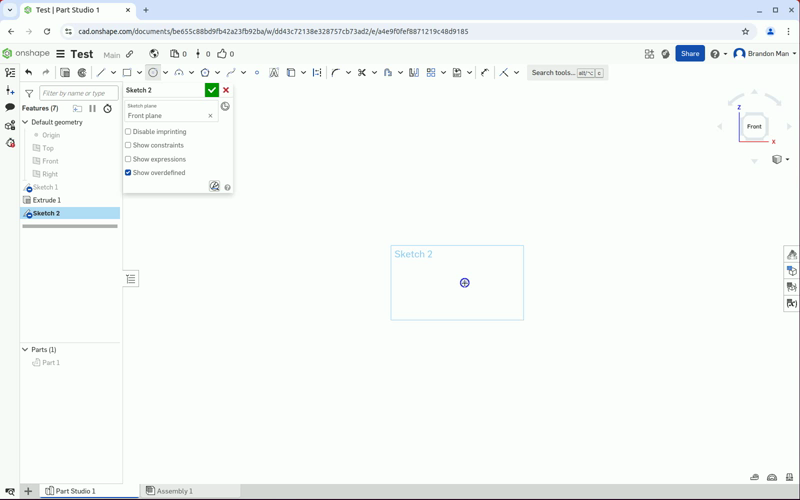
scroll(6)
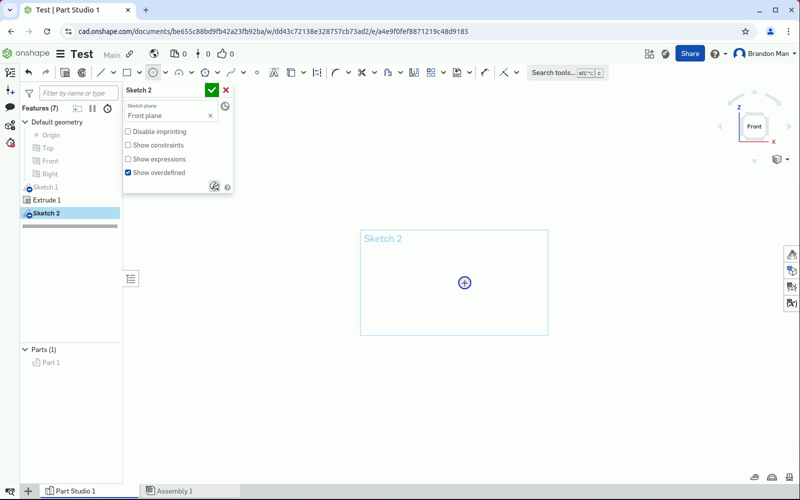
scroll(6)
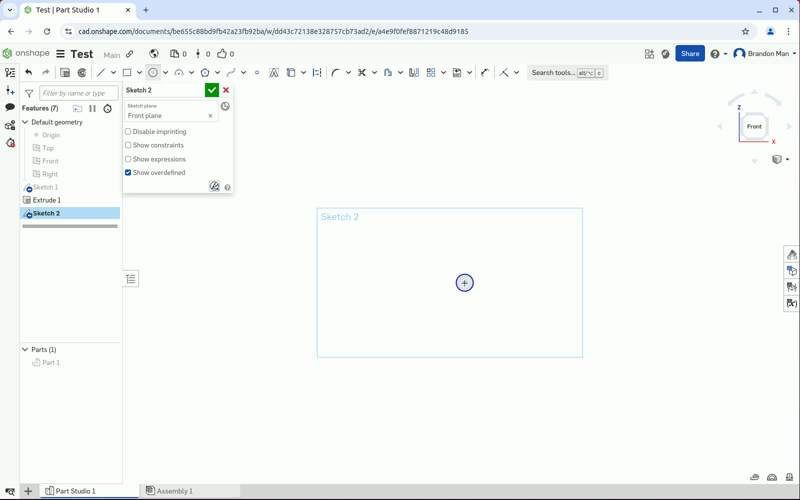
scroll(6)
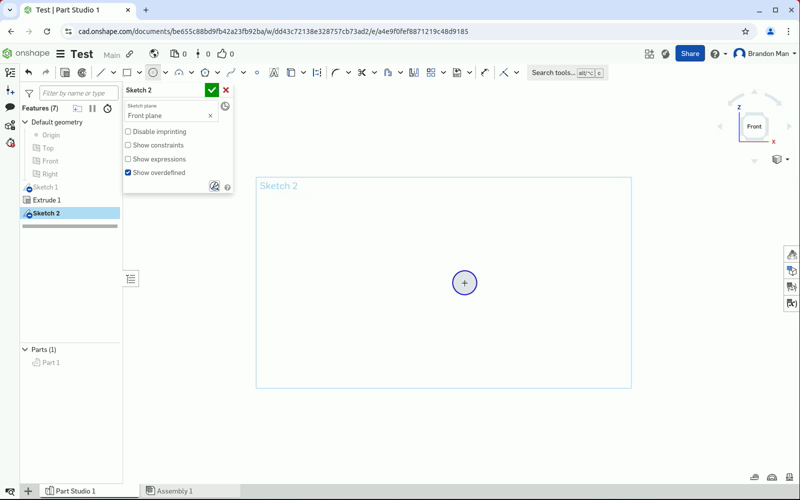
scroll(6)
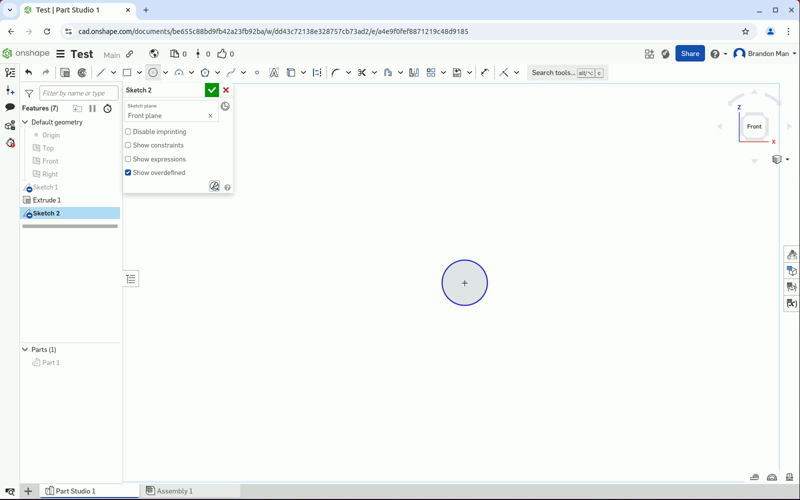
click(464, 282)
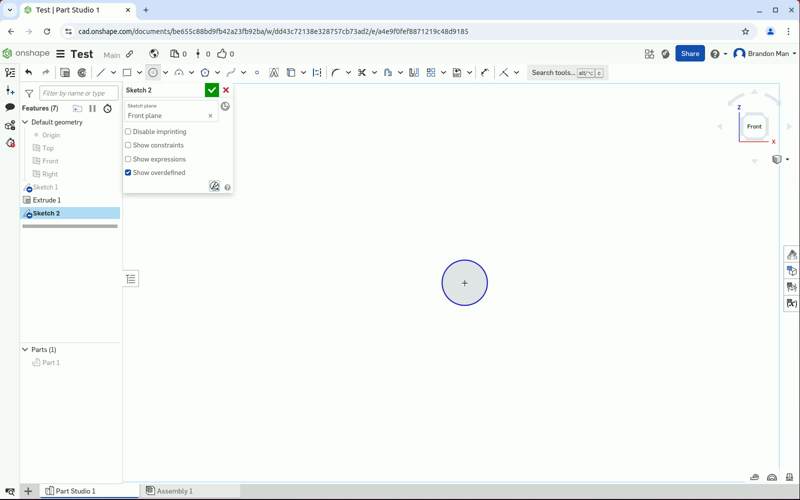
scroll(-6)
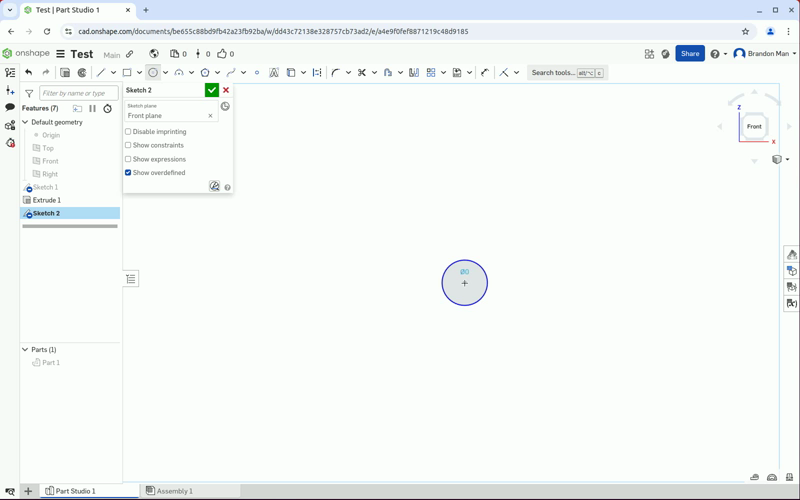
scroll(-6)
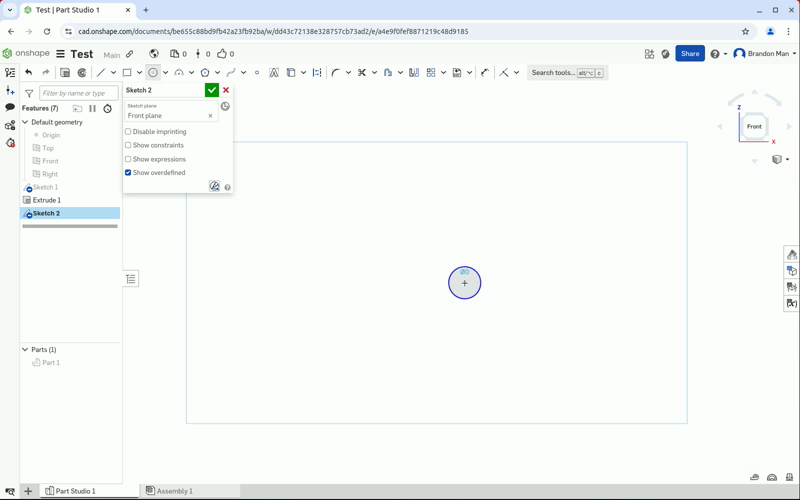
scroll(-6)
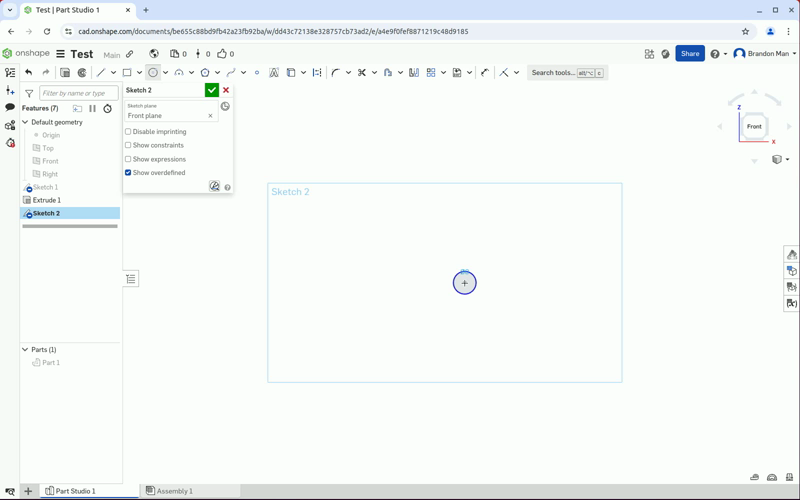
scroll(-6)
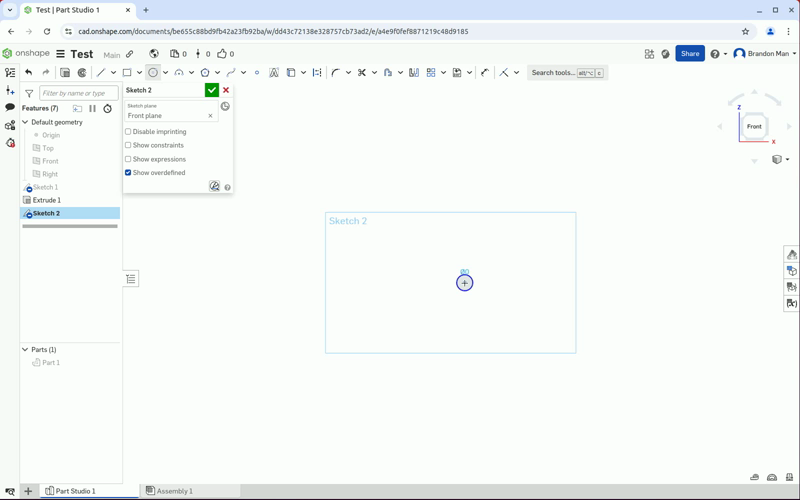
scroll(-6)
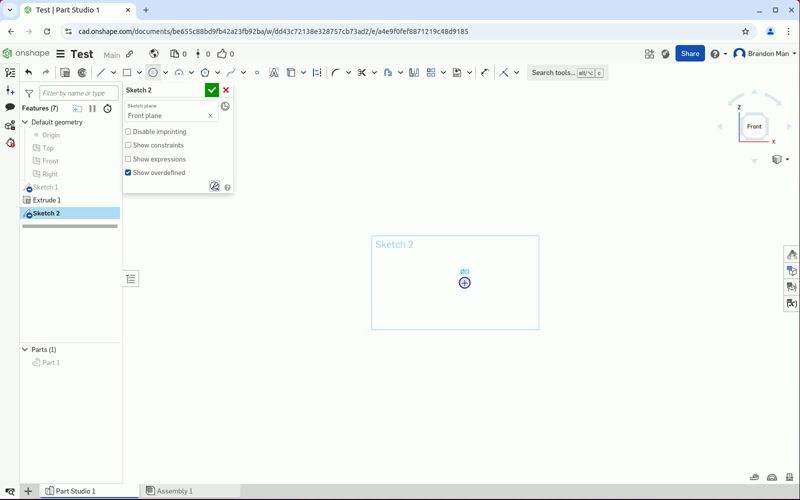
scroll(-6)
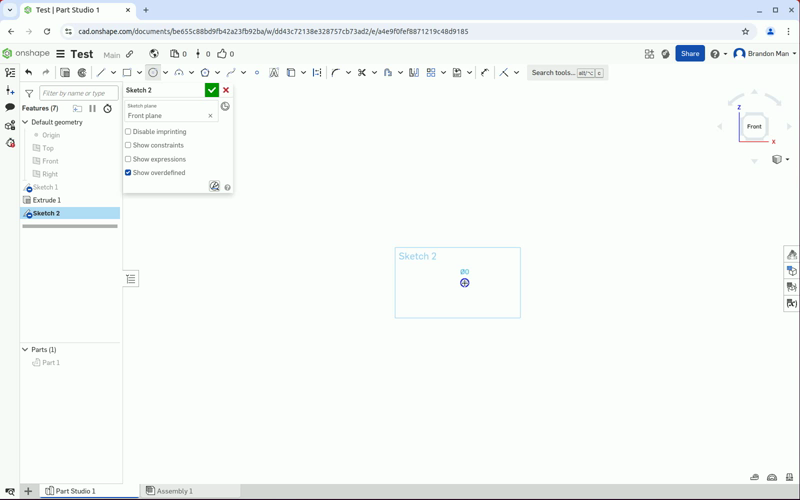
scroll(-6)
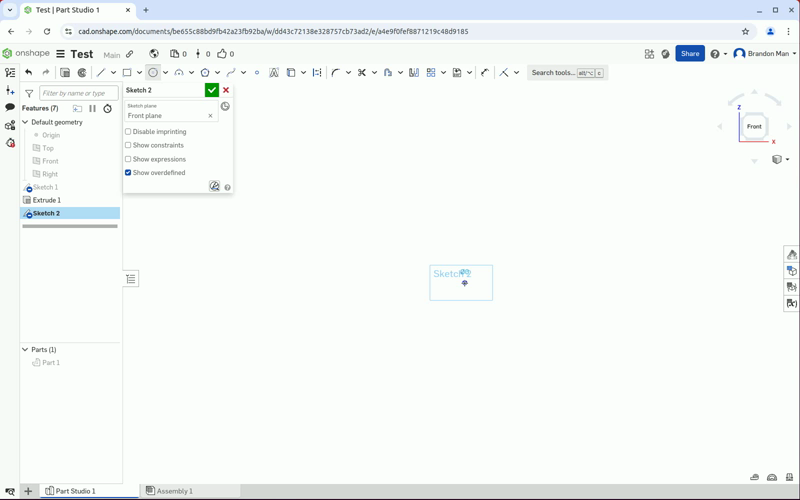
key_up(shift)
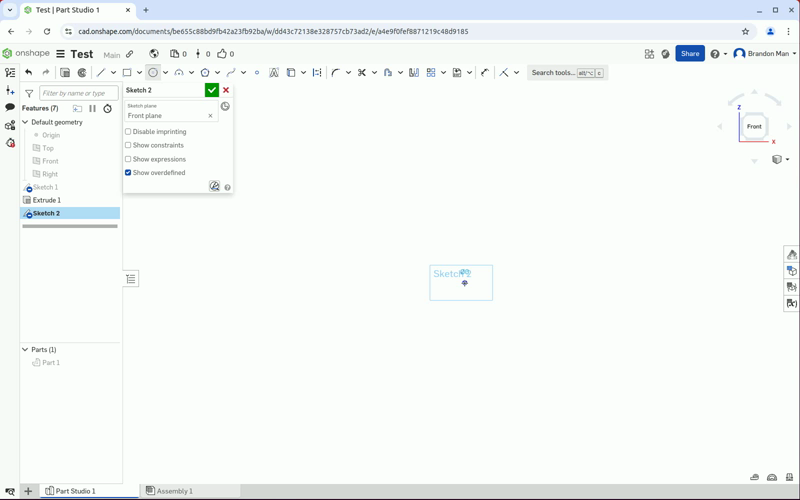
mouse_move(466, 282)
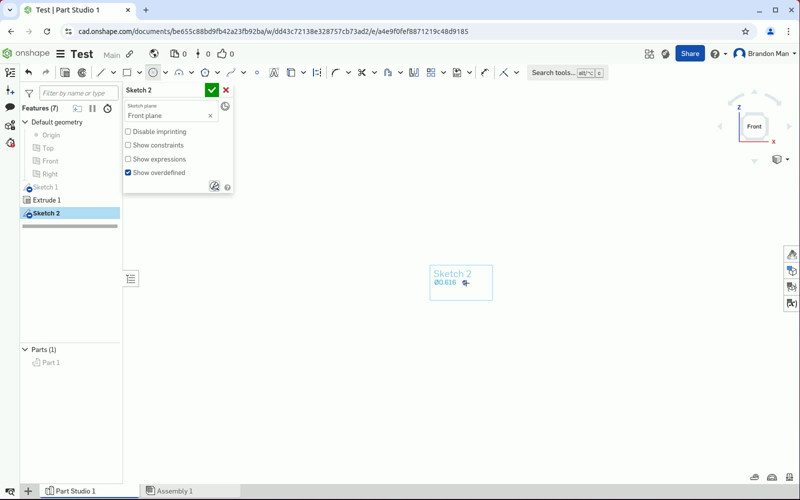
scroll(6)
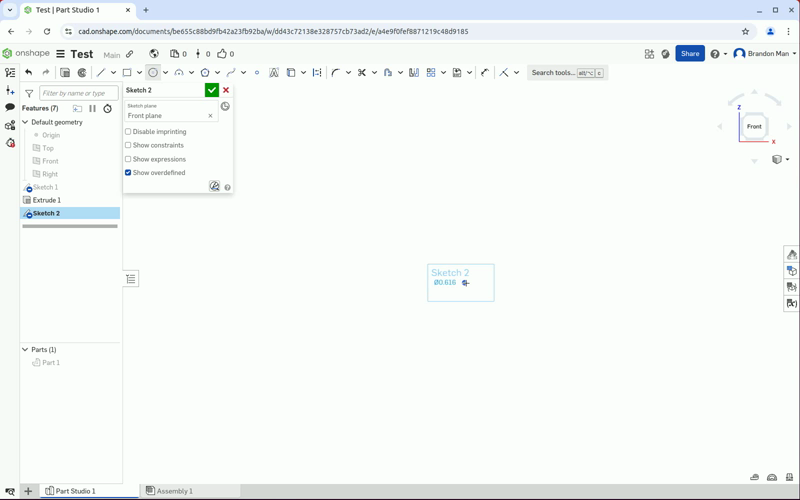
scroll(6)
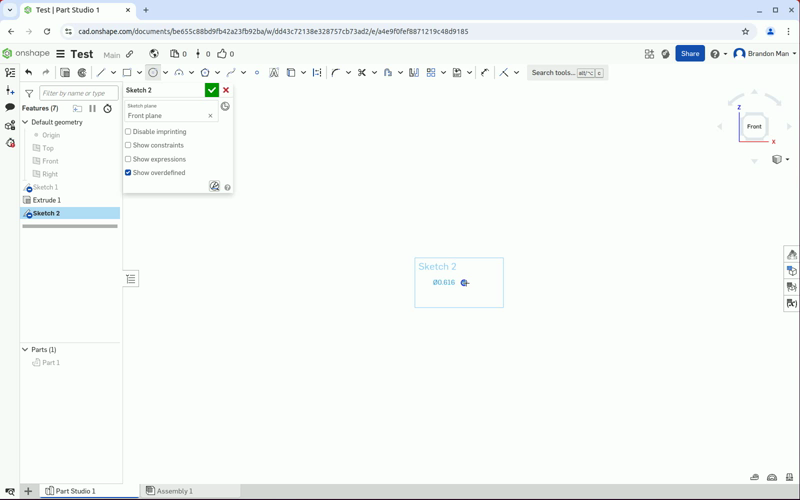
scroll(6)
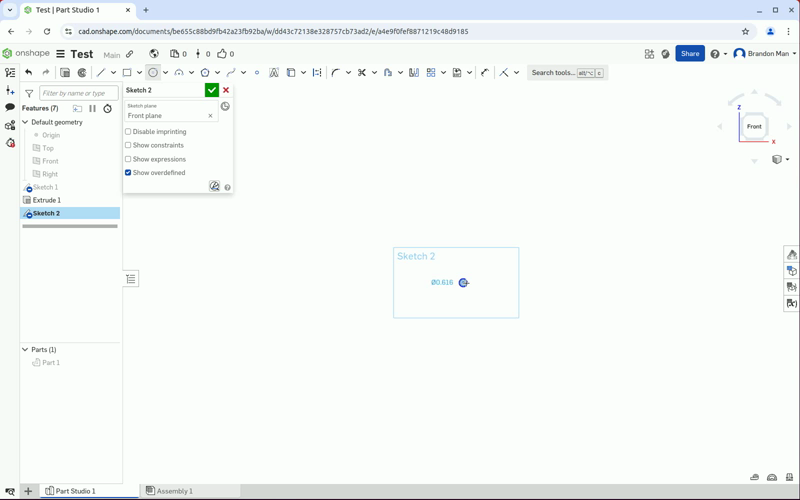
scroll(6)
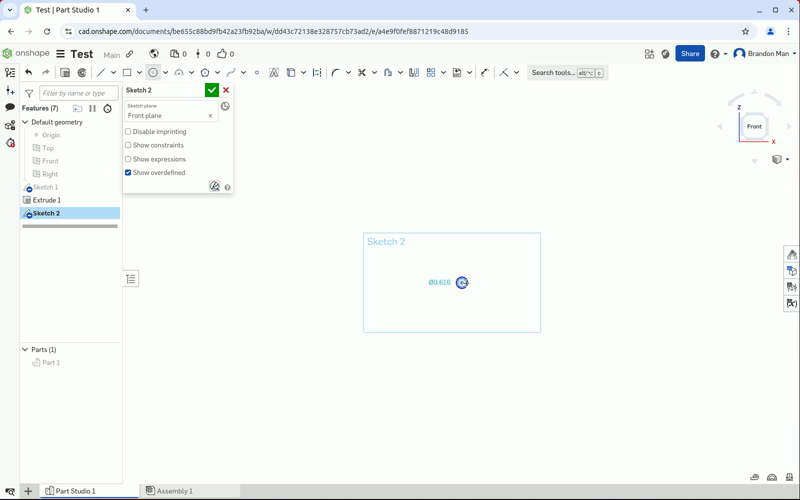
scroll(6)
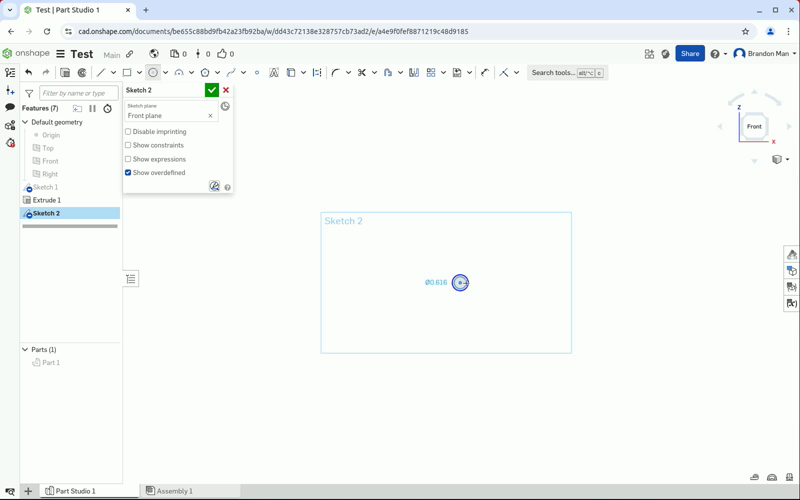
scroll(6)
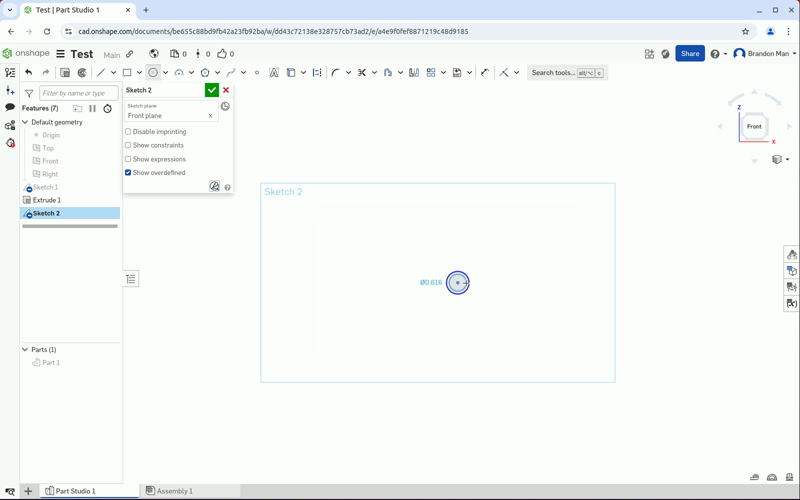
scroll(6)
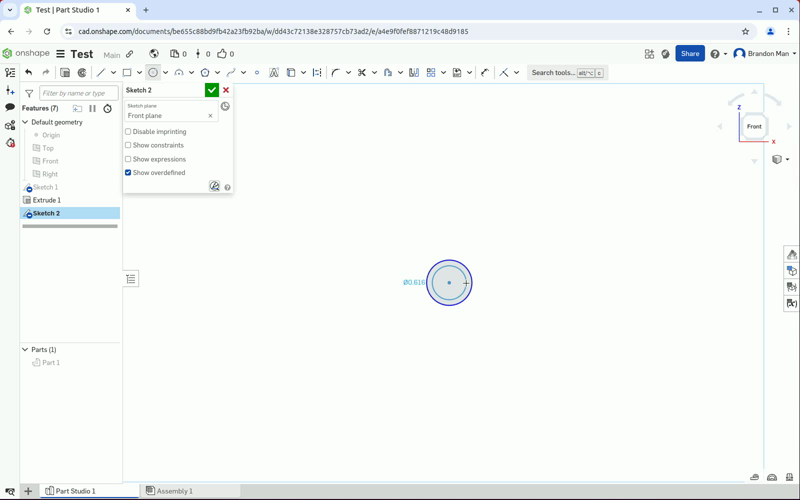
click(466, 282)
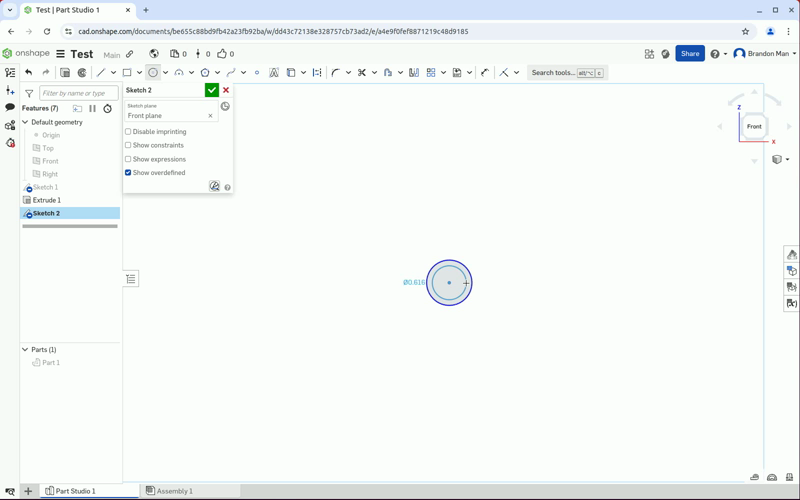
scroll(-6)
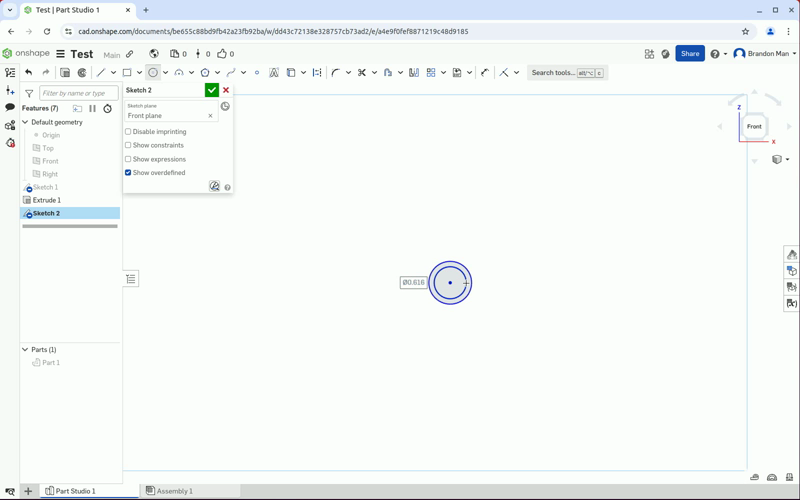
scroll(-6)
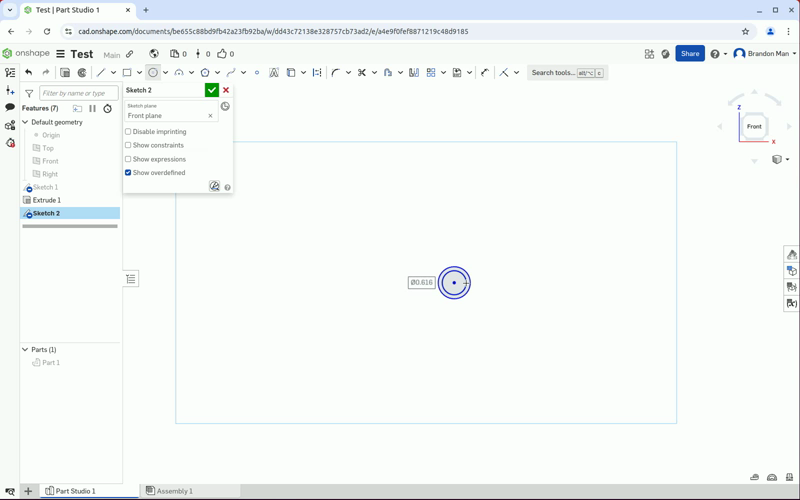
scroll(-6)
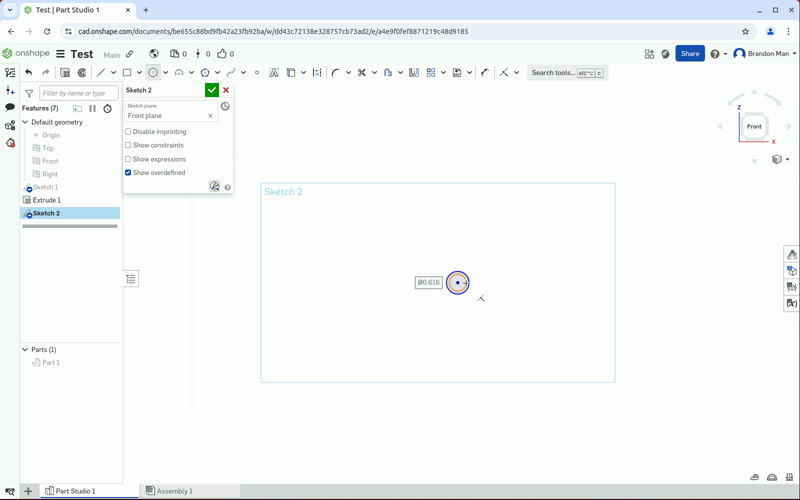
scroll(-6)
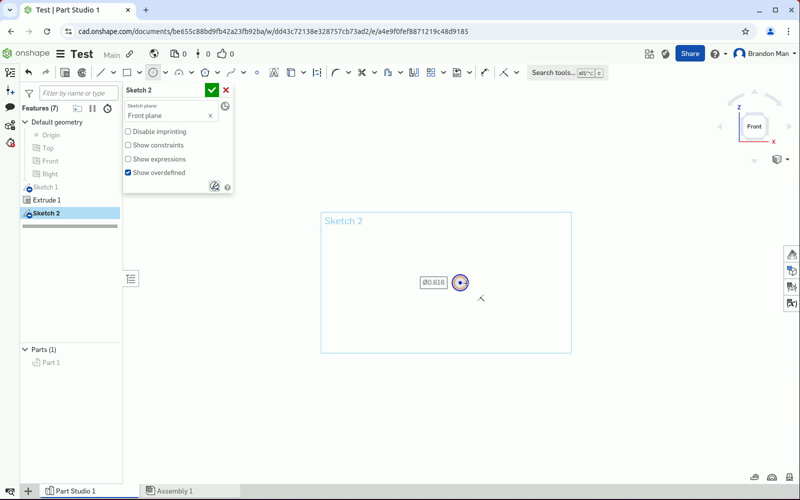
scroll(-6)
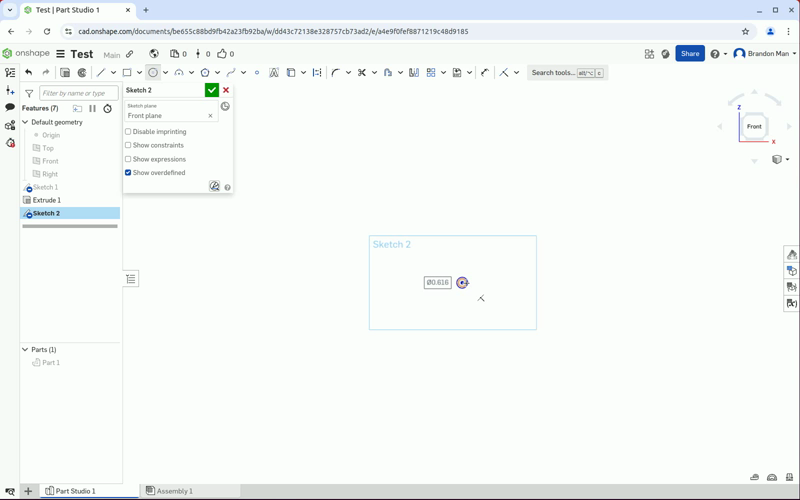
scroll(-6)
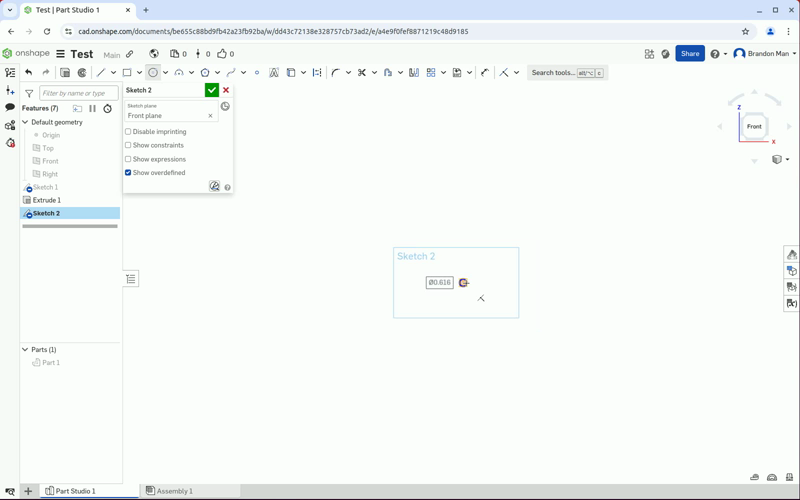
scroll(-6)
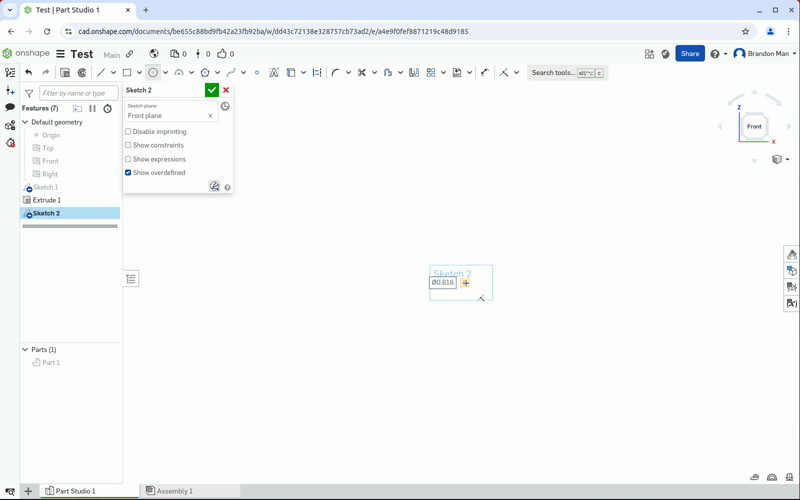
key(esc)
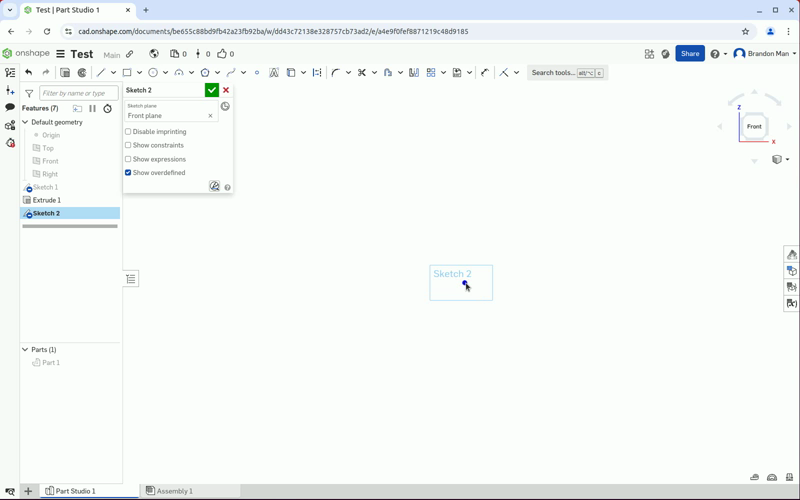
mouse_move(463, 283)
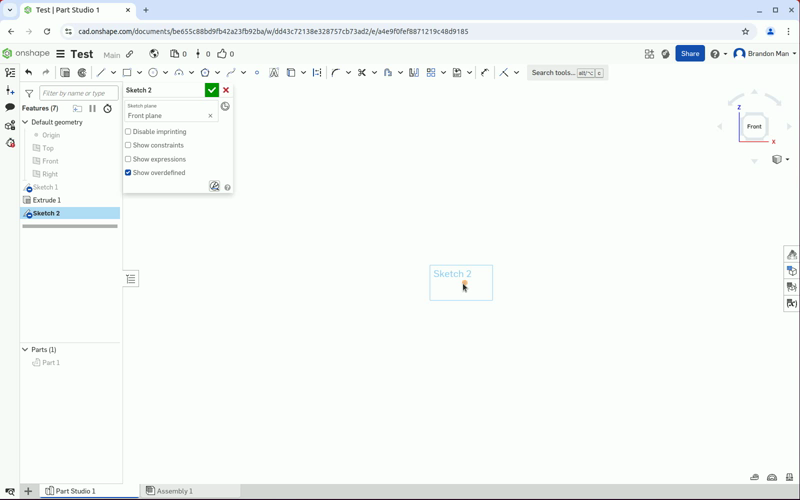
scroll(6)
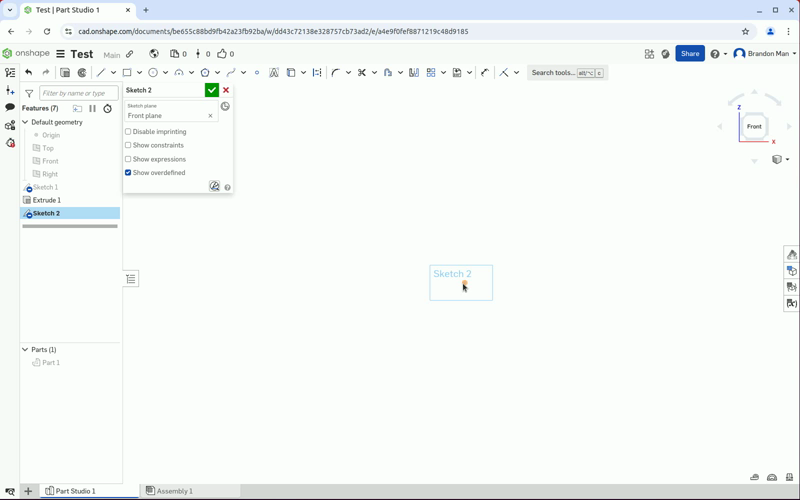
scroll(6)
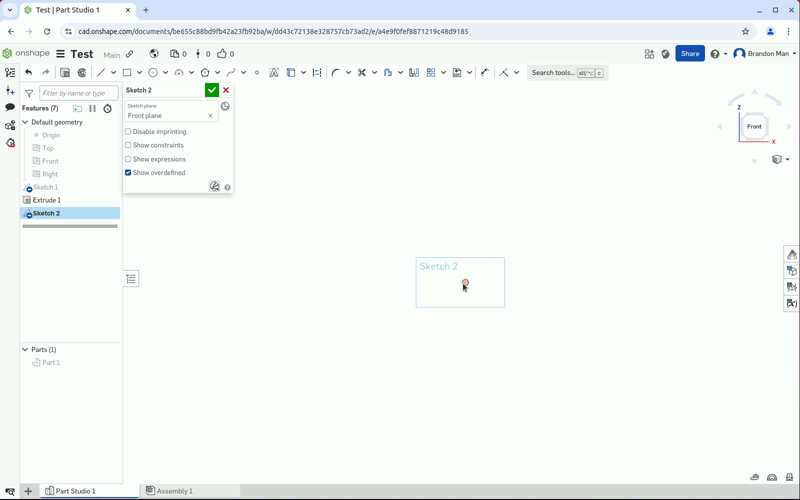
scroll(6)
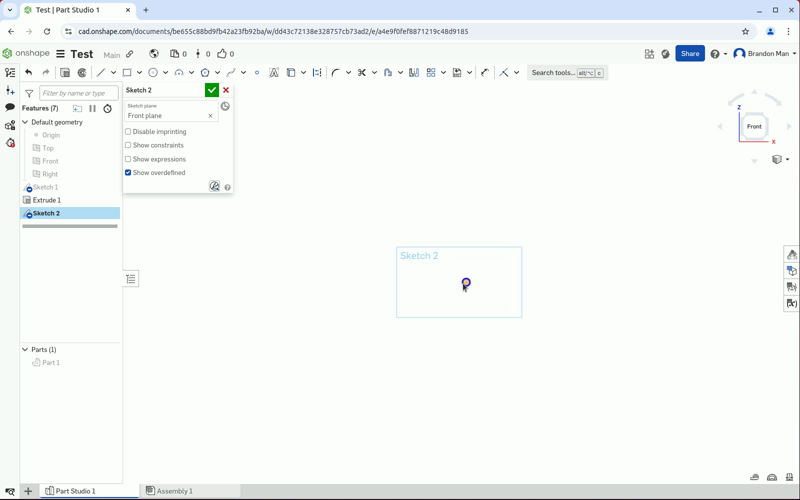
scroll(6)
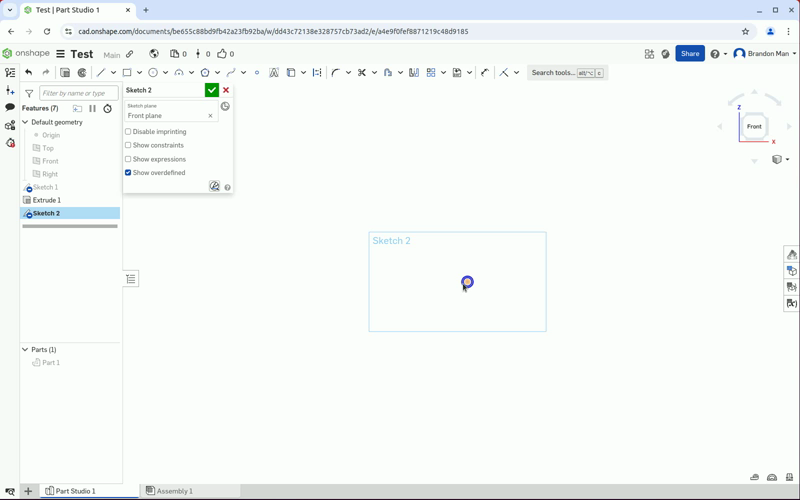
scroll(6)
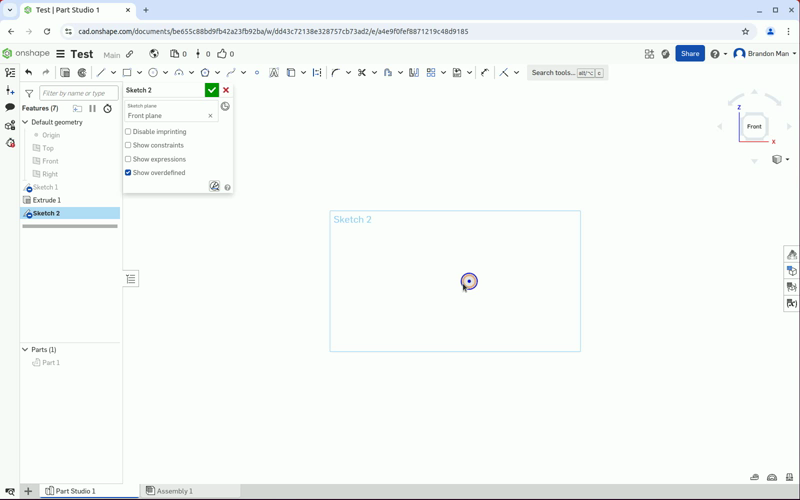
scroll(6)
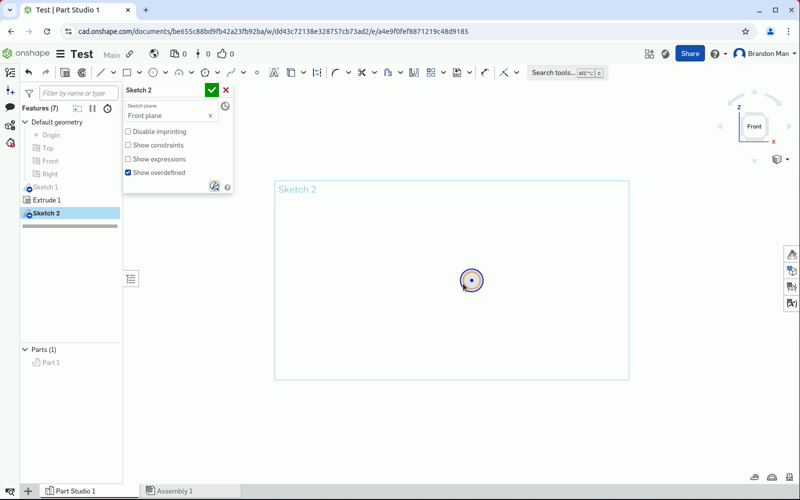
scroll(6)
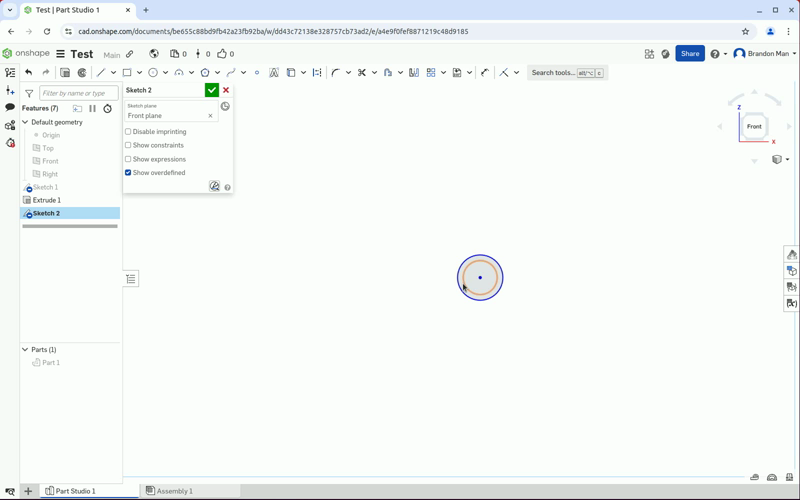
click(463, 283)
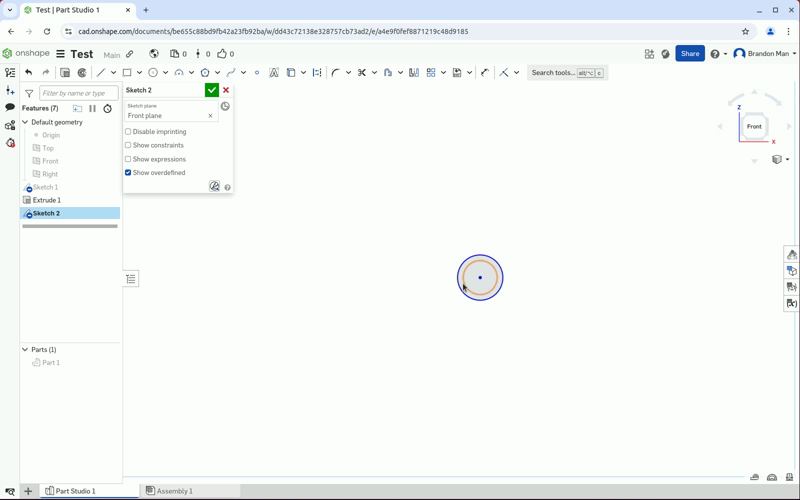
scroll(-6)
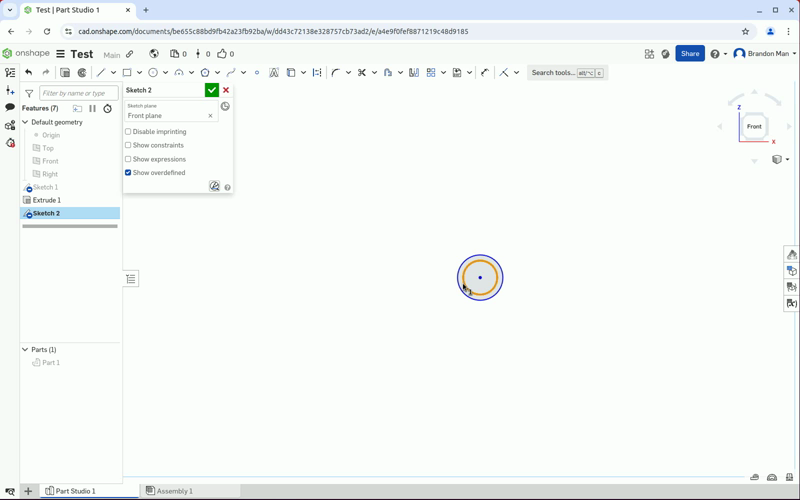
scroll(-6)
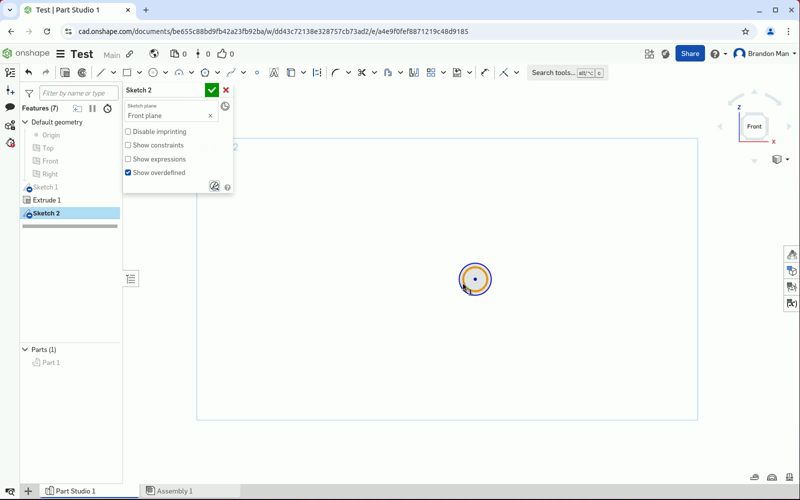
scroll(-6)
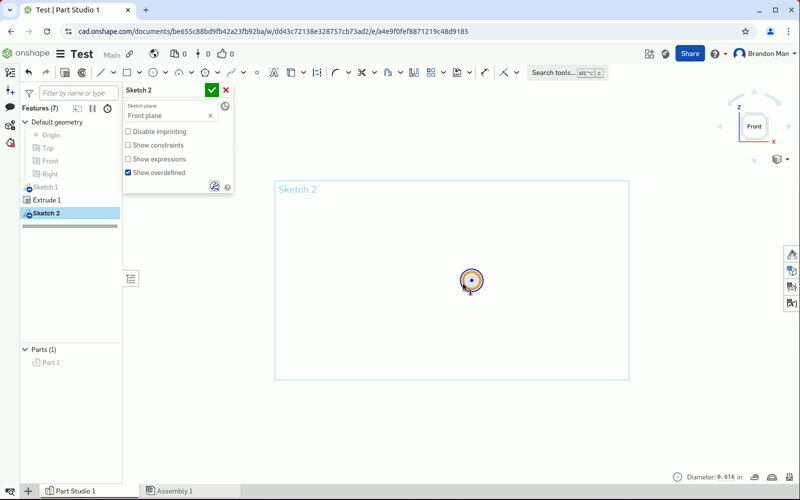
scroll(-6)
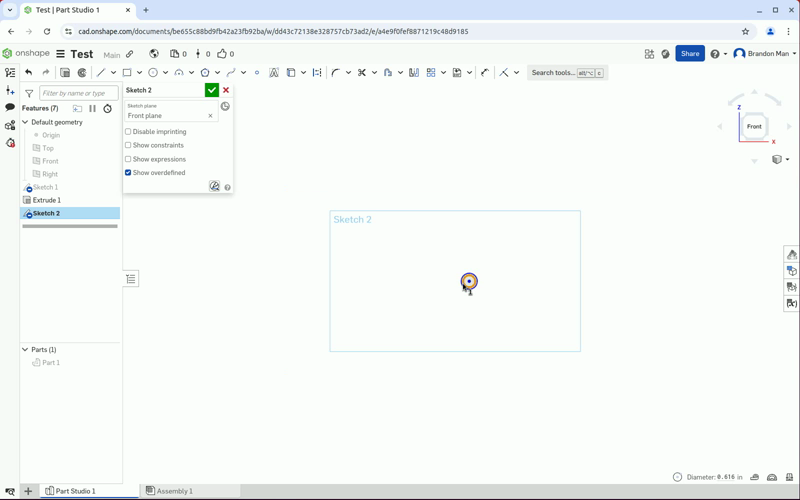
scroll(-6)
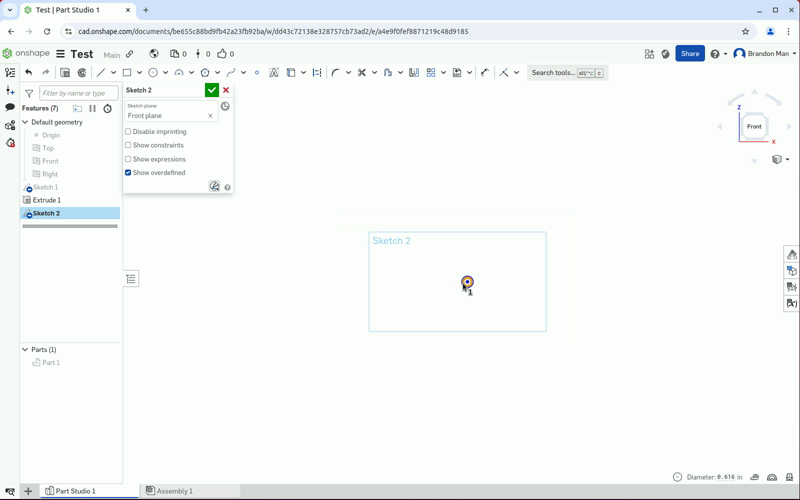
scroll(-6)
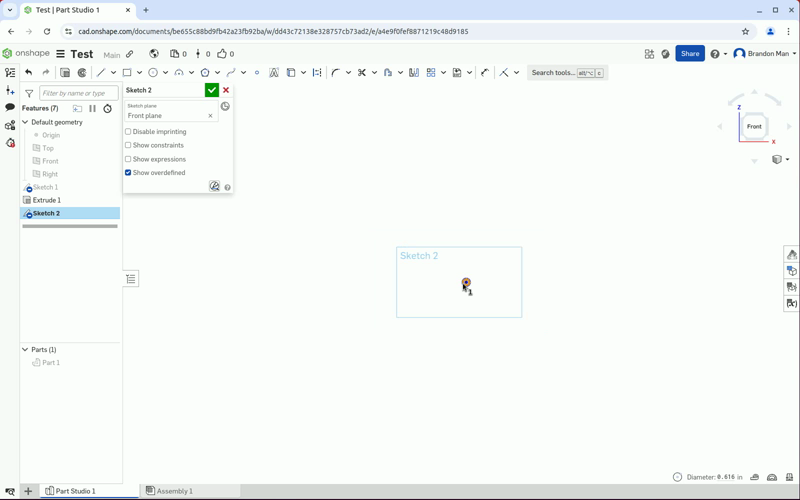
scroll(-6)
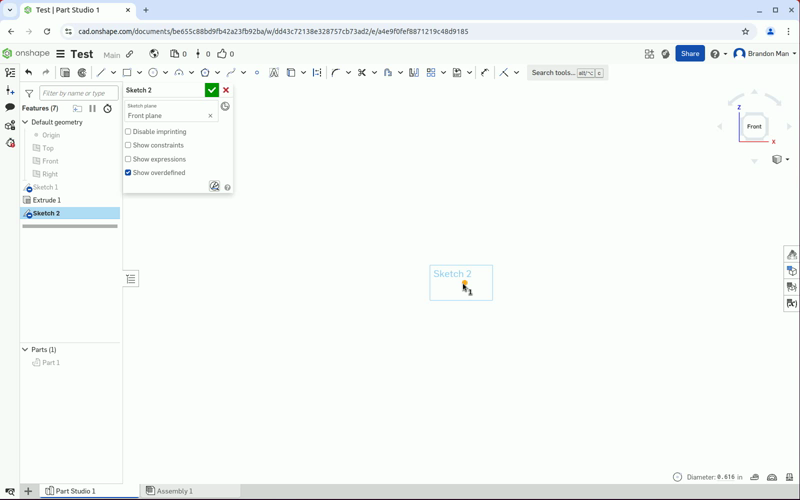
mouse_move(73, 352)
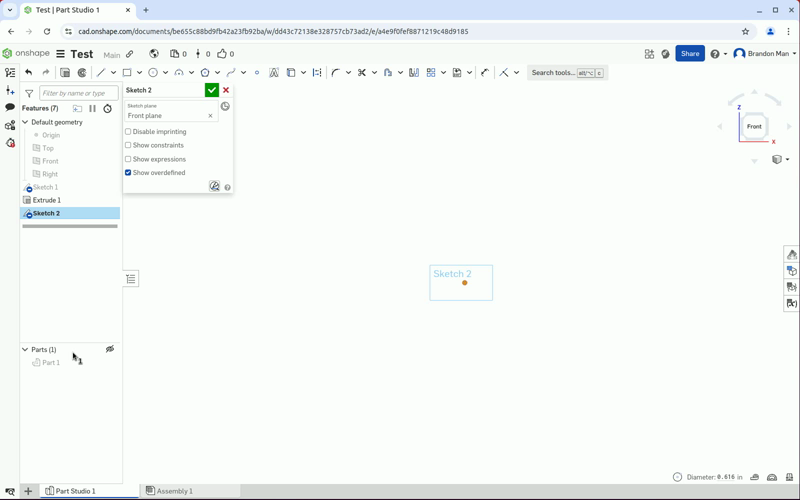
key(shift+y)
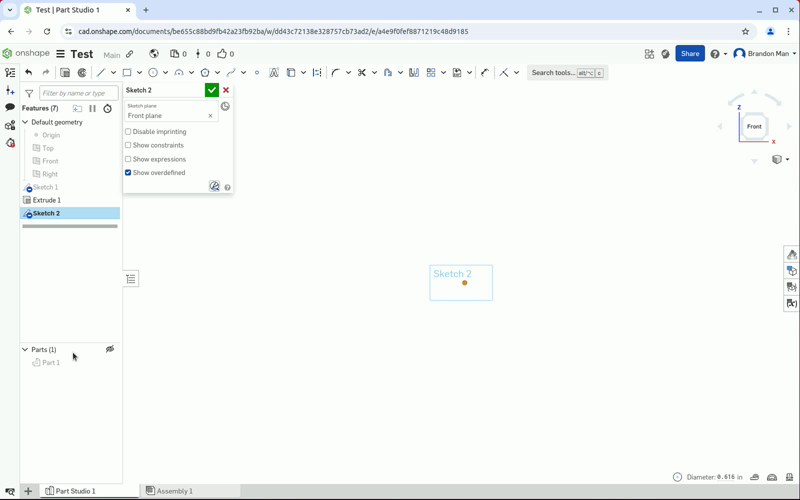
key(shift+e)
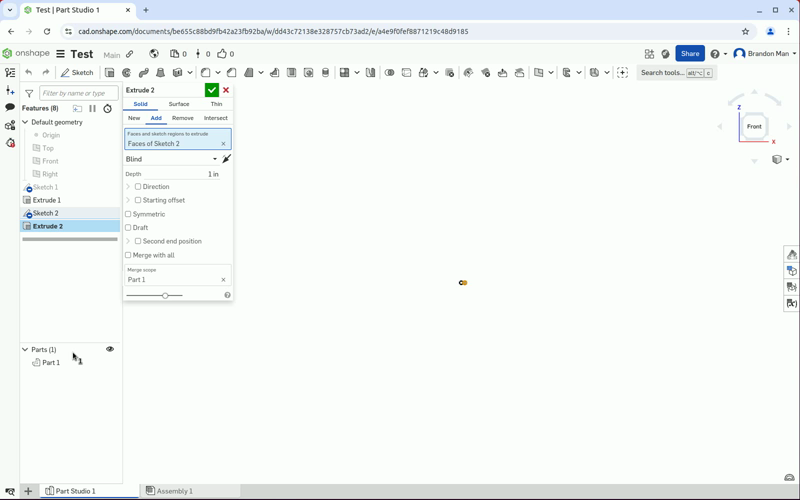
mouse_move(143, 106)
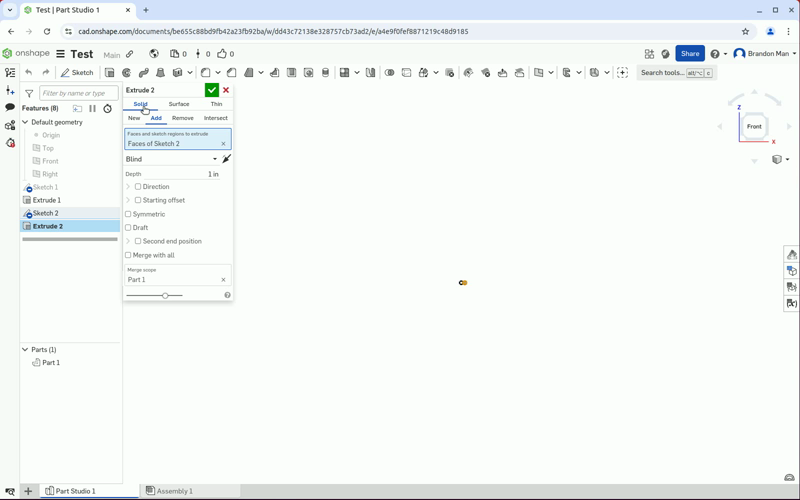
click(143, 106)
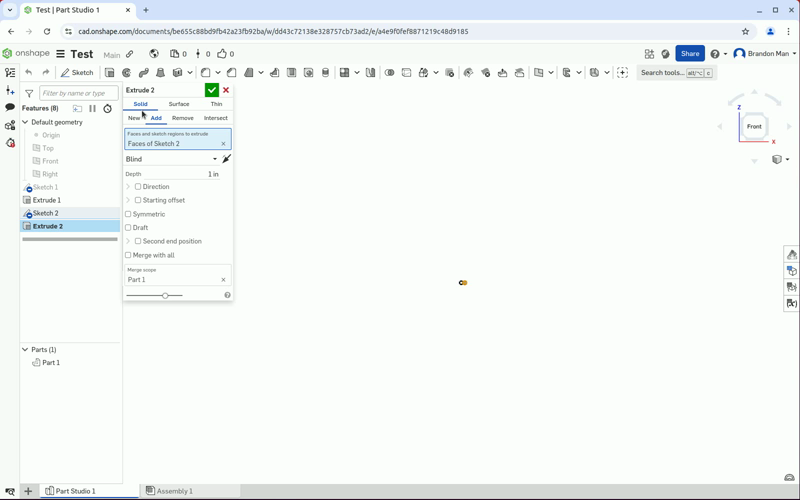
mouse_move(137, 120)
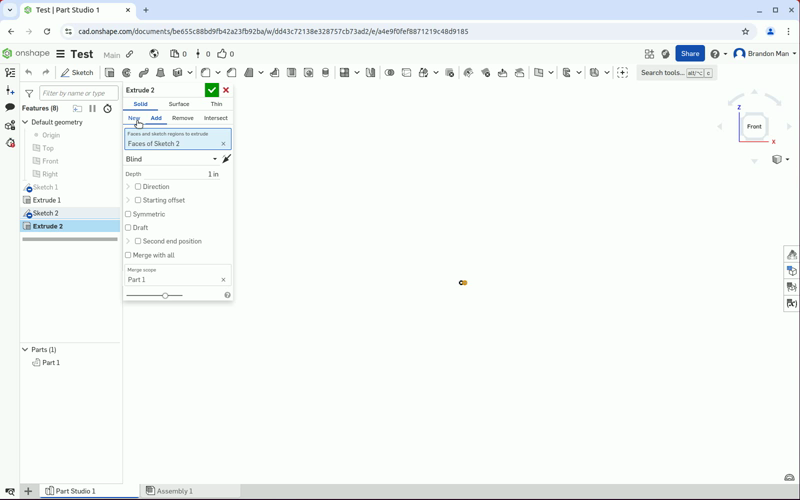
click(137, 120)
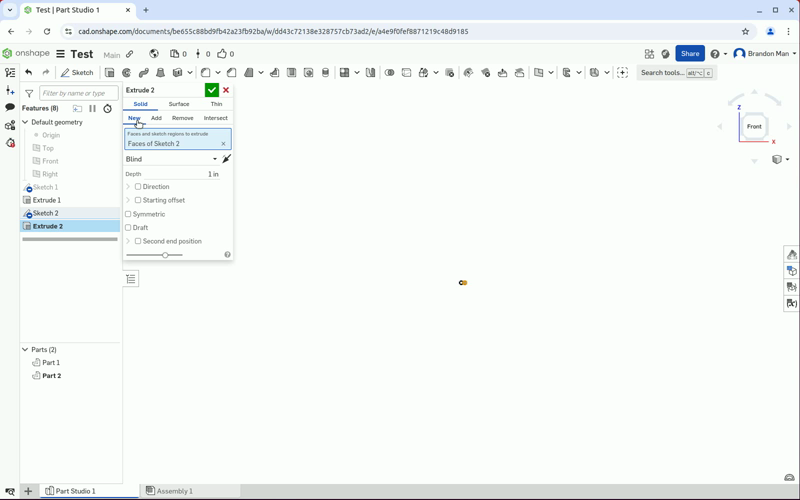
key(tab, 4)
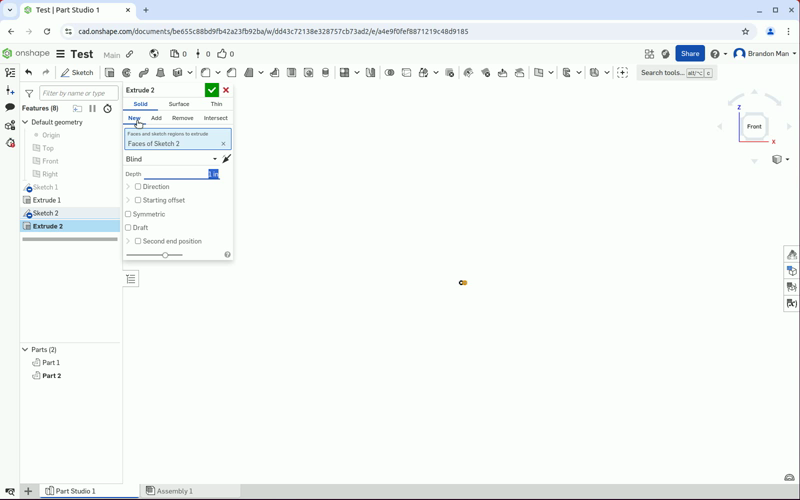
text(23.108)
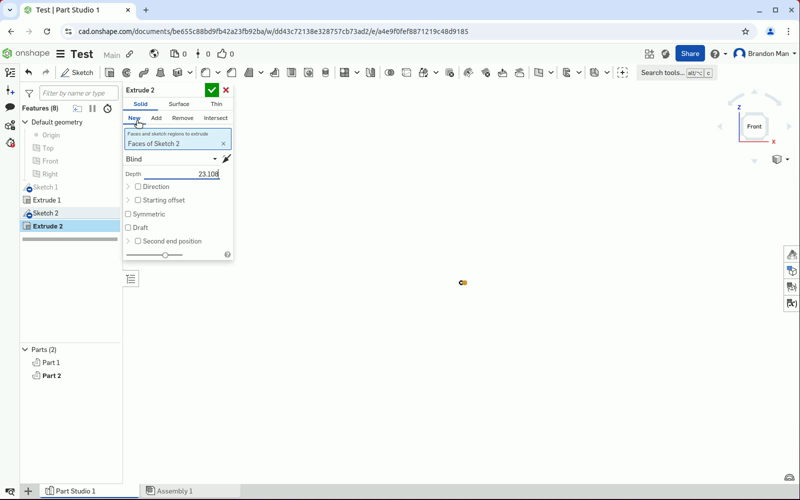
key(enter)
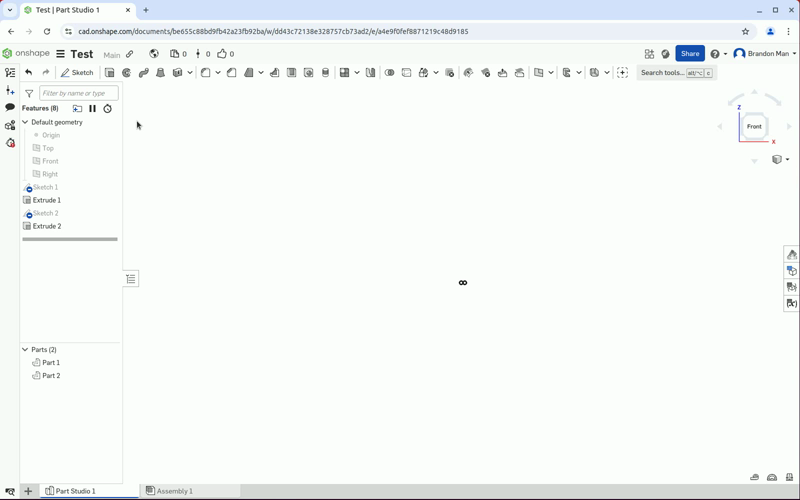
key(shift+h)
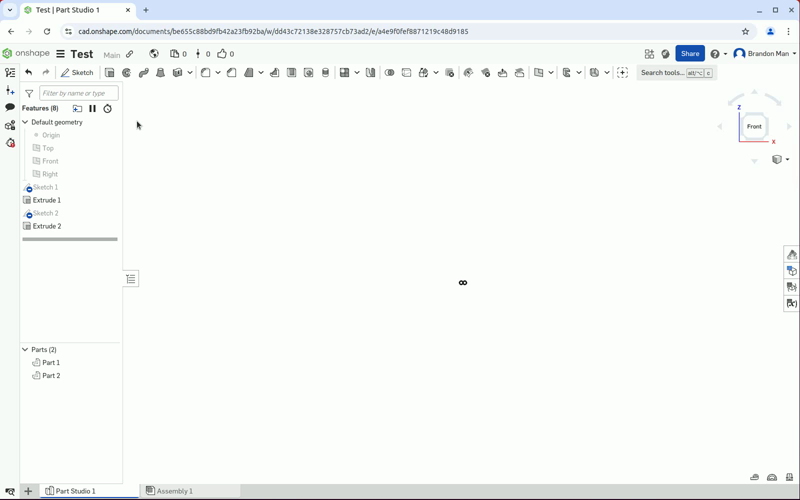
key(shift+h)
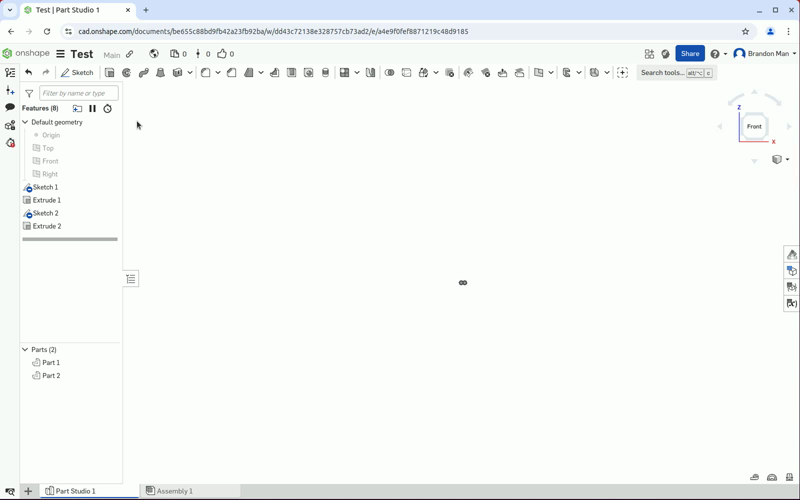
key(shift+7)
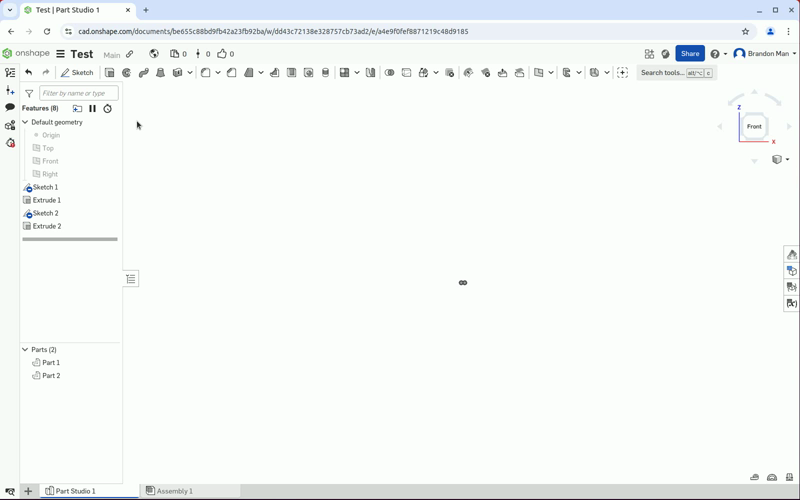
key(left, 2)
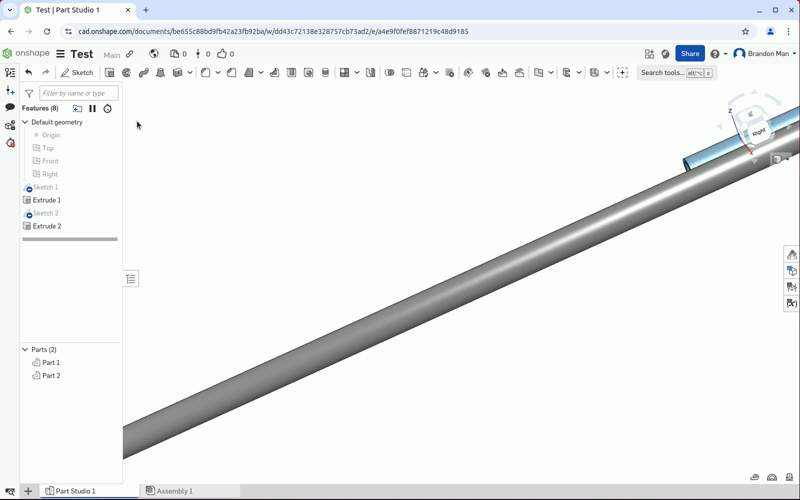
key(down, 2)
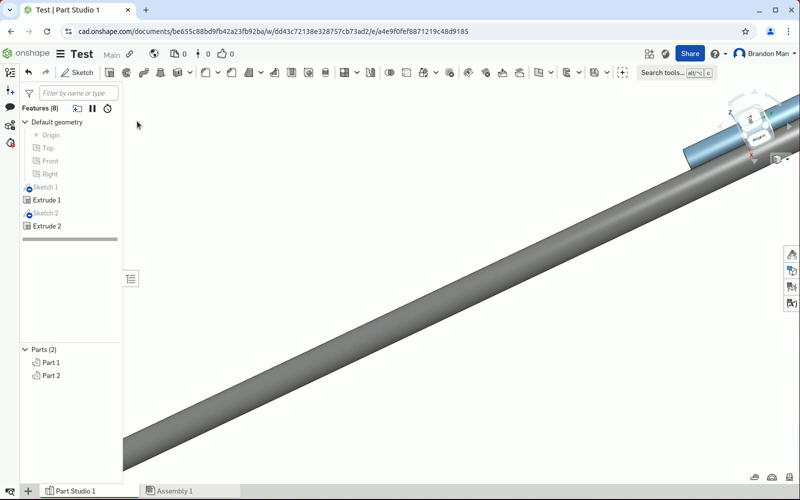
key(up, 2)
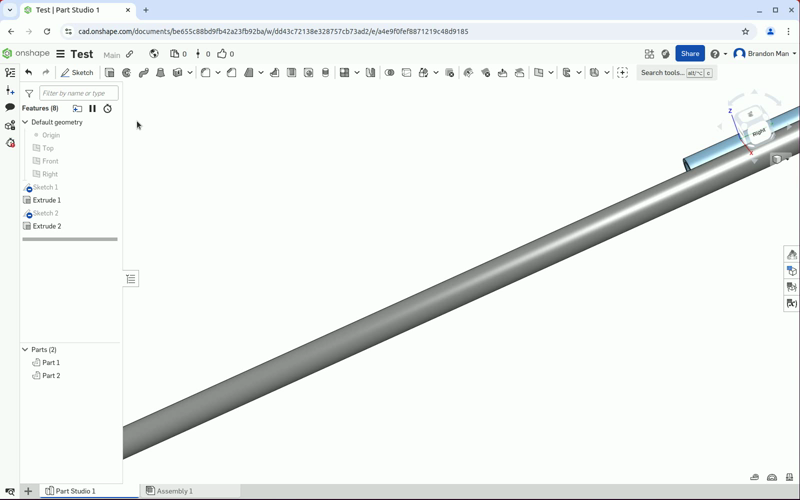
key(right, 2)
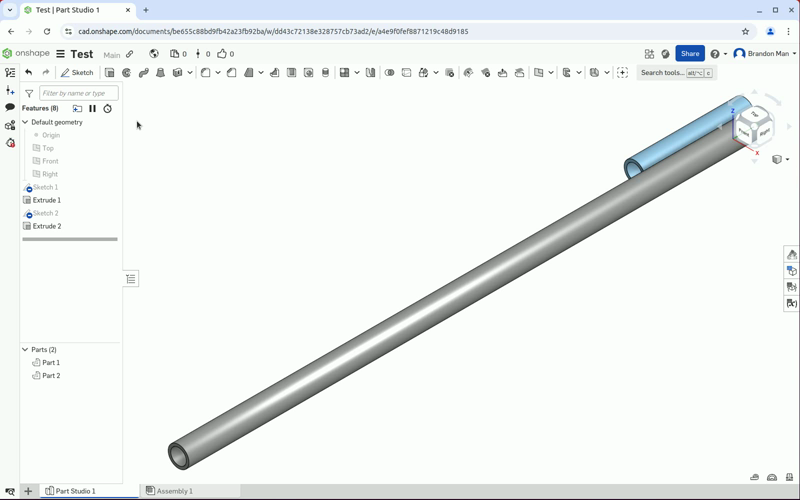
mouse_move(73, 189)
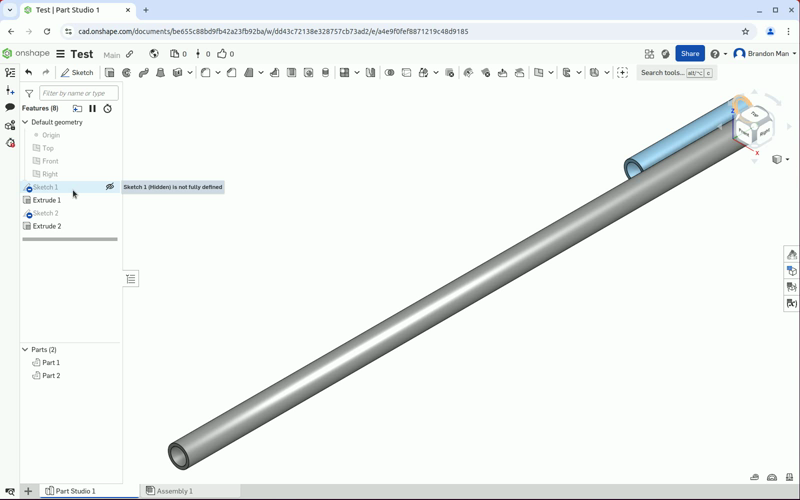
click(73, 189)